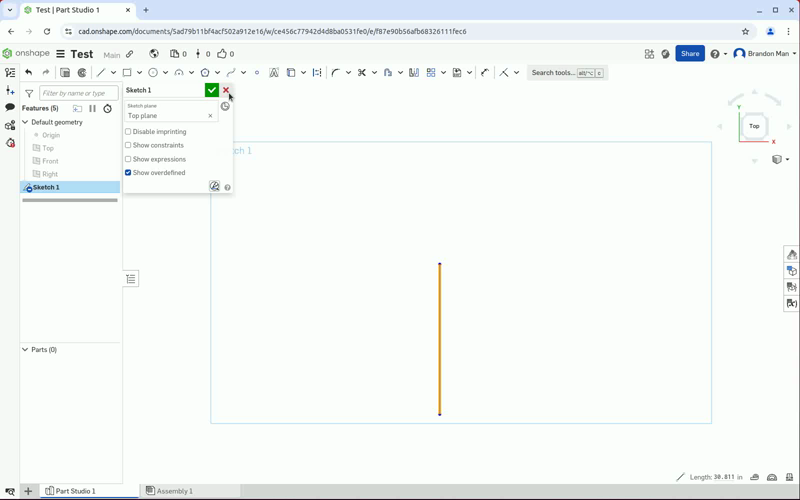
key(shift+h)
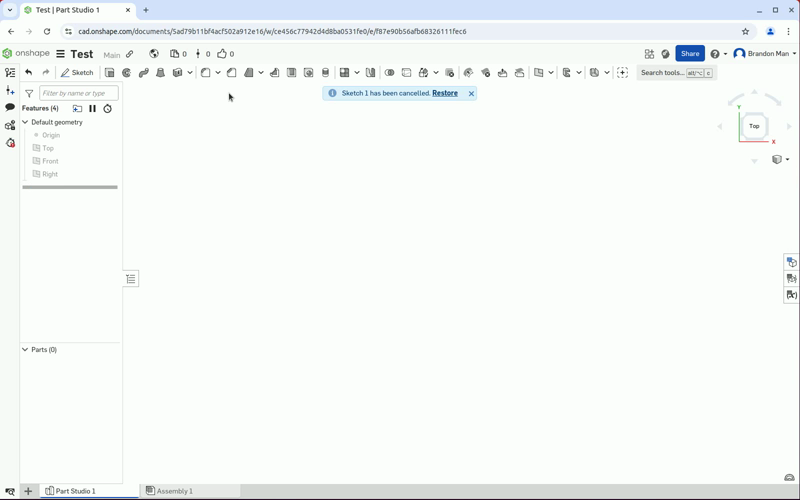
mouse_move(73, 352)
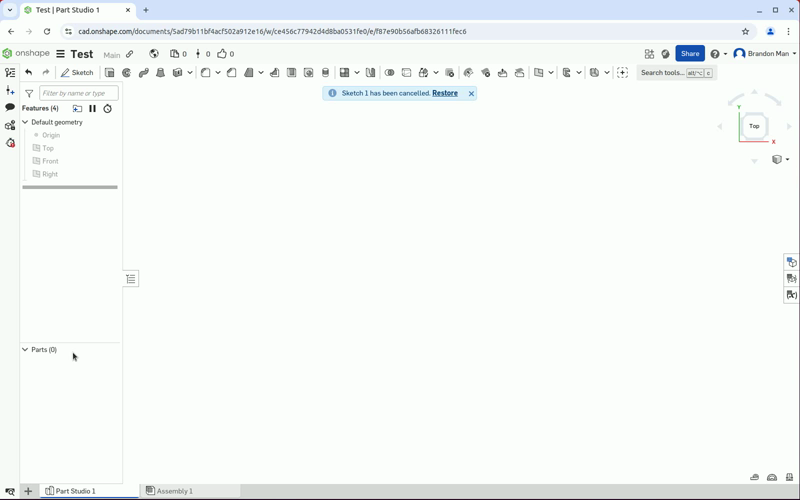
key(y)
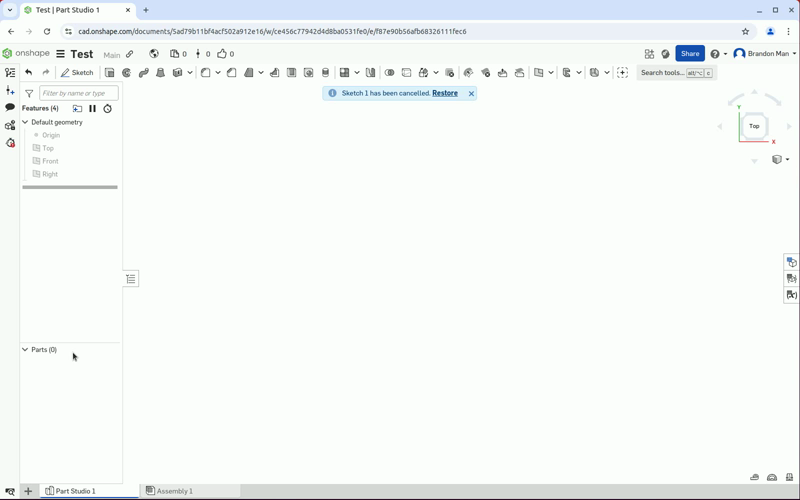
key(shift+p)
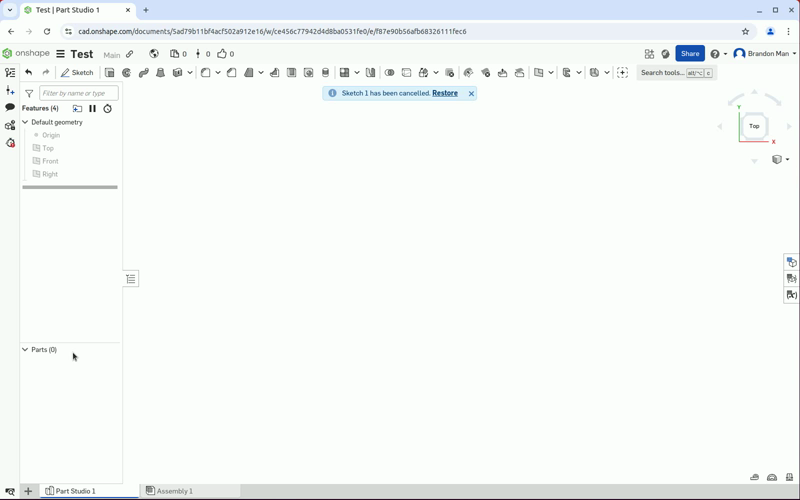
key(space)
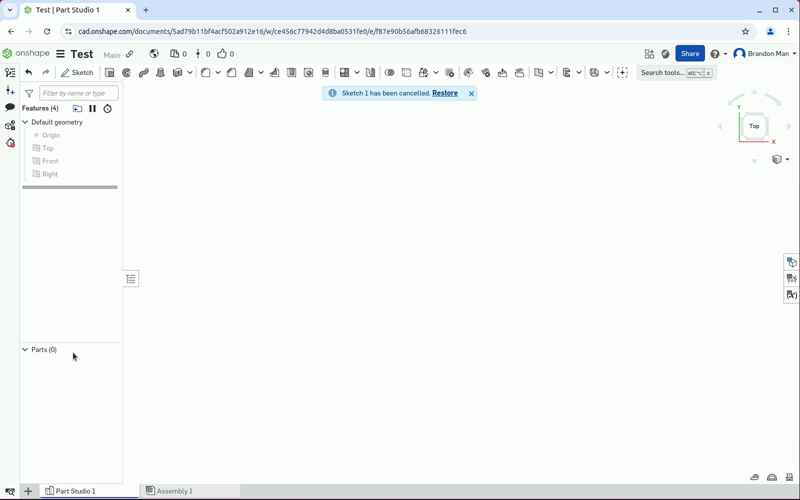
key_down(shift)
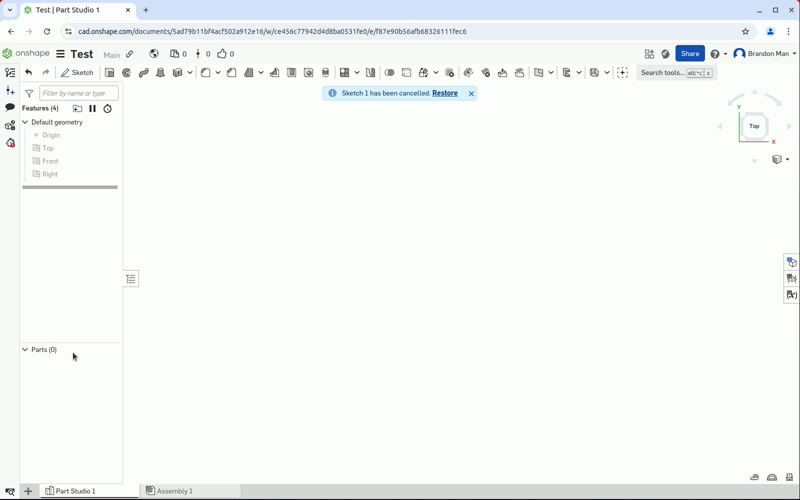
key(up)
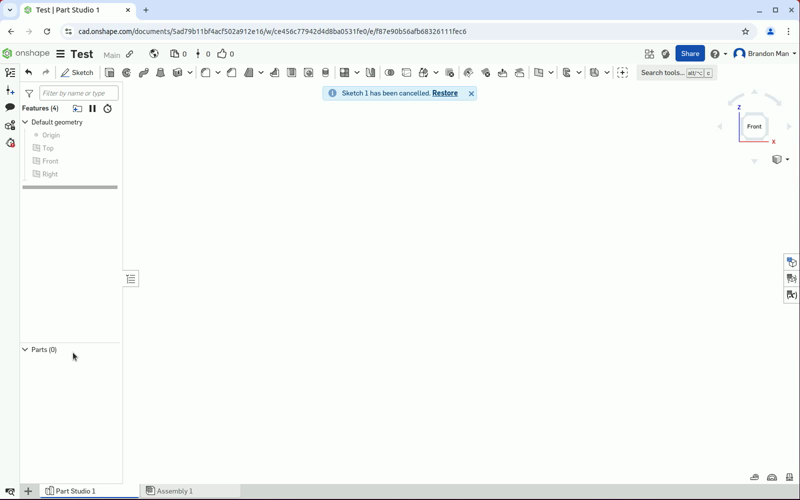
key_up(shift)
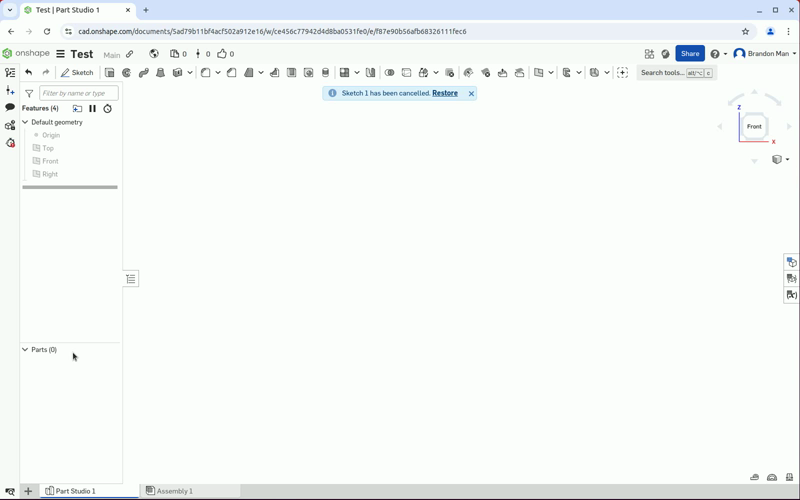
mouse_move(73, 352)
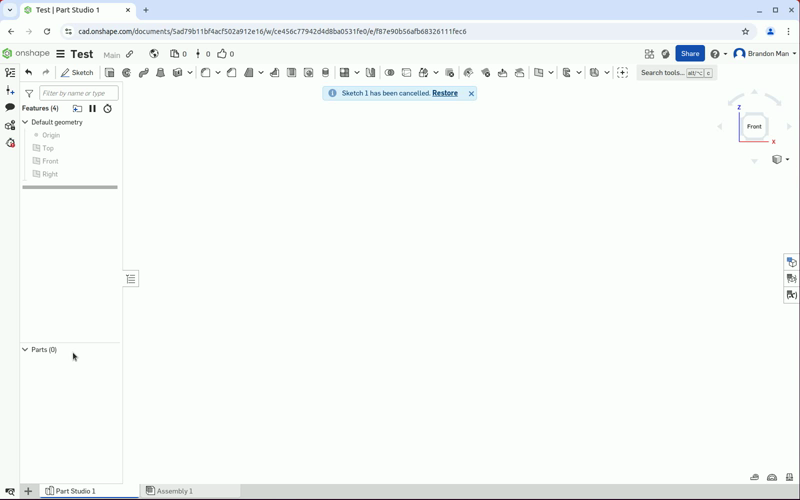
key(shift+y)
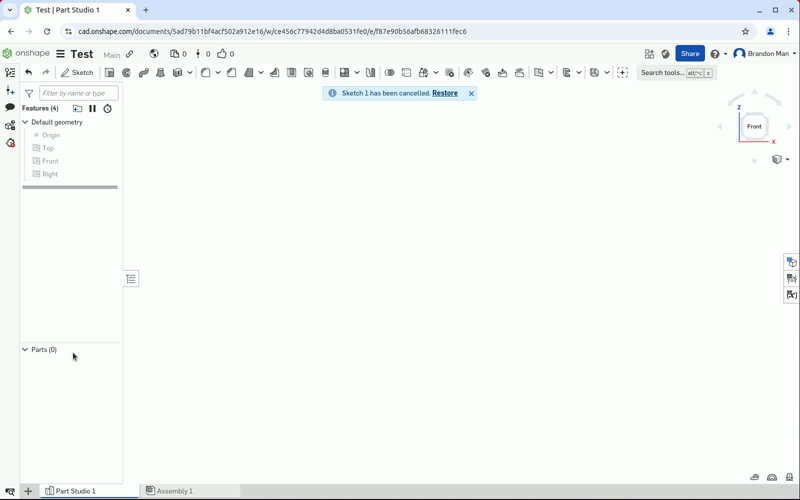
key(shift+s)
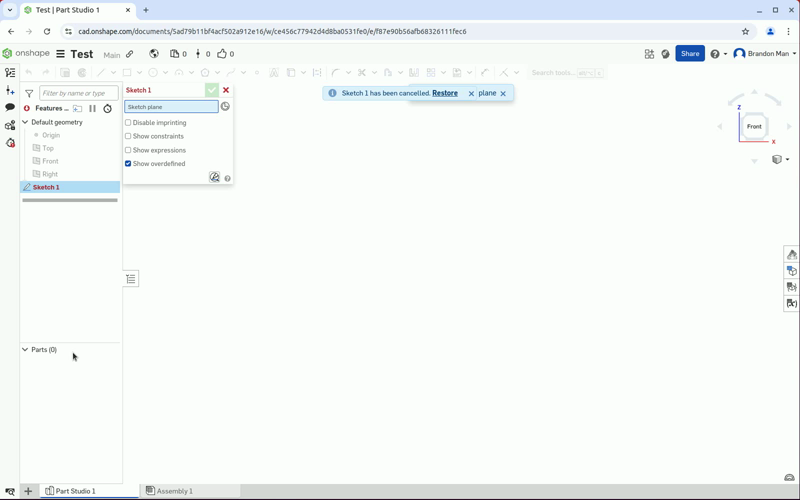
mouse_move(73, 163)
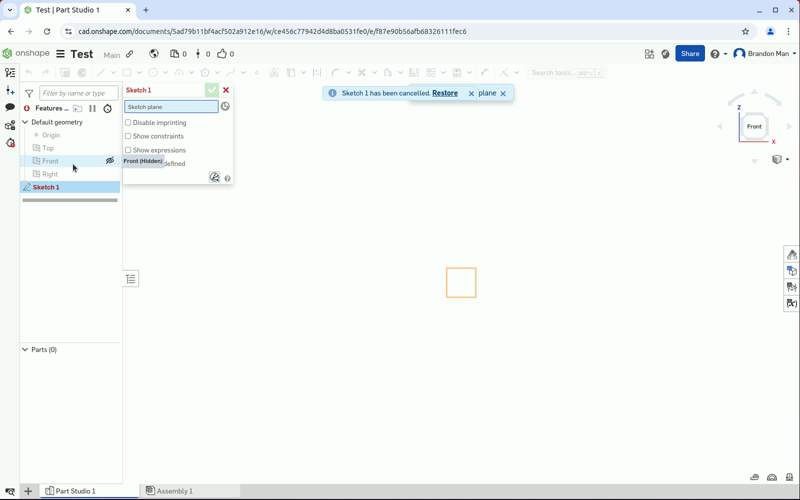
click(73, 163)
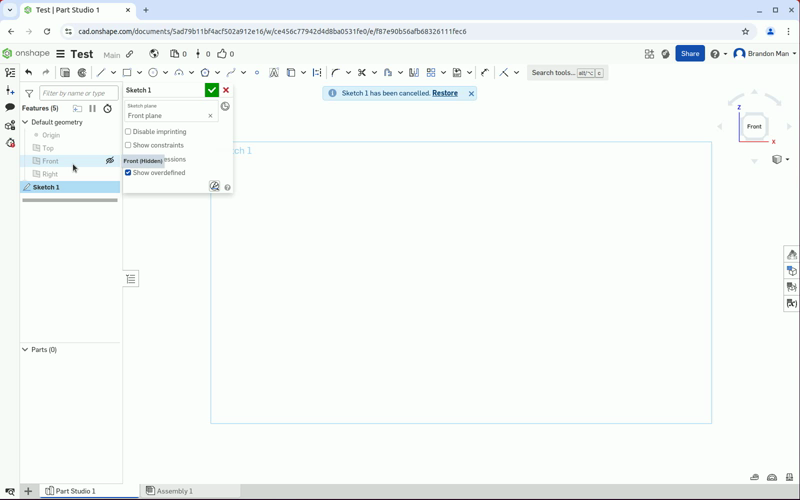
mouse_move(73, 352)
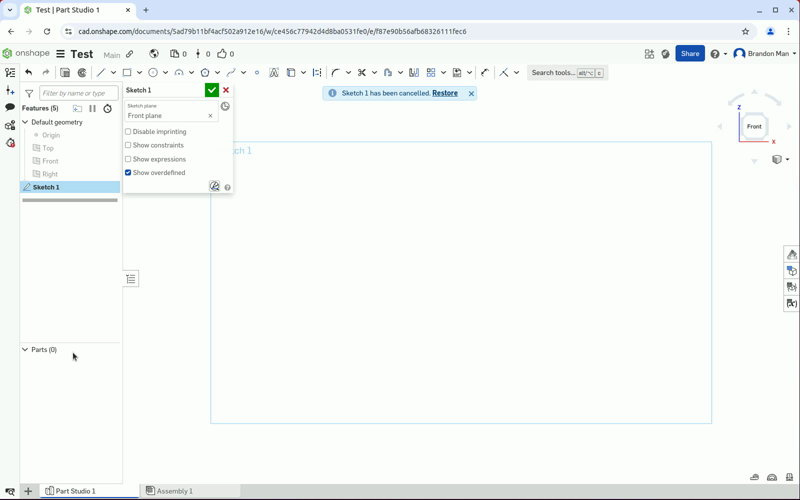
key(y)
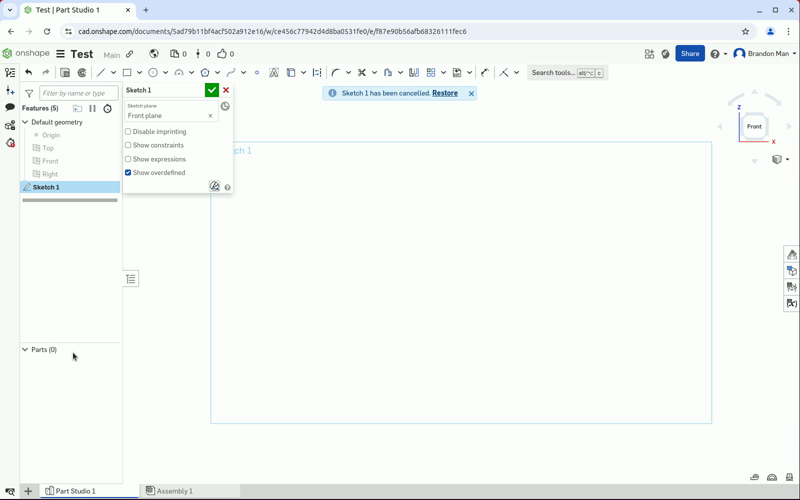
key(l)
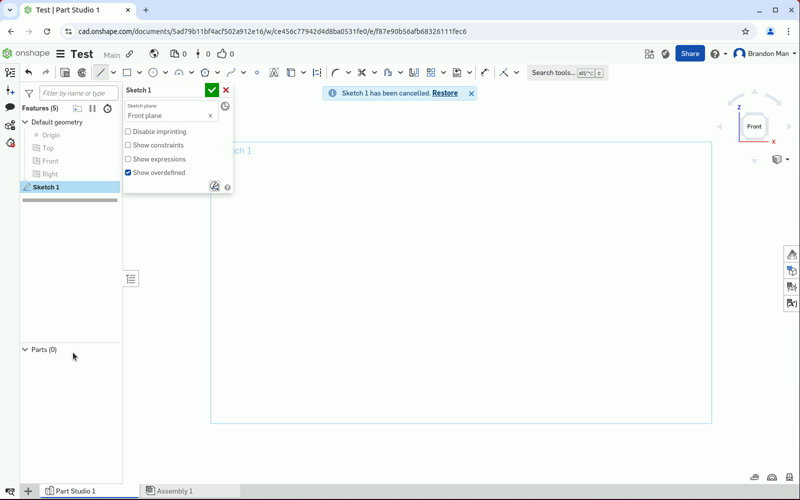
key_down(shift)
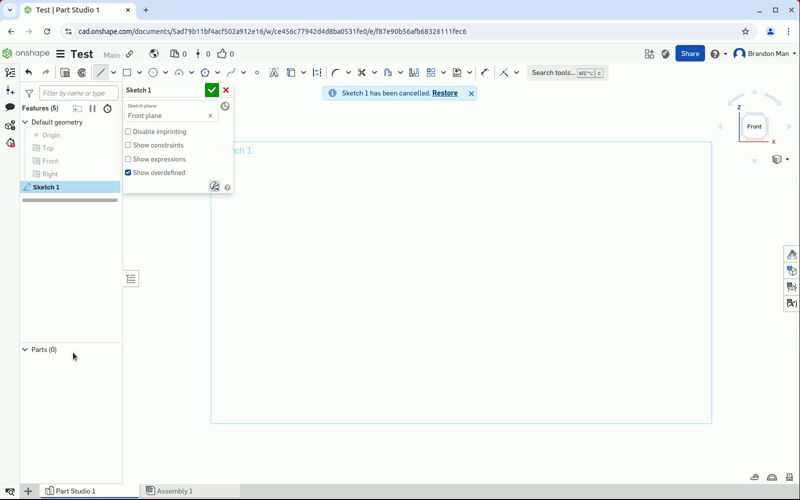
mouse_move(460, 282)
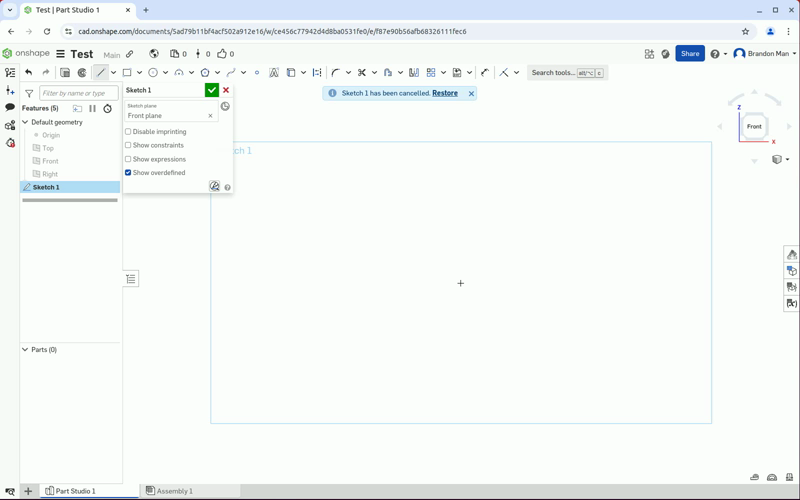
click(460, 282)
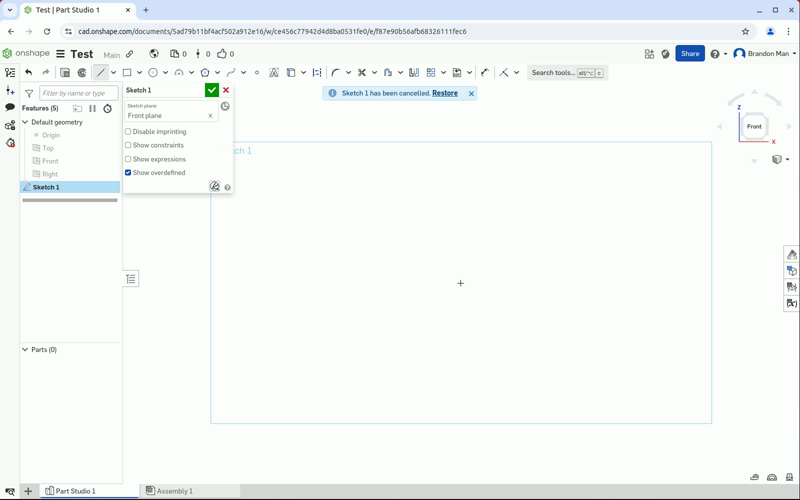
key_up(shift)
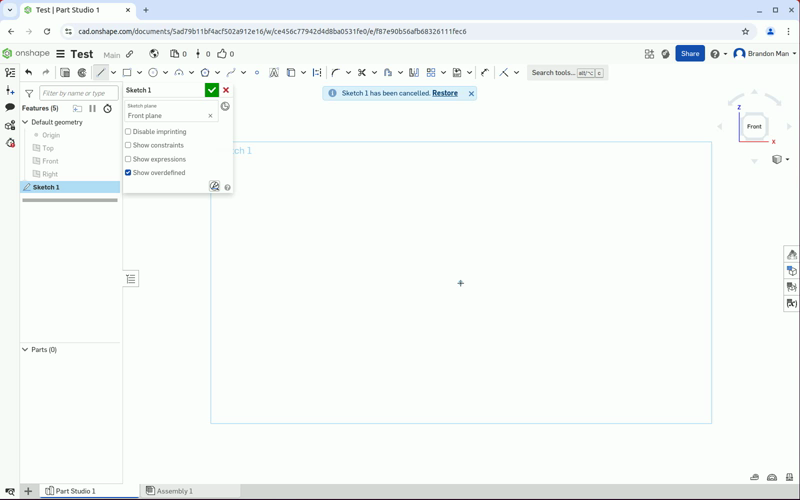
key_down(shift)
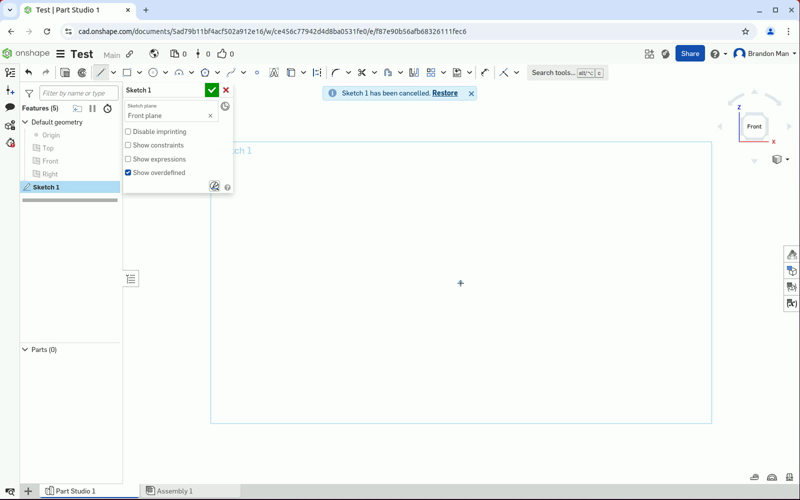
mouse_move(573, 282)
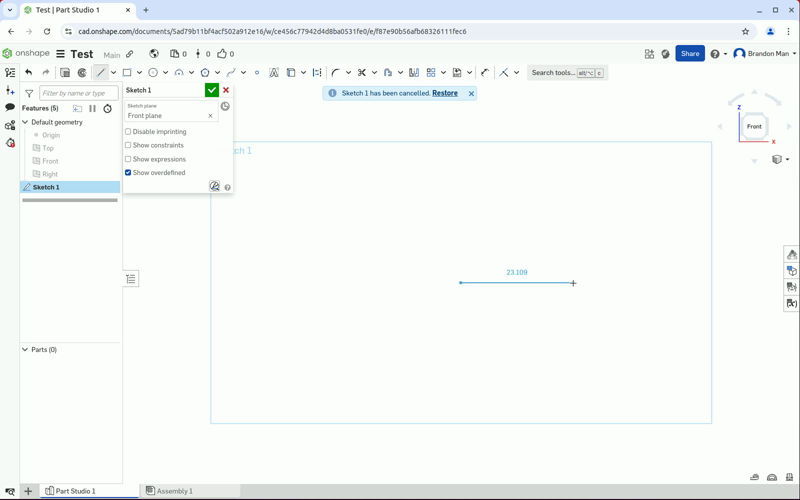
click(573, 282)
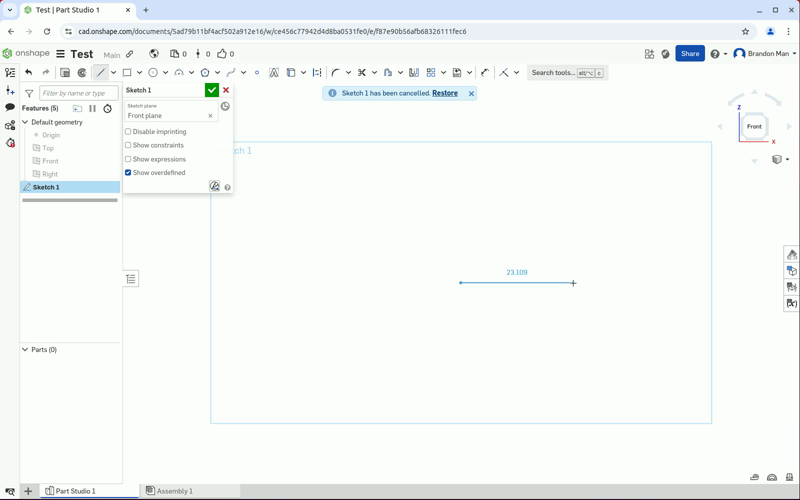
key_up(shift)
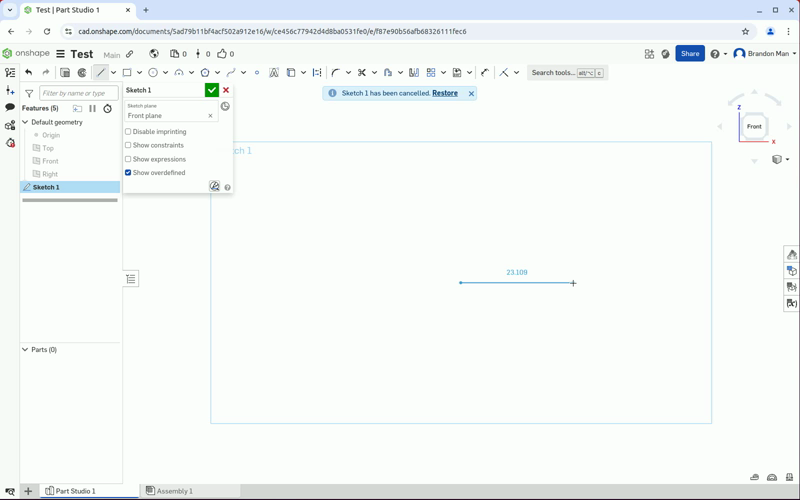
key_down(shift)
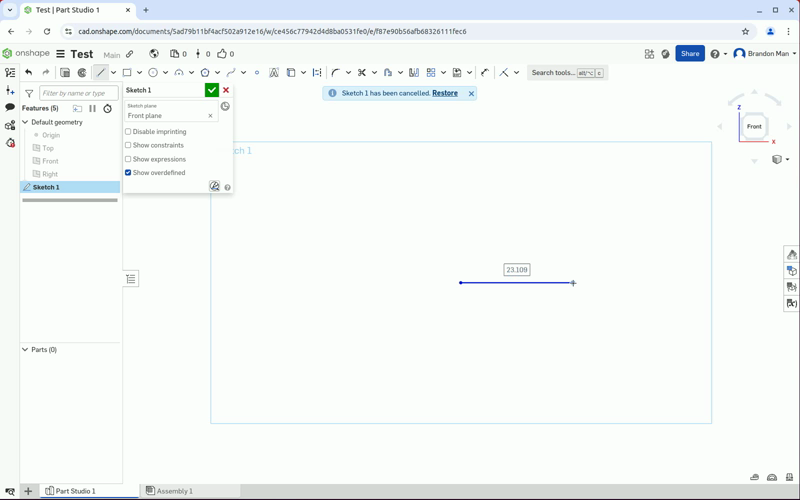
mouse_move(573, 219)
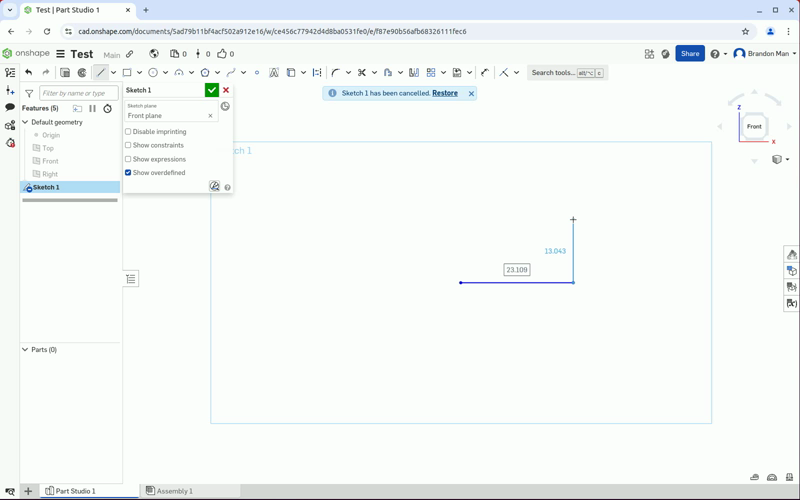
click(573, 219)
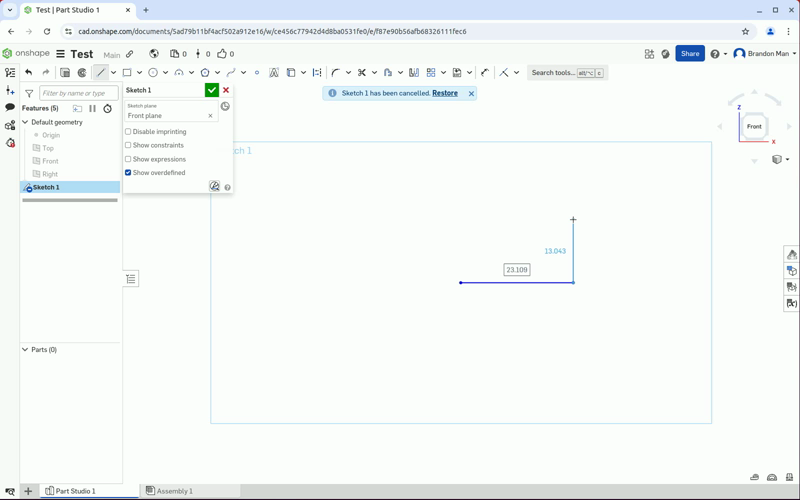
key_up(shift)
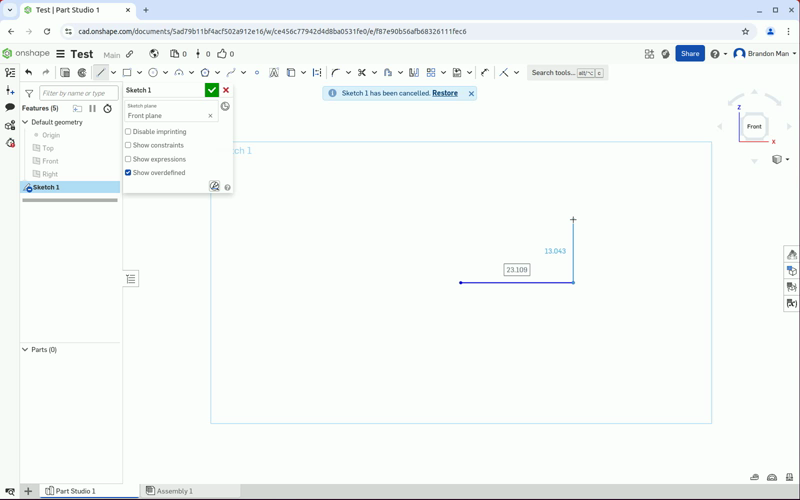
key_down(shift)
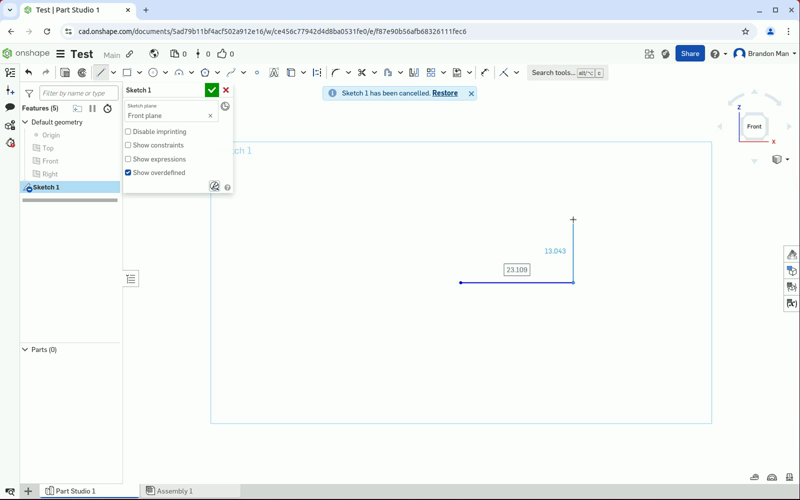
mouse_move(460, 219)
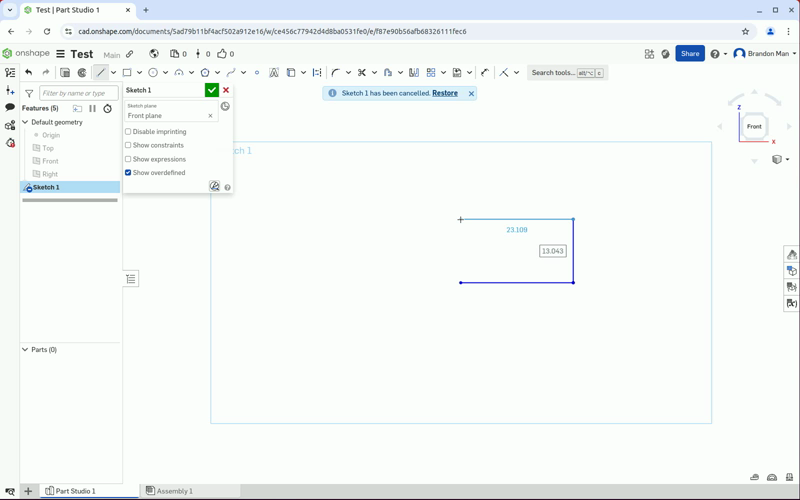
click(460, 219)
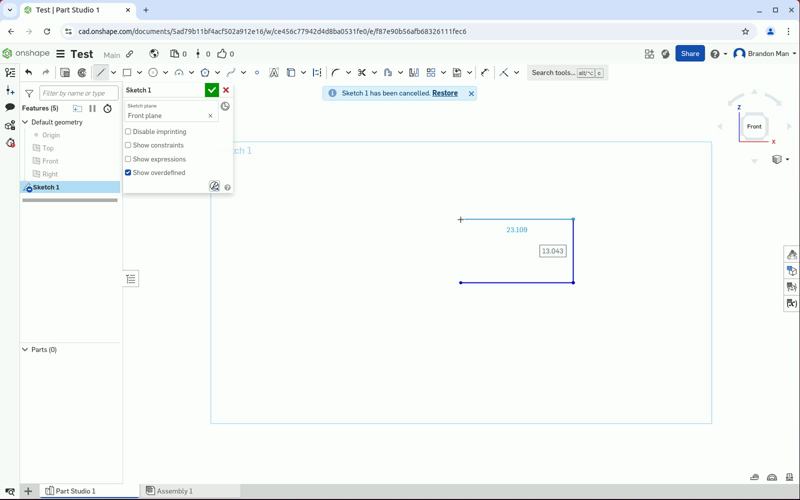
key_up(shift)
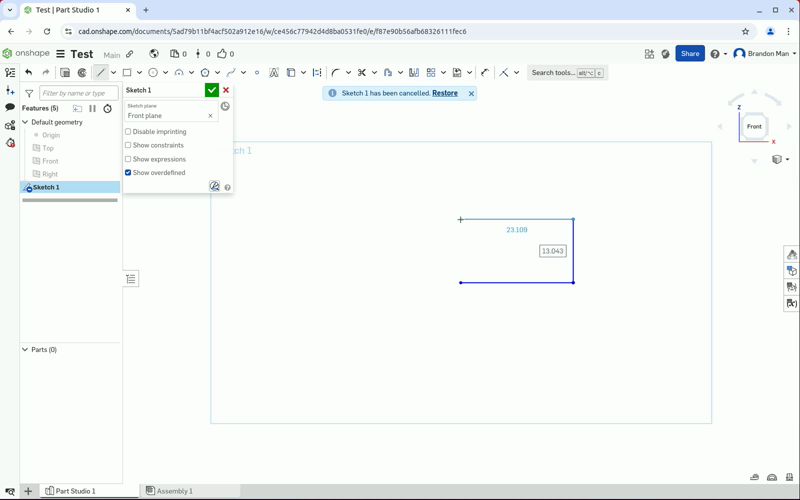
key_down(shift)
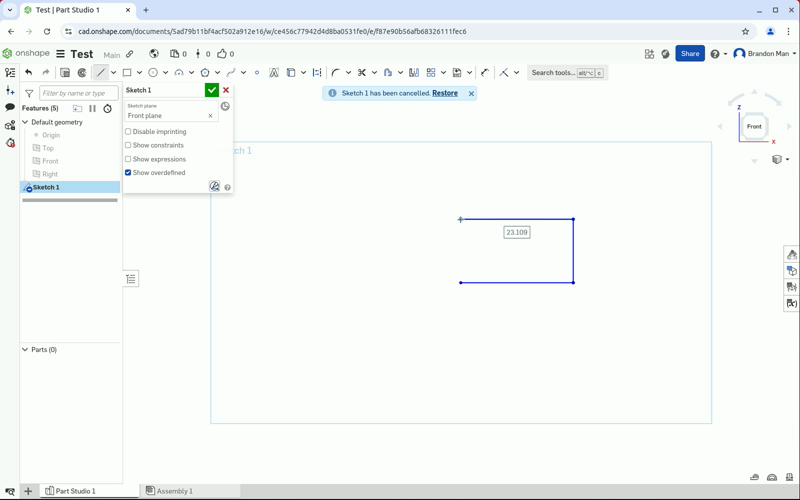
mouse_move(460, 282)
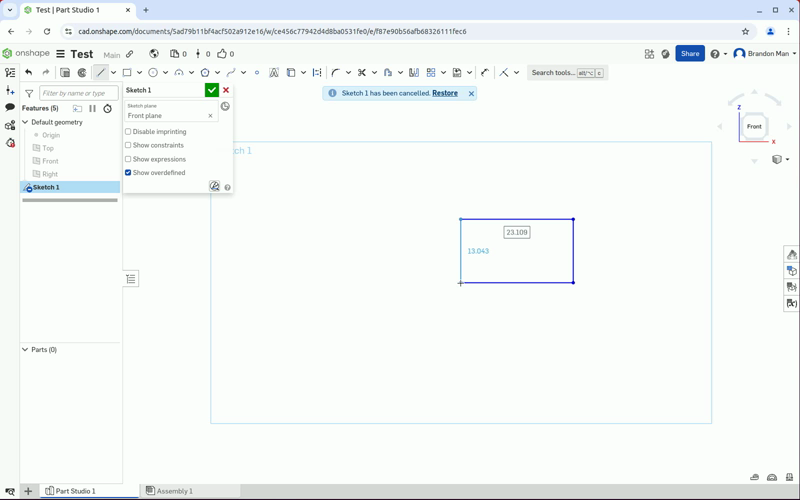
key_up(shift)
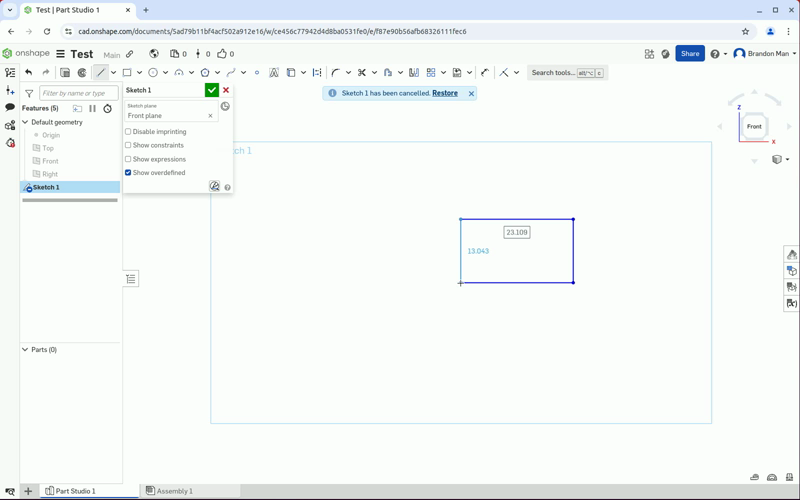
click(460, 282)
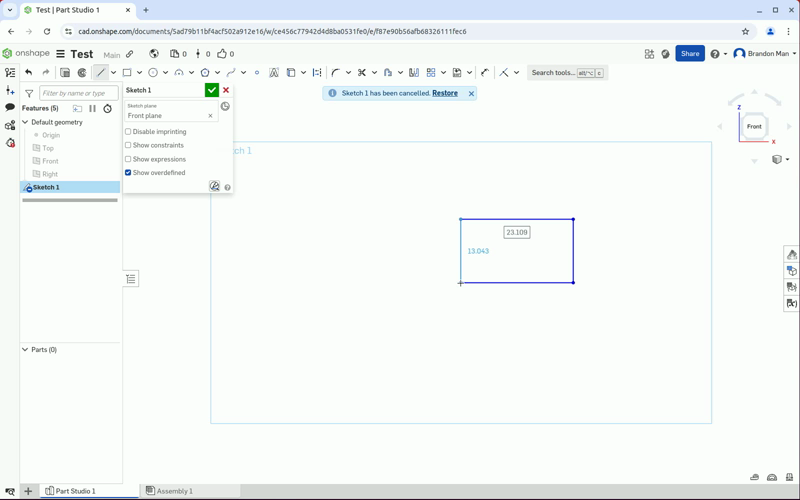
key(esc)
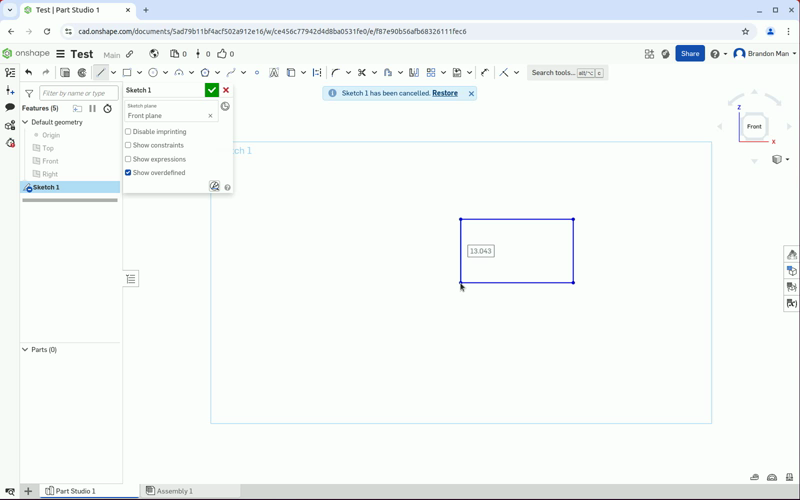
mouse_move(560, 225)
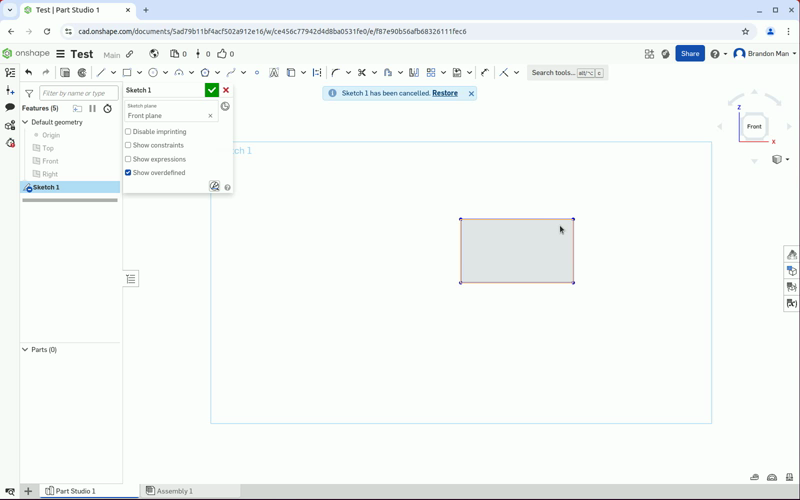
click(560, 225)
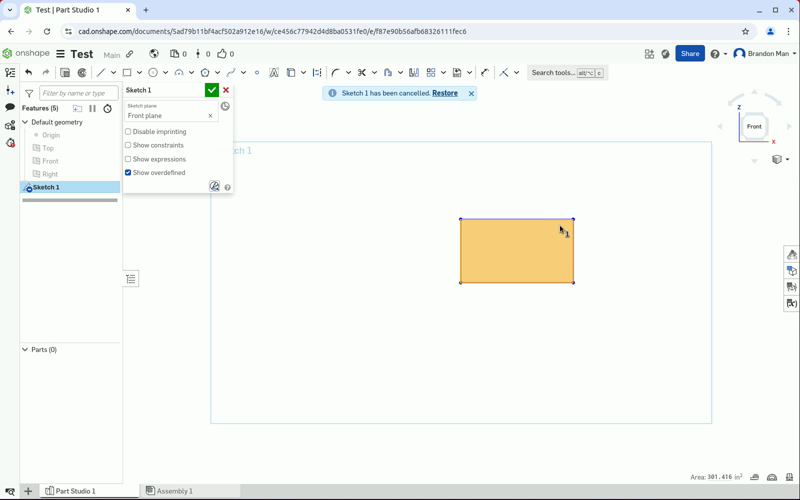
mouse_move(73, 352)
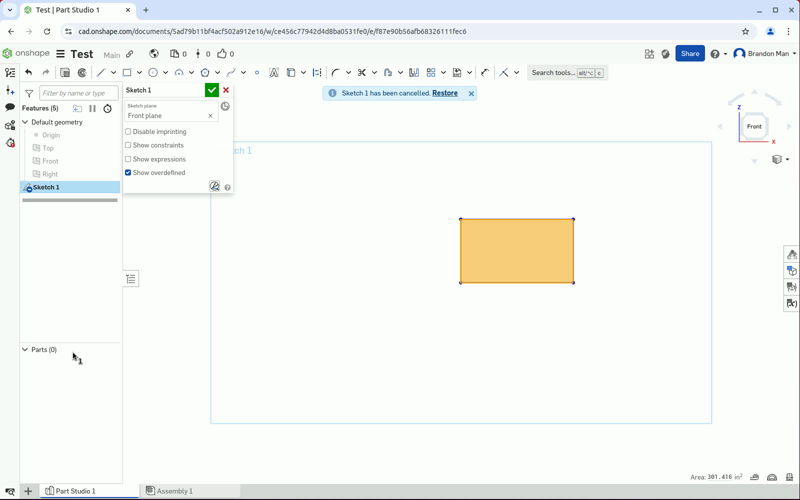
key(shift+y)
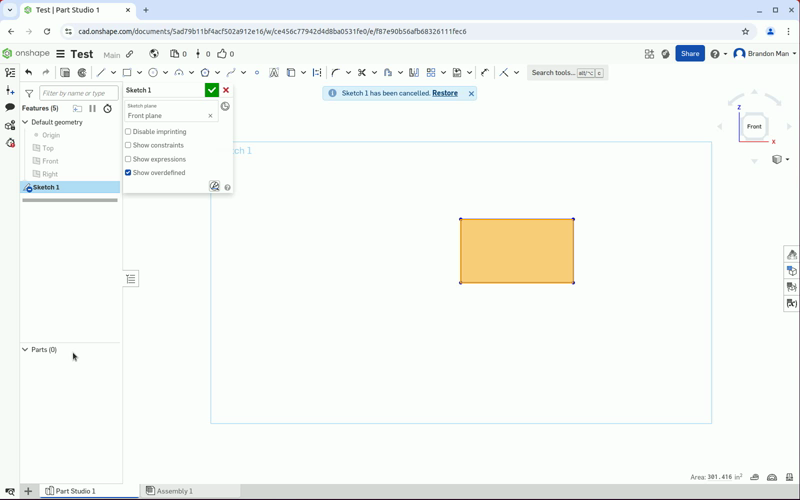
key(shift+e)
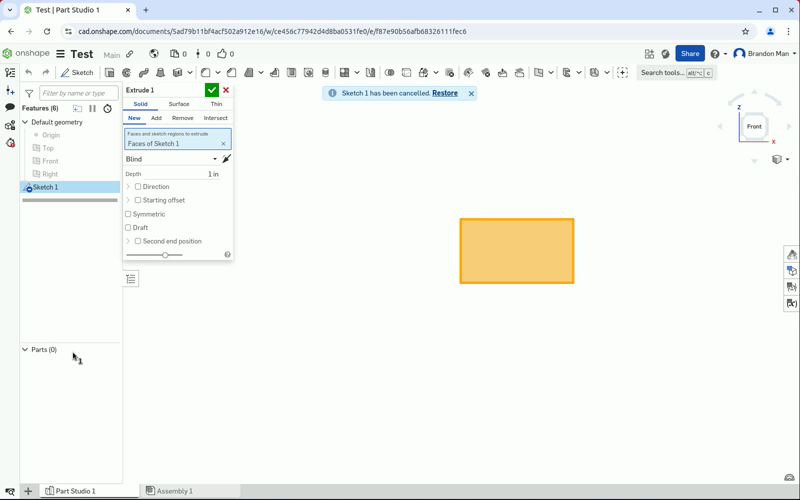
mouse_move(143, 106)
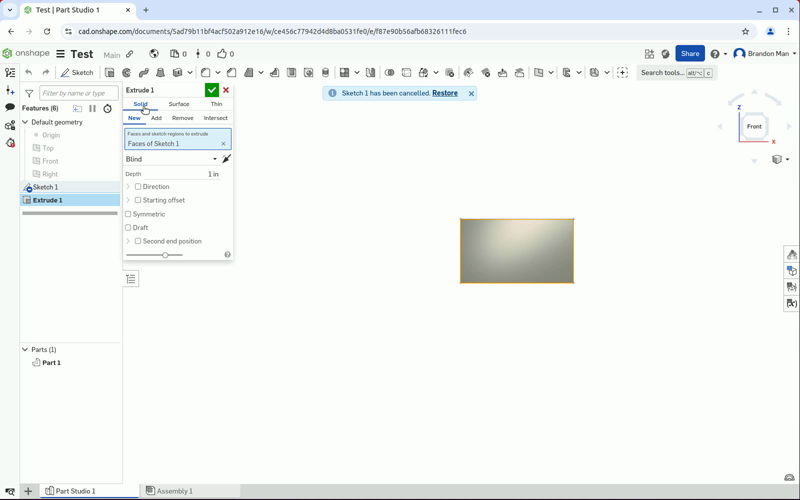
click(143, 106)
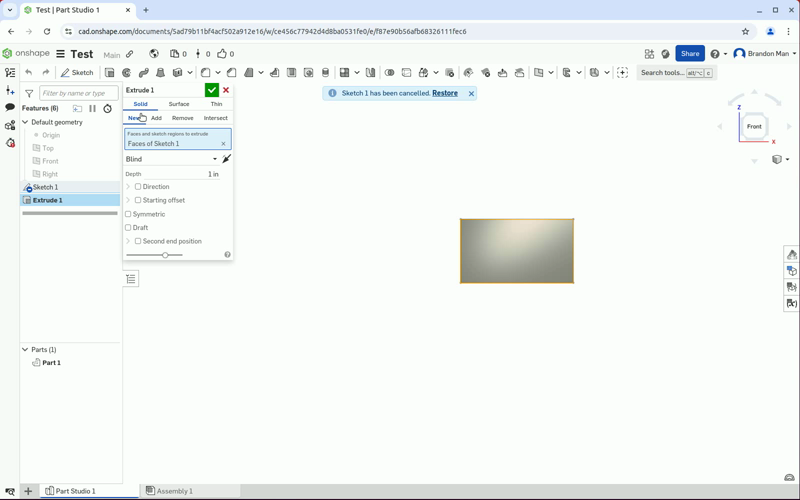
mouse_move(137, 120)
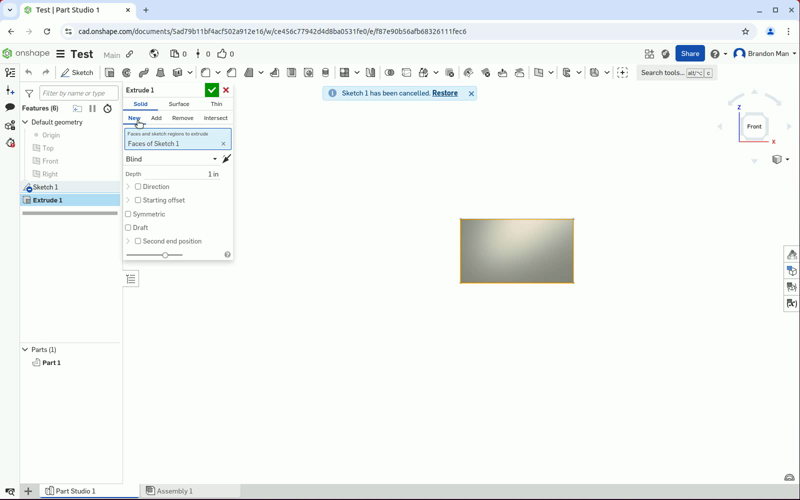
click(137, 120)
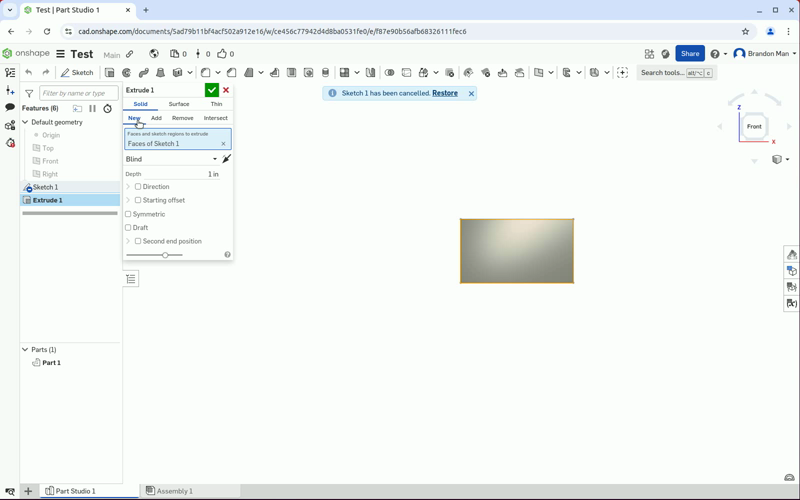
key(tab, 4)
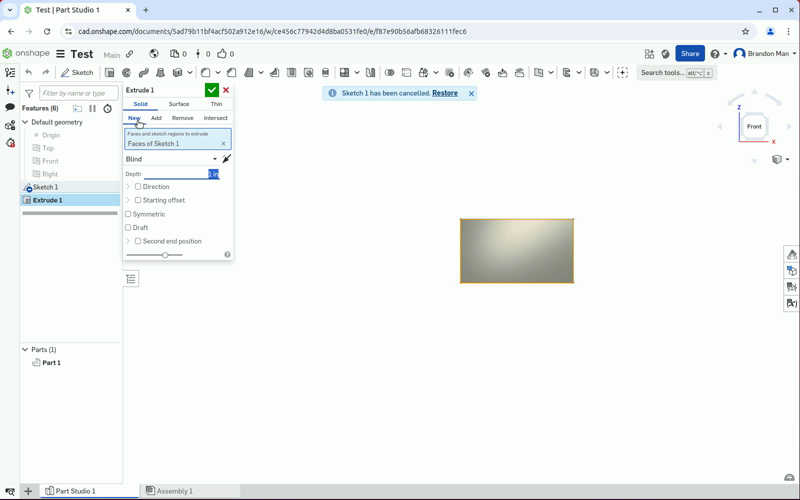
text(8.184)
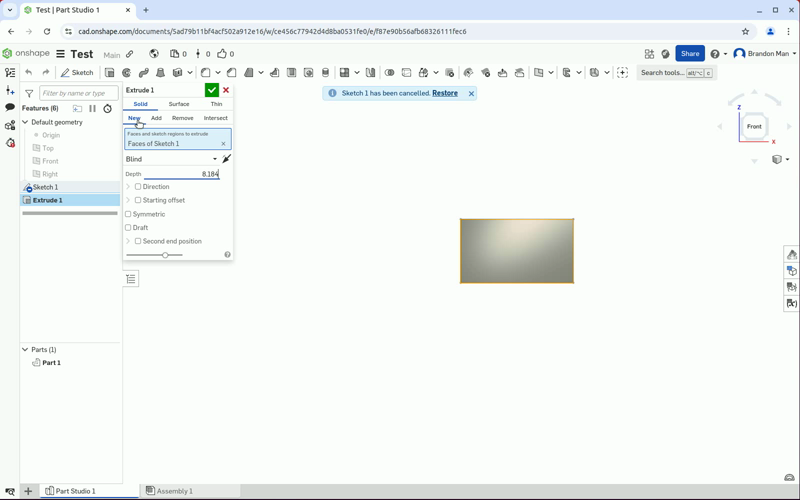
key(enter)
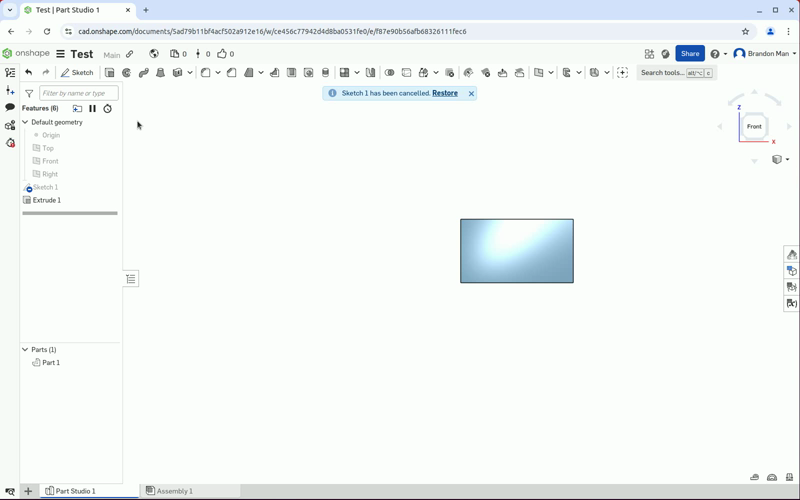
key(shift+h)
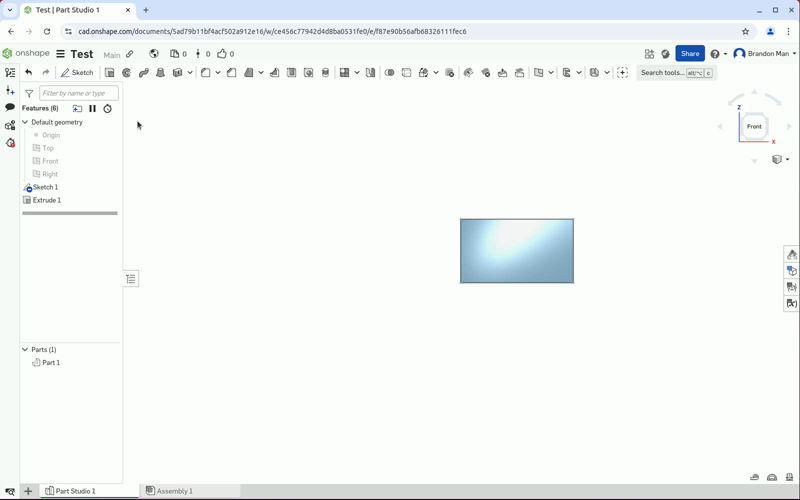
key(shift+h)
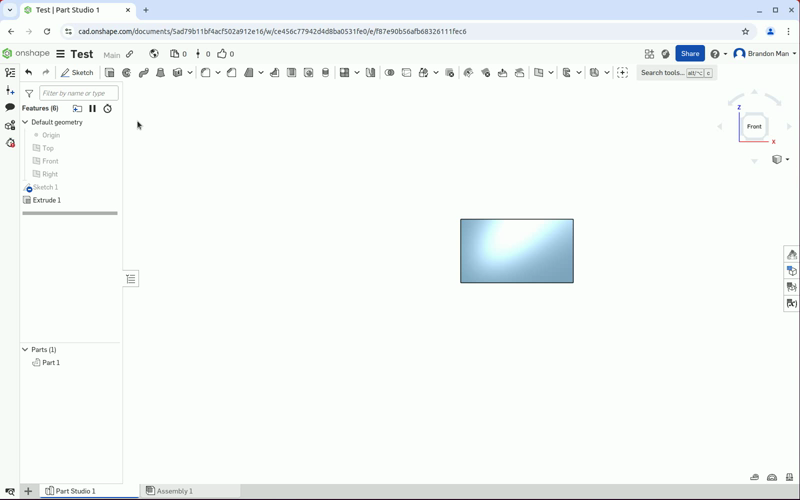
mouse_move(73, 189)
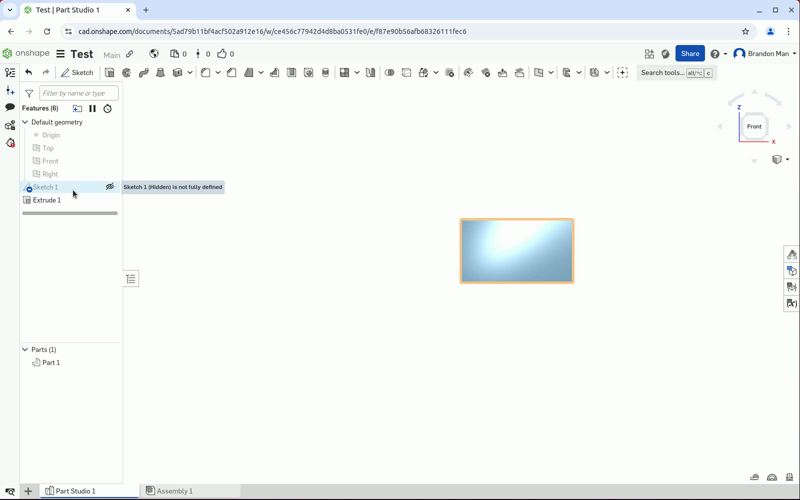
click(73, 189)
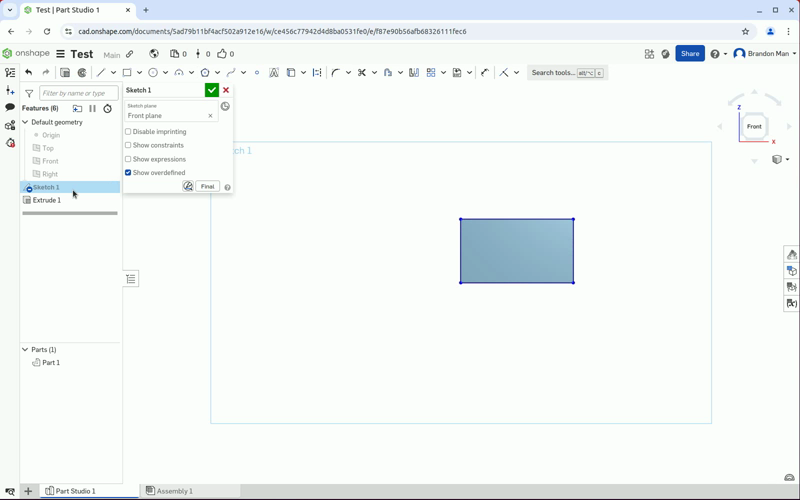
mouse_move(229, 92)
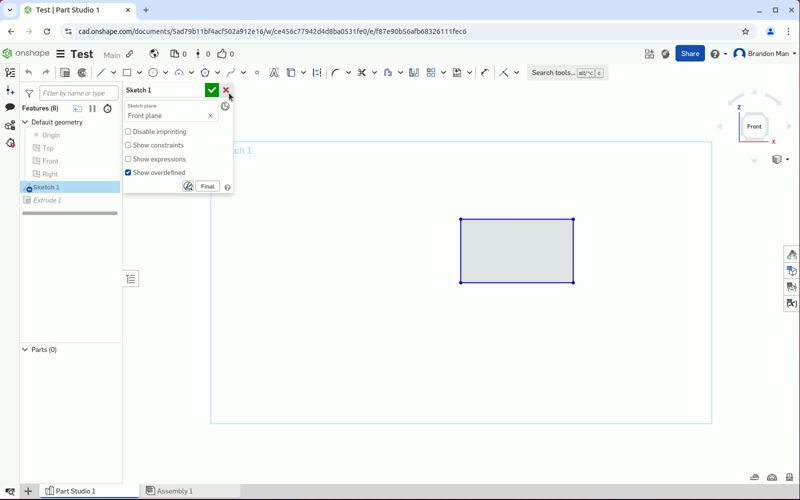
click(229, 92)
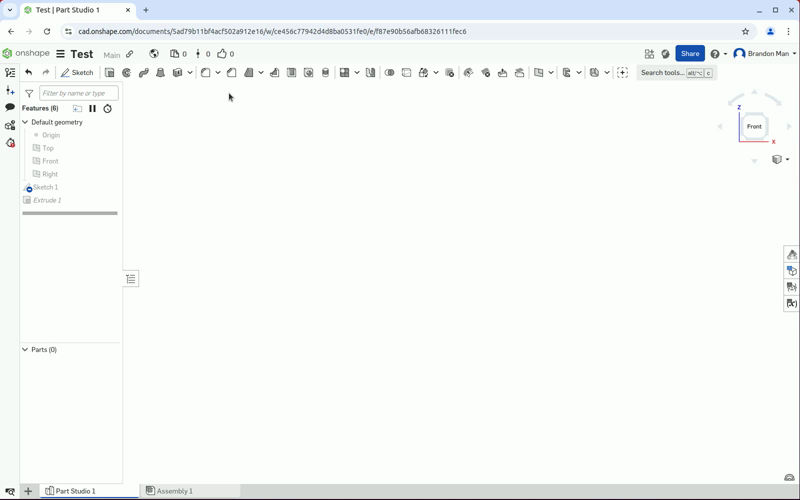
mouse_move(541, 75)
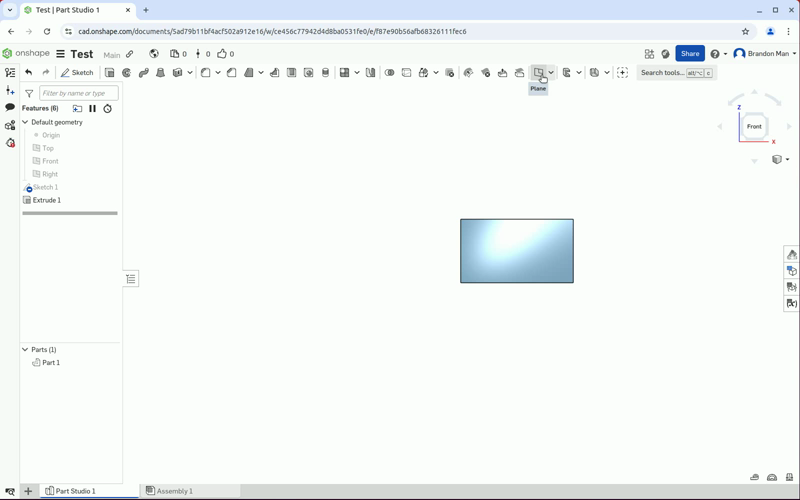
click(541, 75)
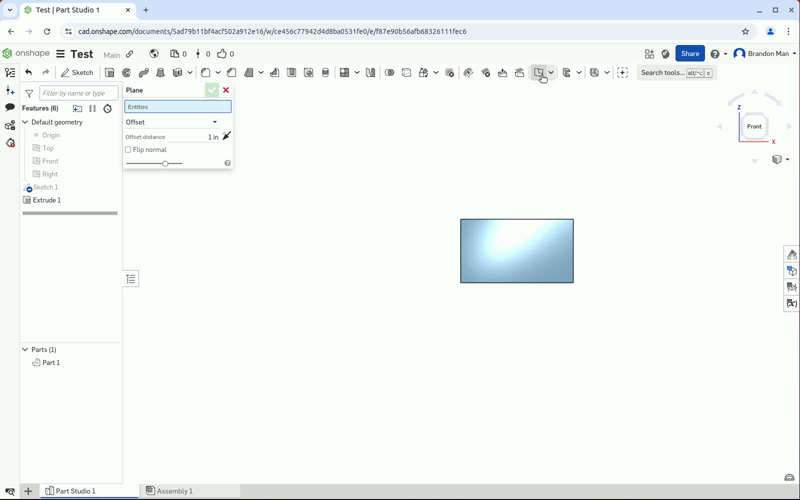
mouse_move(73, 163)
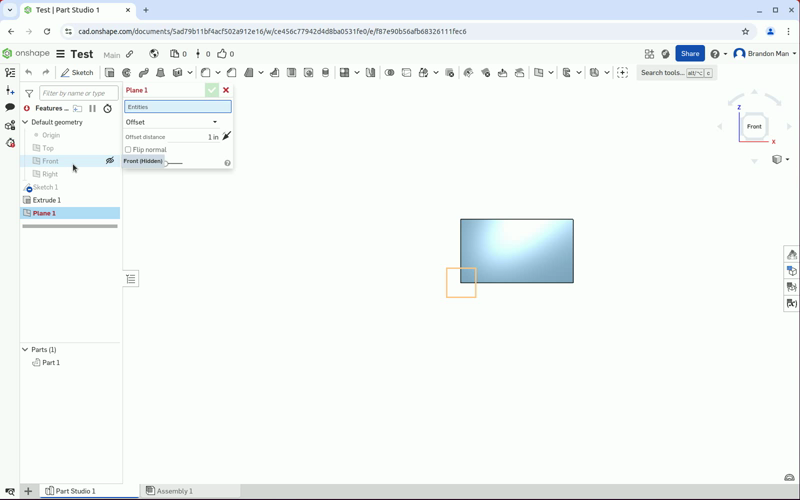
click(73, 163)
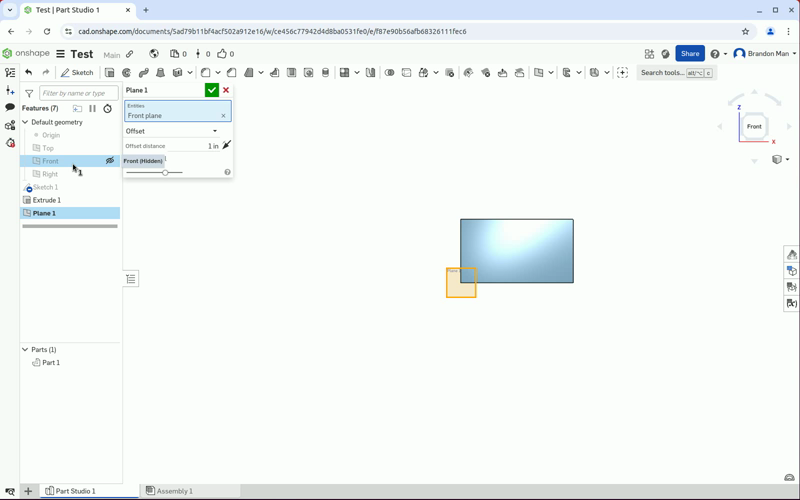
key(tab, 2)
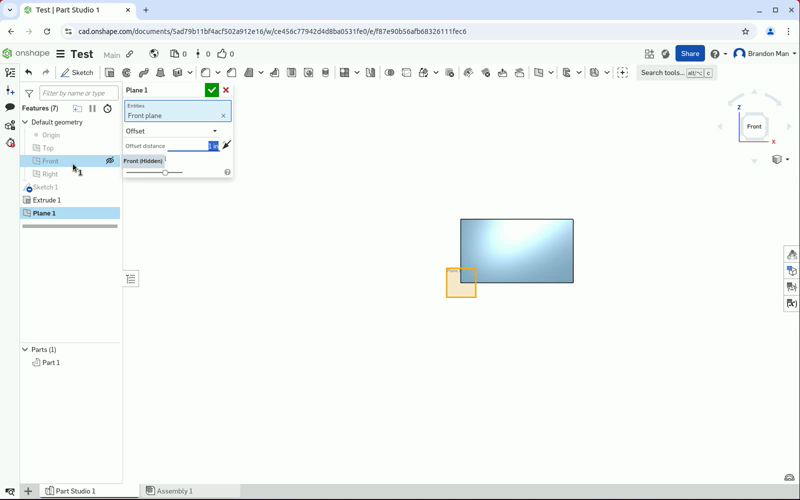
text(8.196)
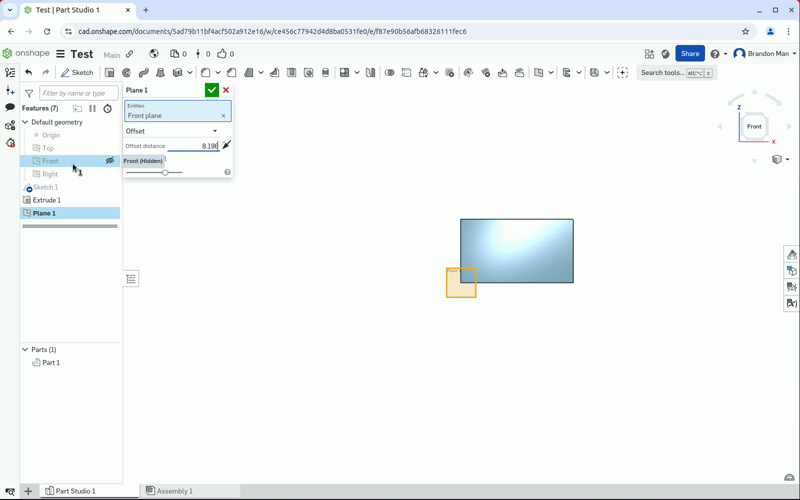
key(enter, 2)
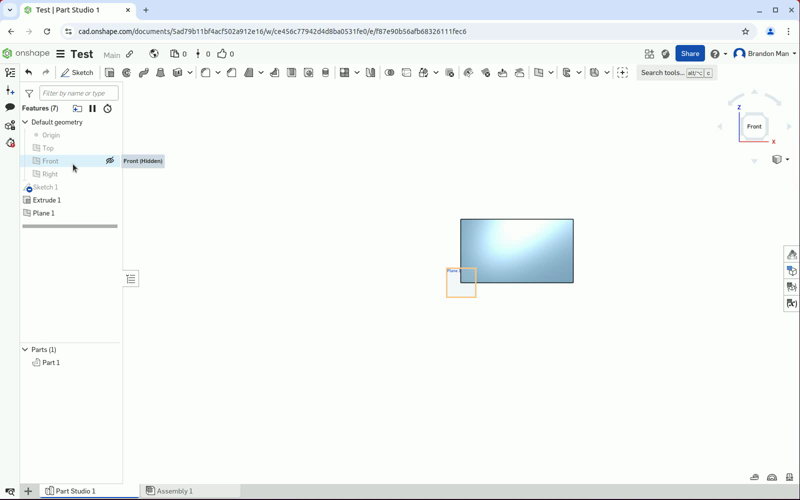
key(shift+s)
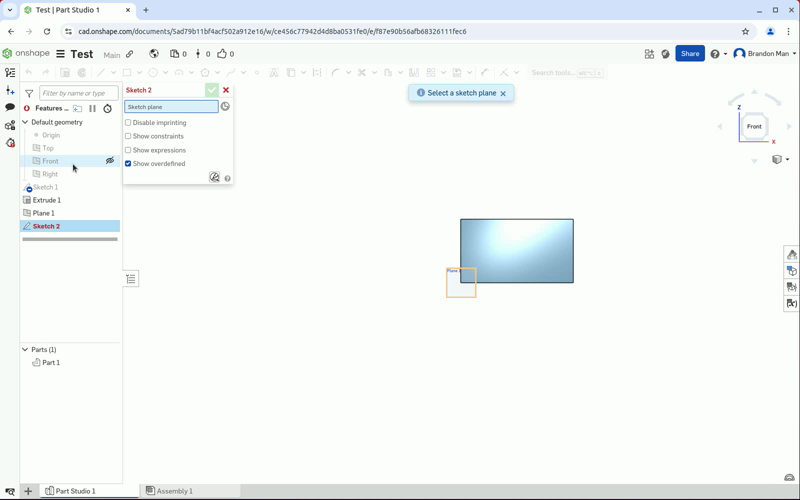
mouse_move(73, 215)
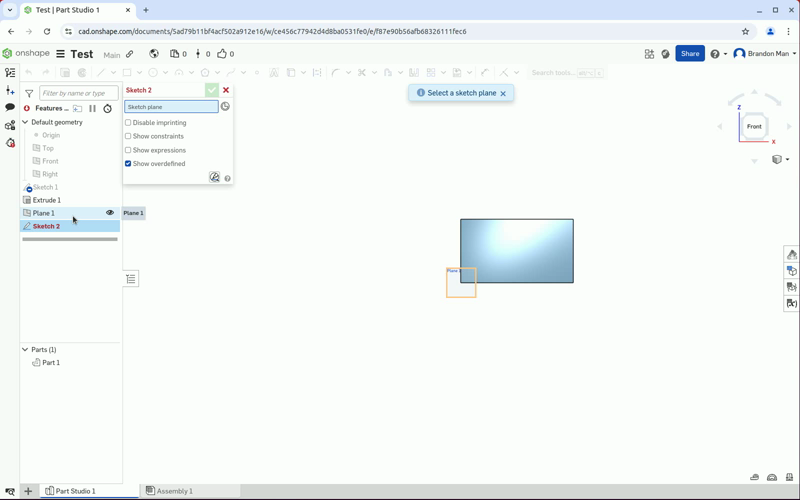
click(73, 215)
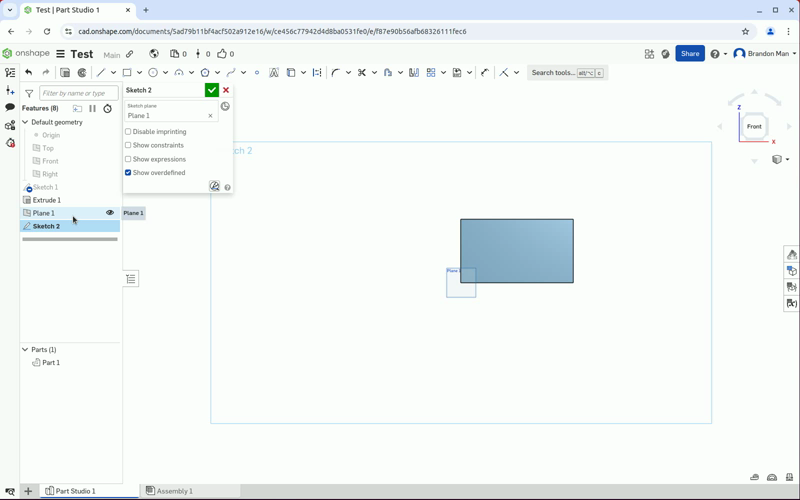
mouse_move(73, 352)
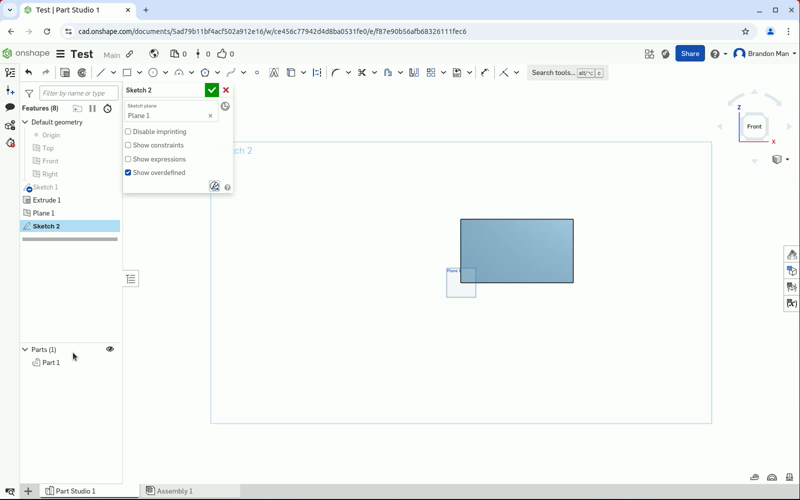
key(y)
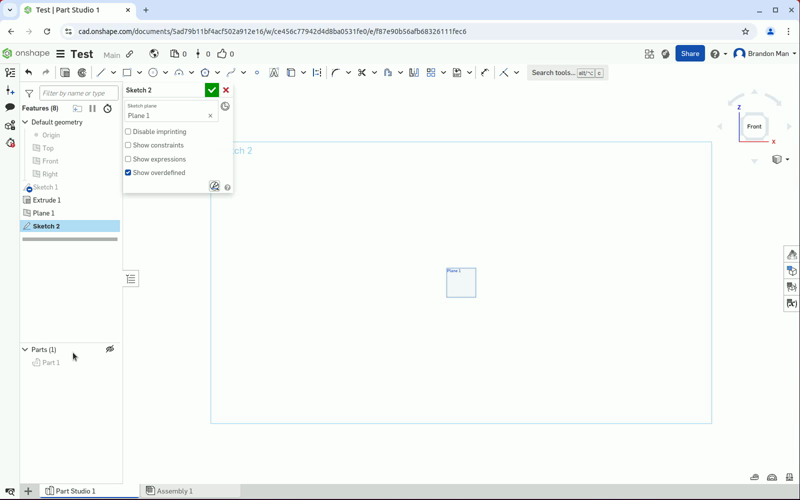
key(c)
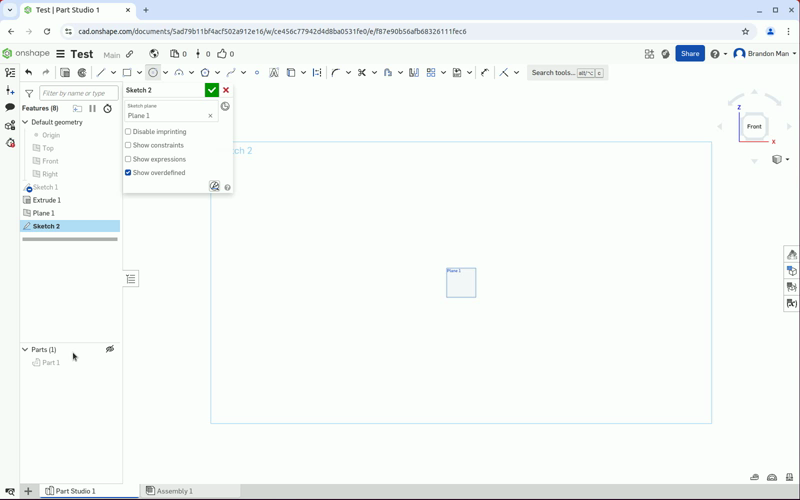
key_down(shift)
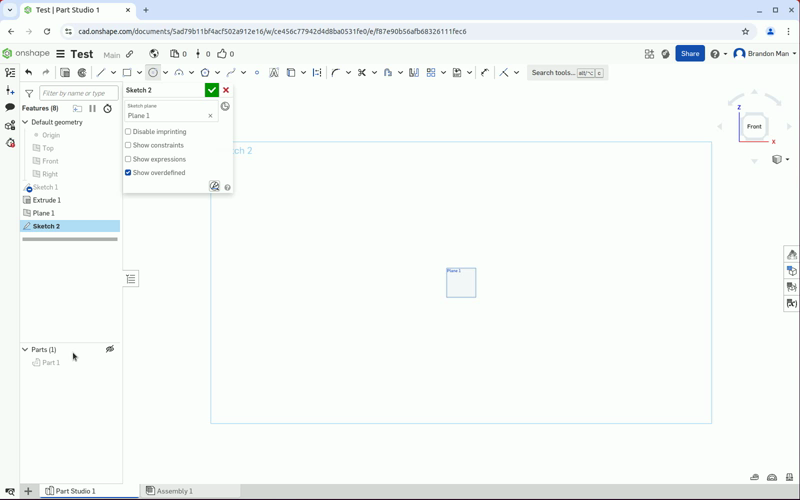
mouse_move(476, 231)
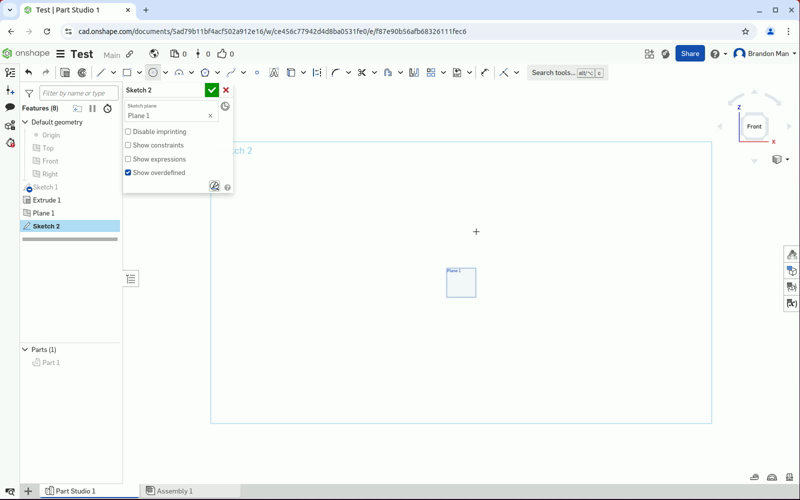
click(476, 231)
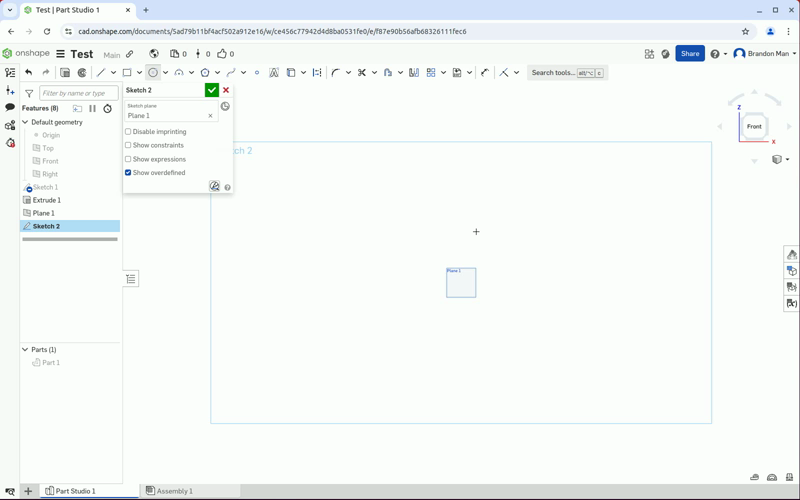
key_up(shift)
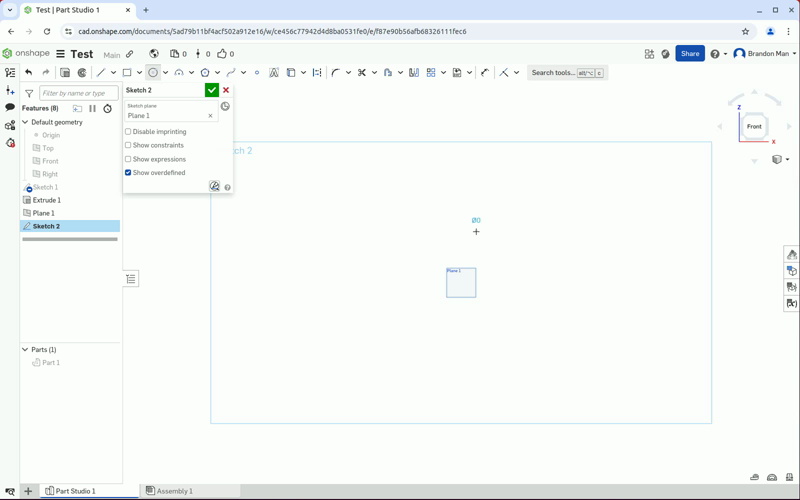
mouse_move(482, 231)
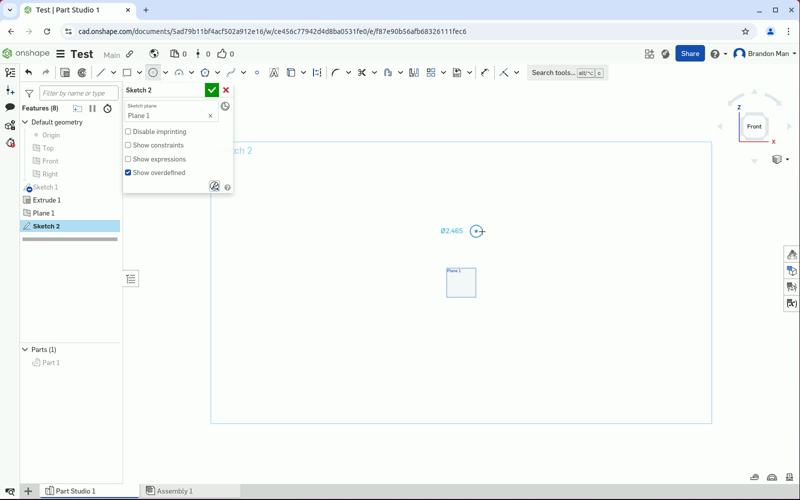
click(482, 231)
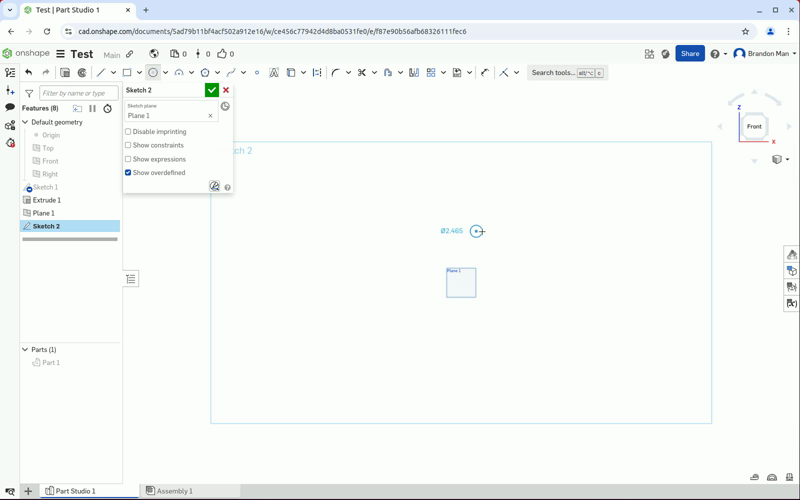
key(esc)
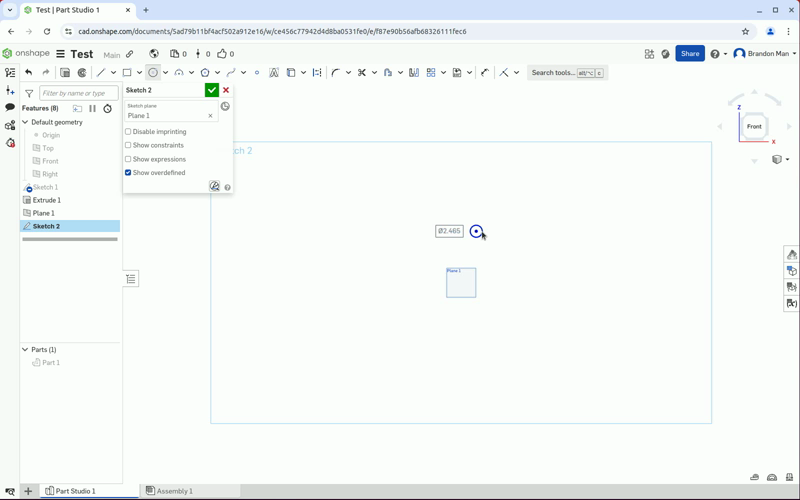
mouse_move(471, 230)
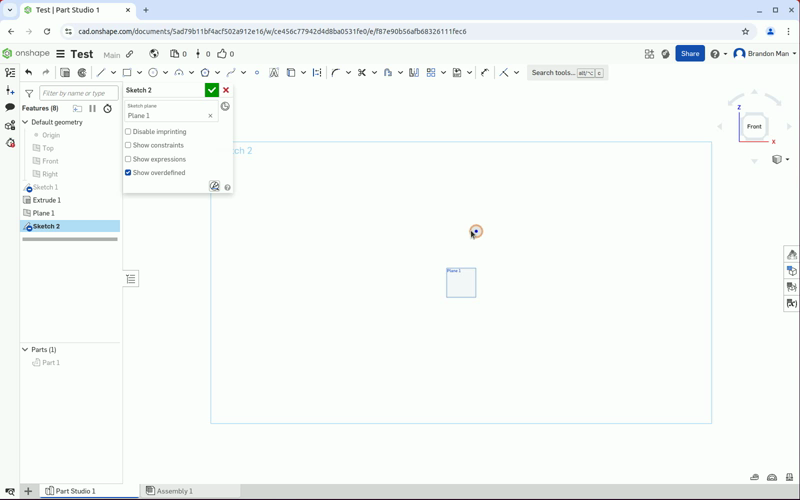
scroll(6)
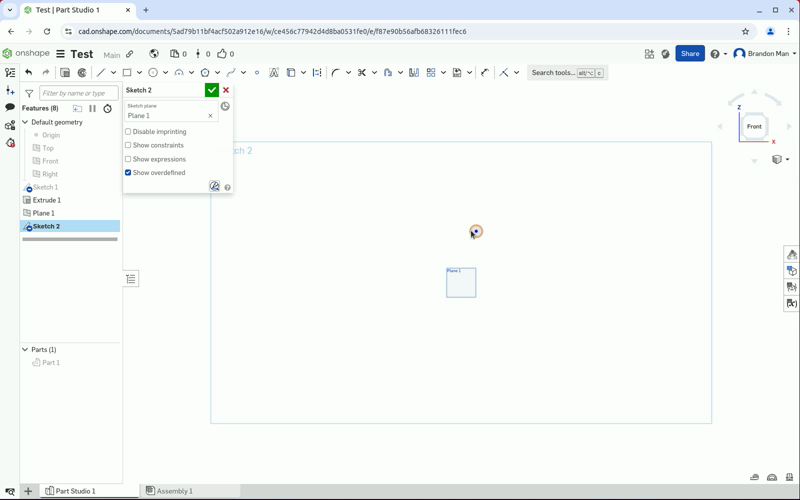
scroll(6)
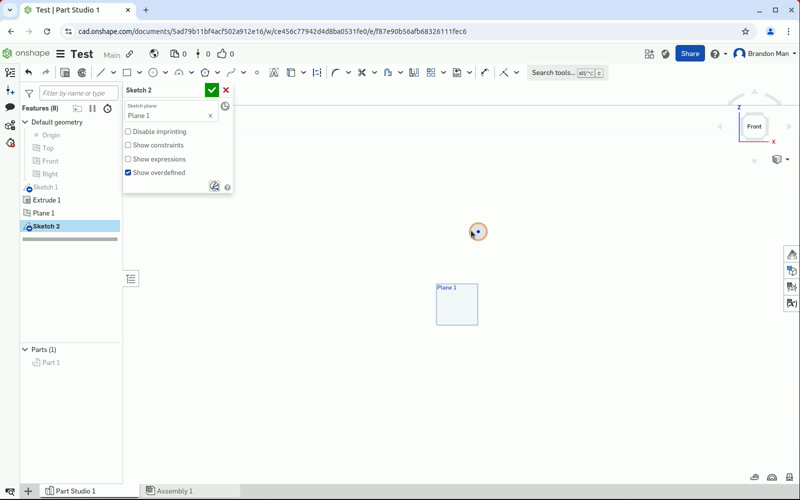
scroll(6)
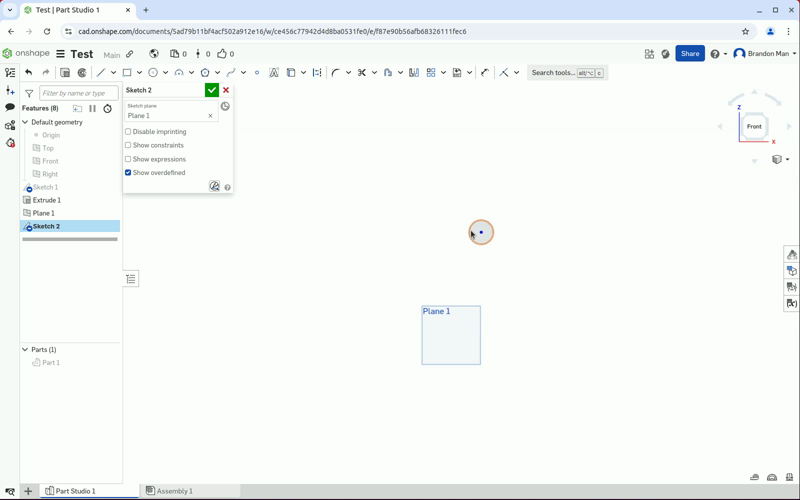
scroll(6)
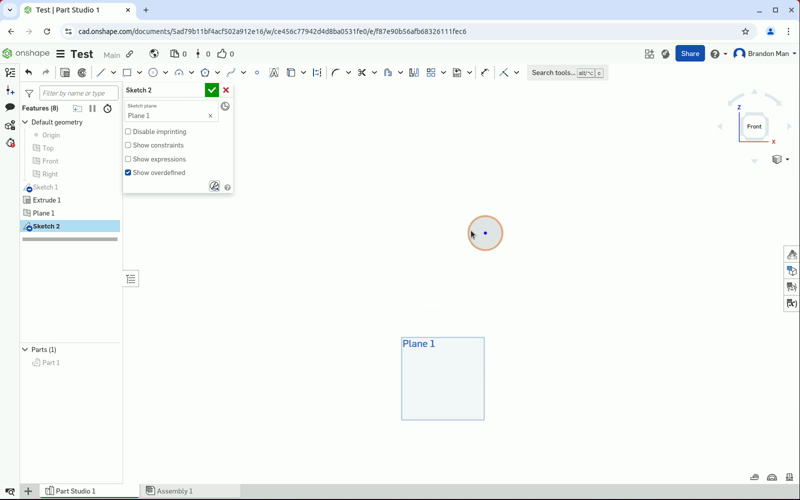
scroll(6)
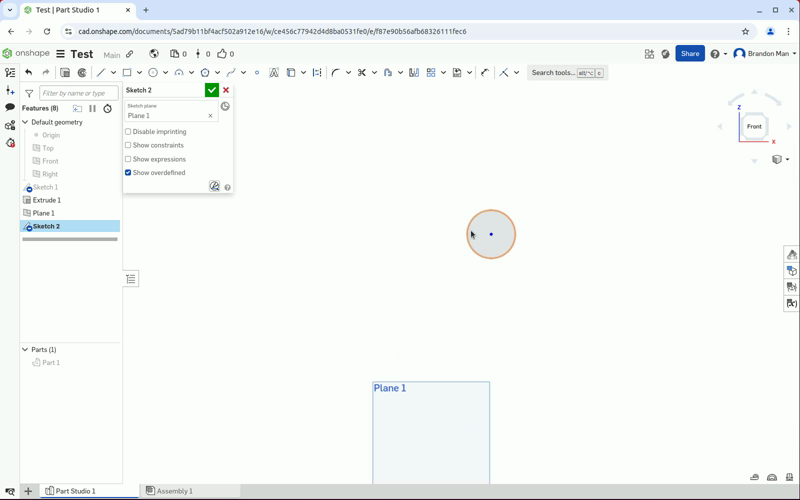
scroll(6)
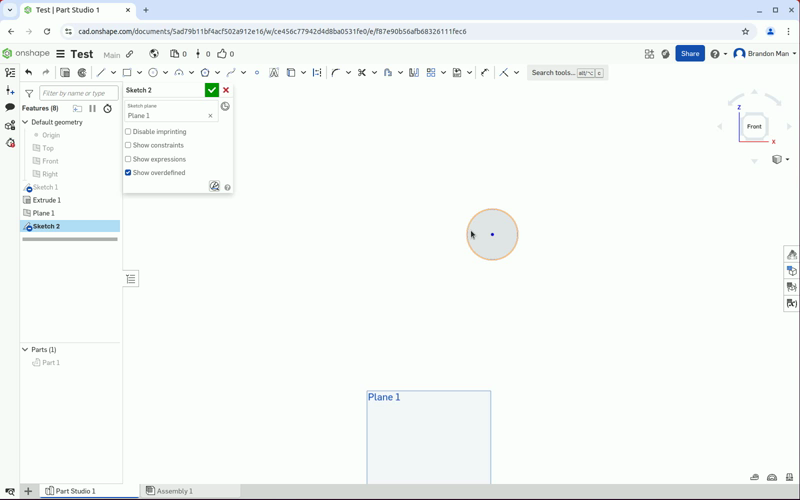
scroll(6)
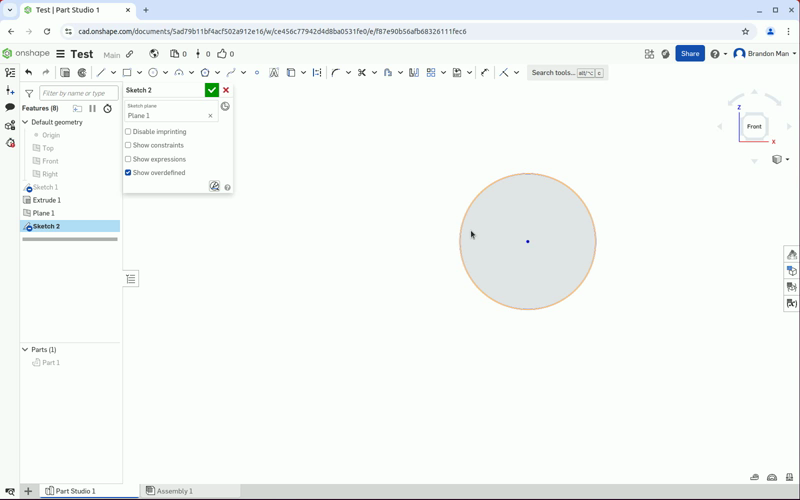
click(471, 230)
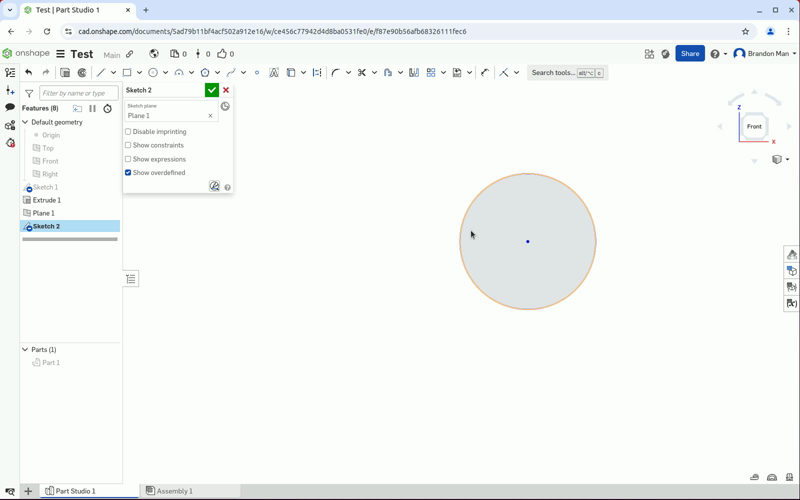
scroll(-6)
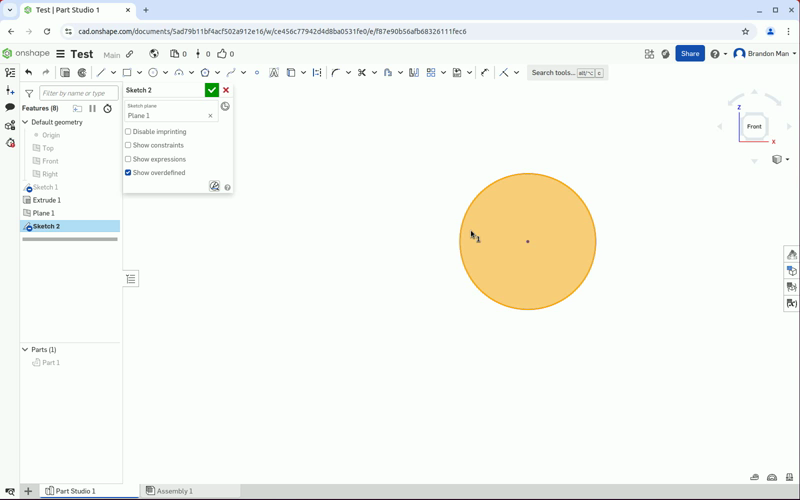
scroll(-6)
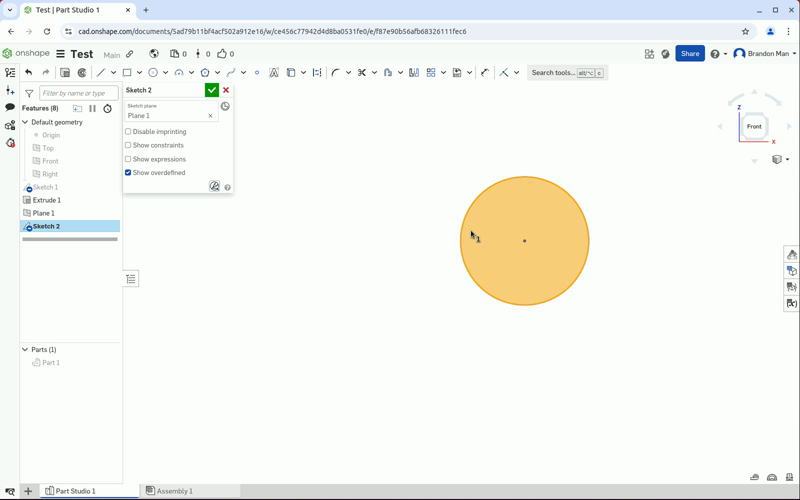
scroll(-6)
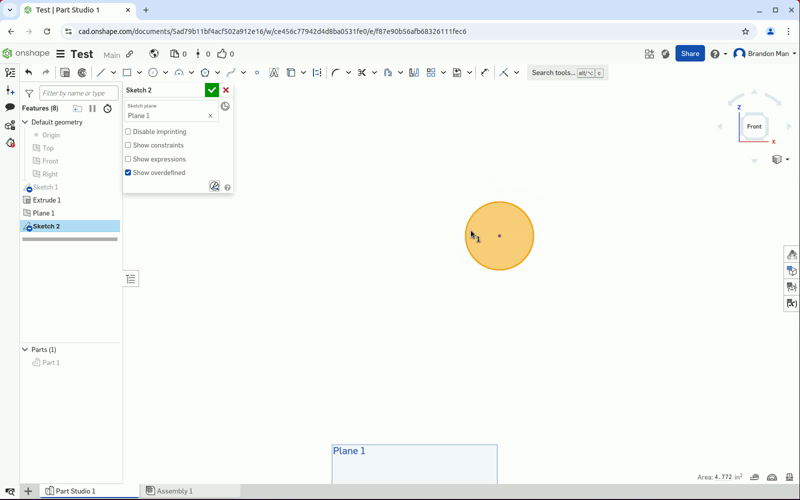
scroll(-6)
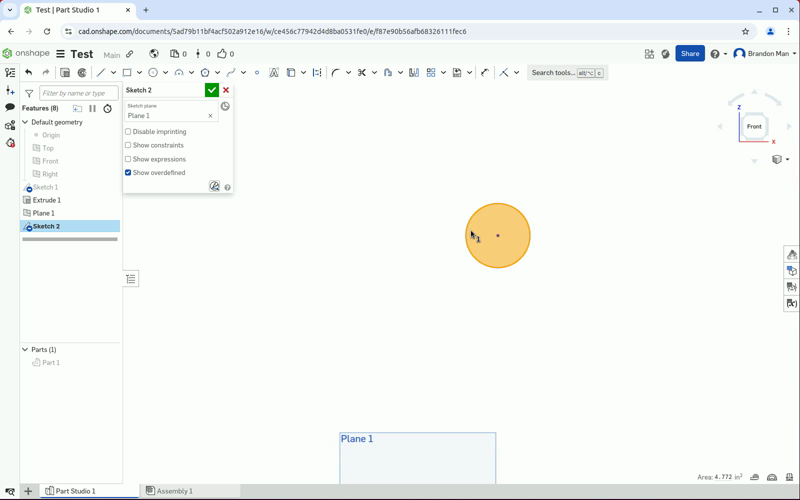
scroll(-6)
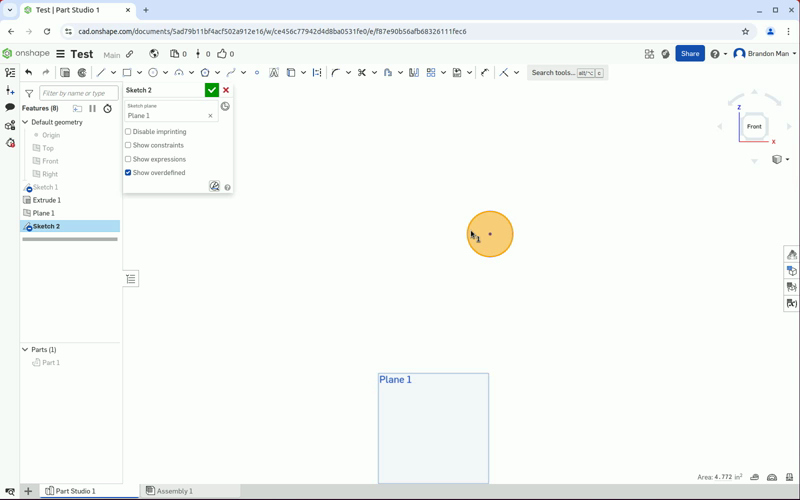
scroll(-6)
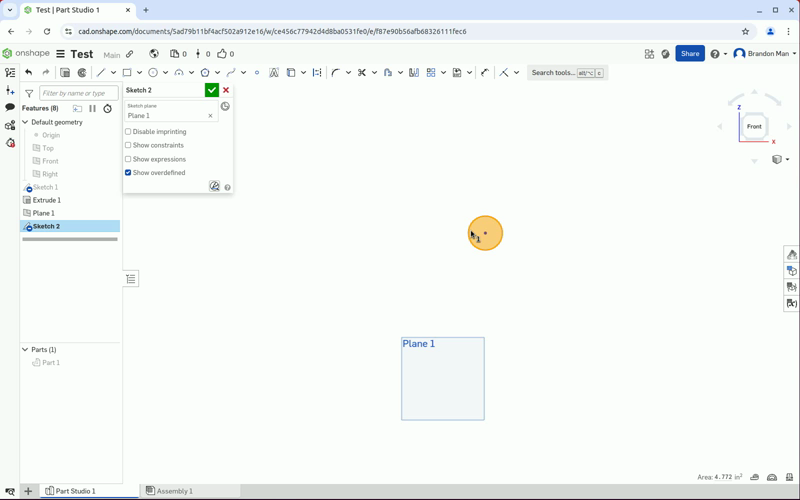
scroll(-6)
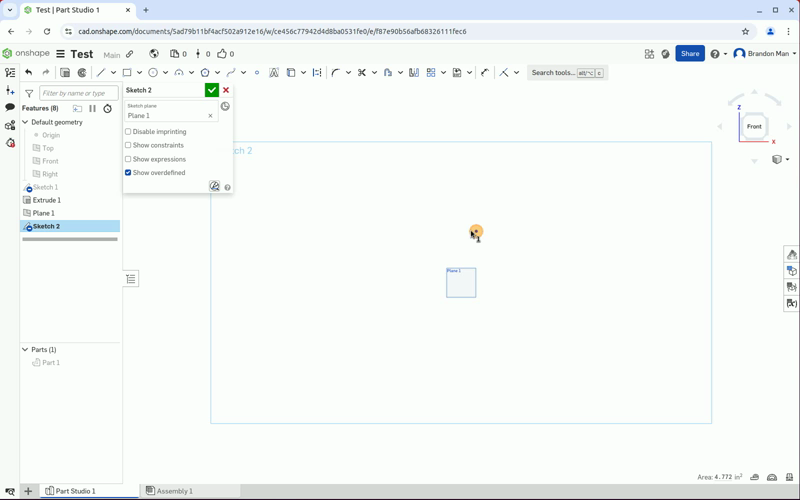
mouse_move(73, 352)
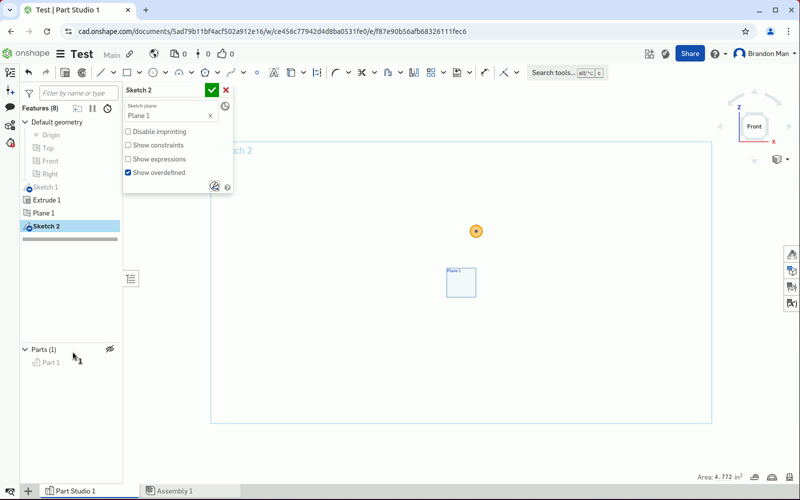
key(shift+y)
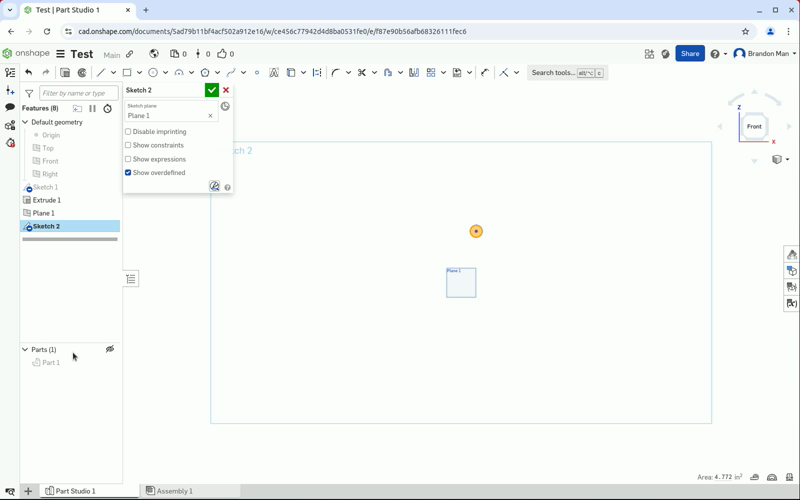
key(shift+e)
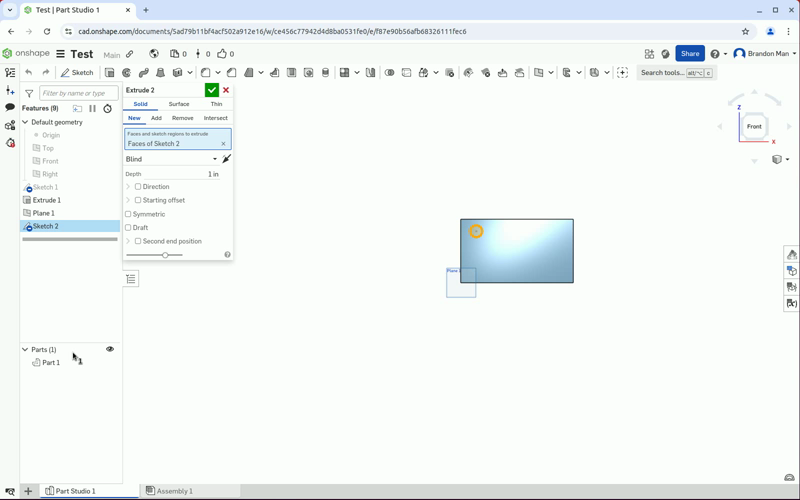
mouse_move(143, 106)
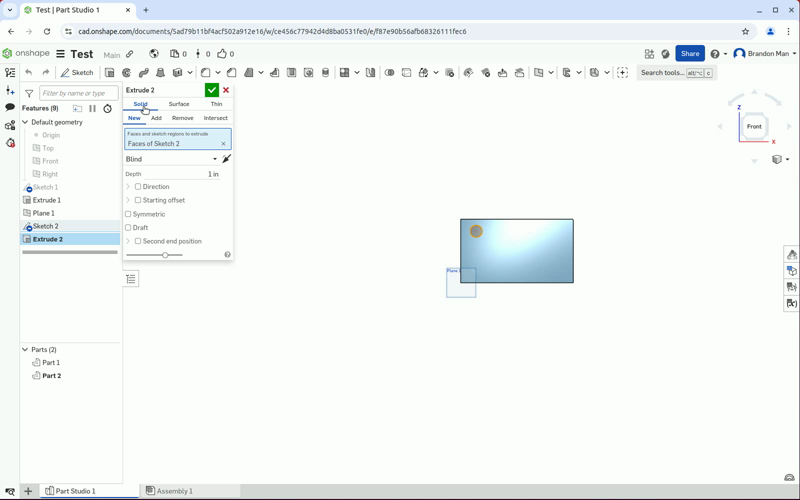
click(143, 106)
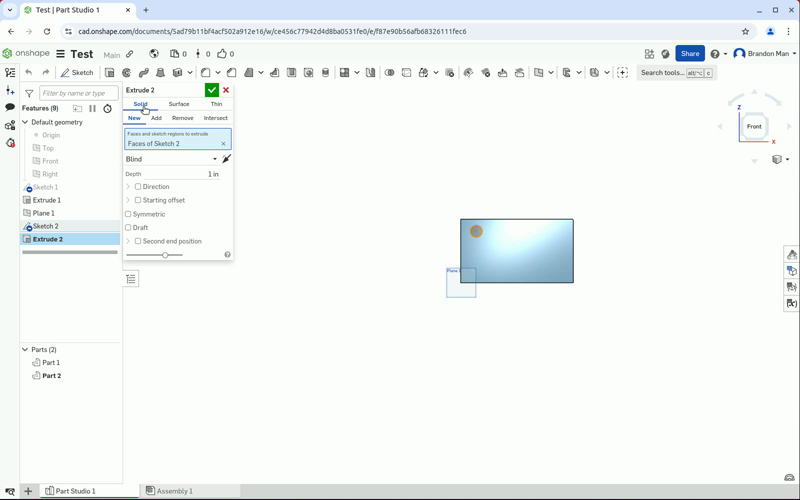
mouse_move(186, 120)
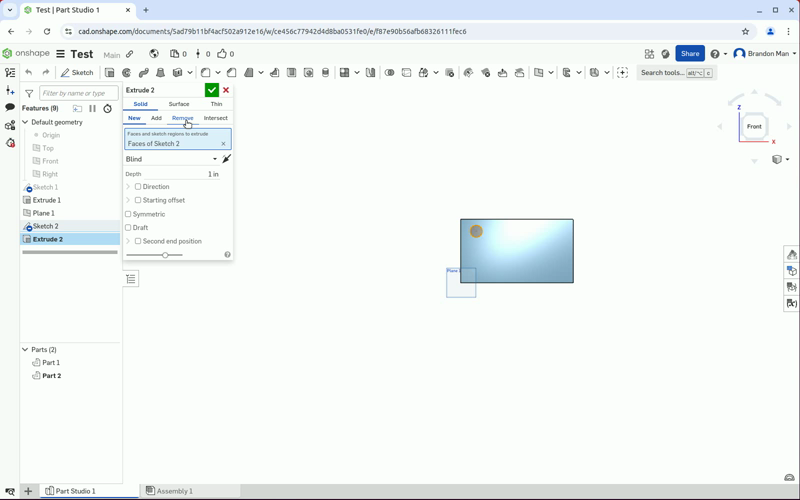
click(186, 120)
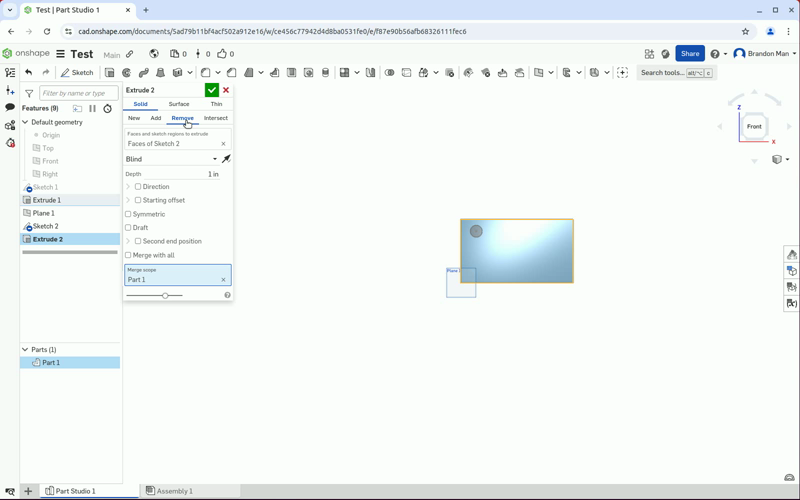
key(tab, 4)
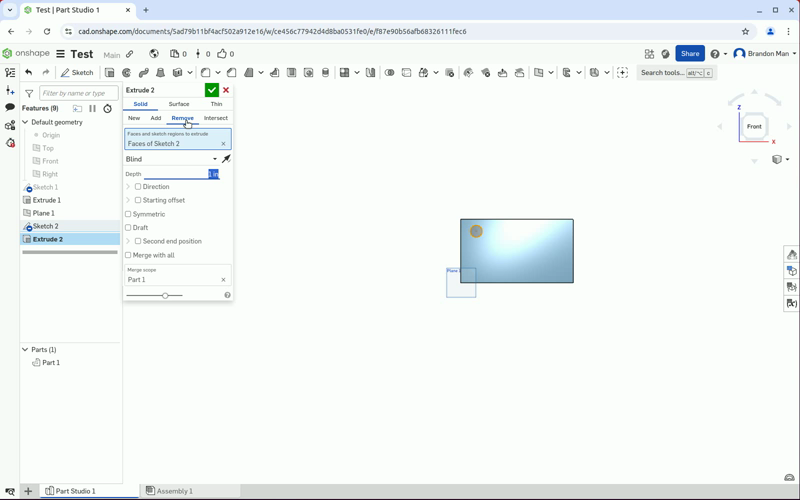
text(13.721)
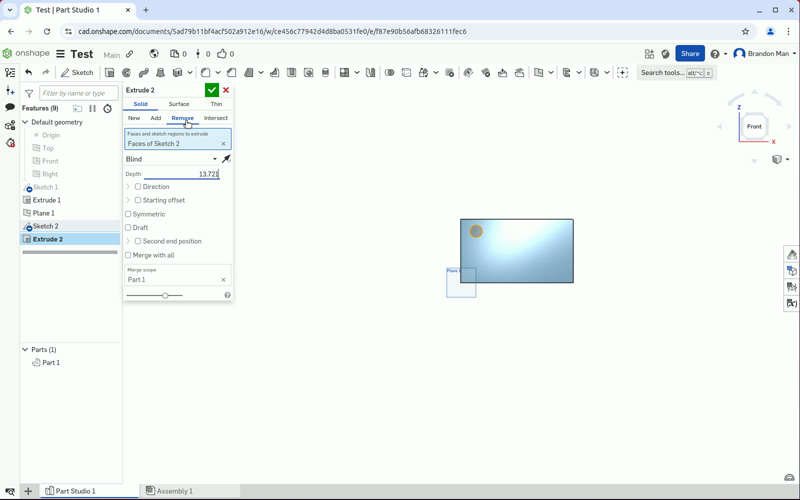
key(tab, 6)
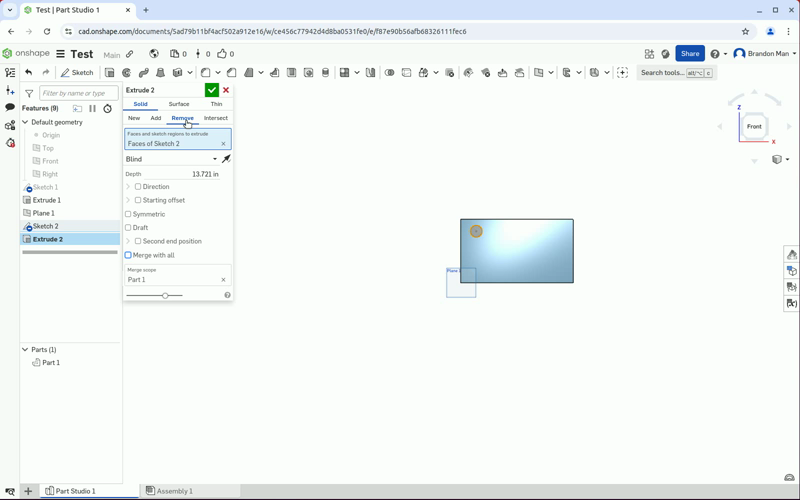
key(space)
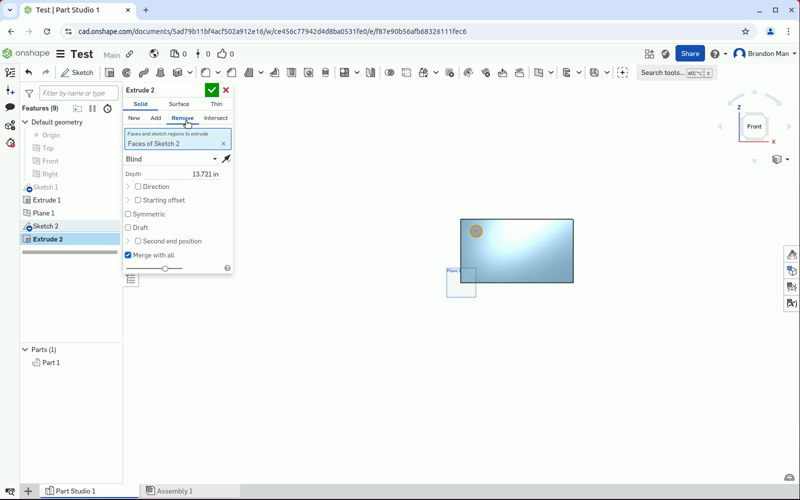
key(enter)
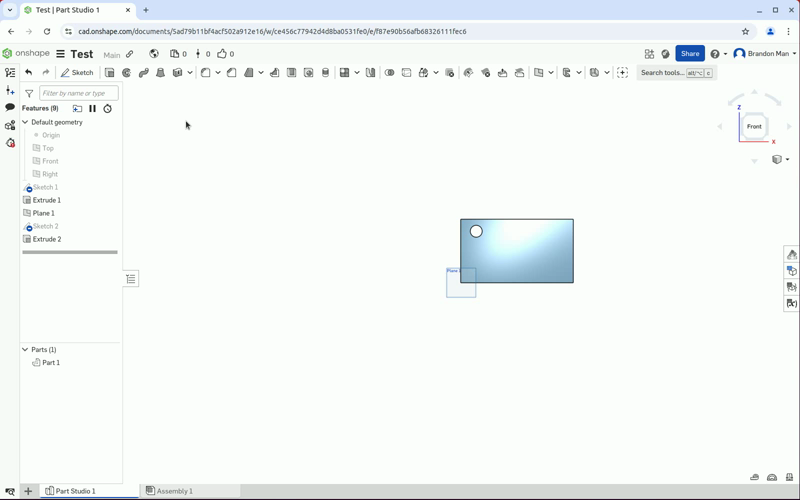
key(shift+h)
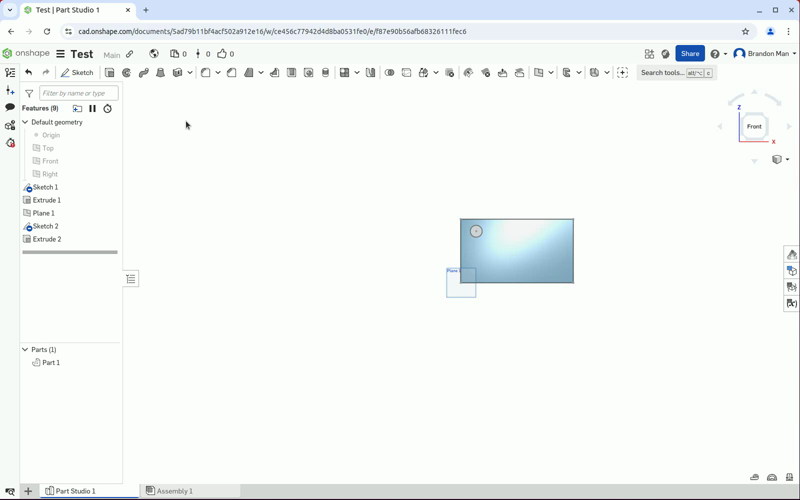
key(shift+h)
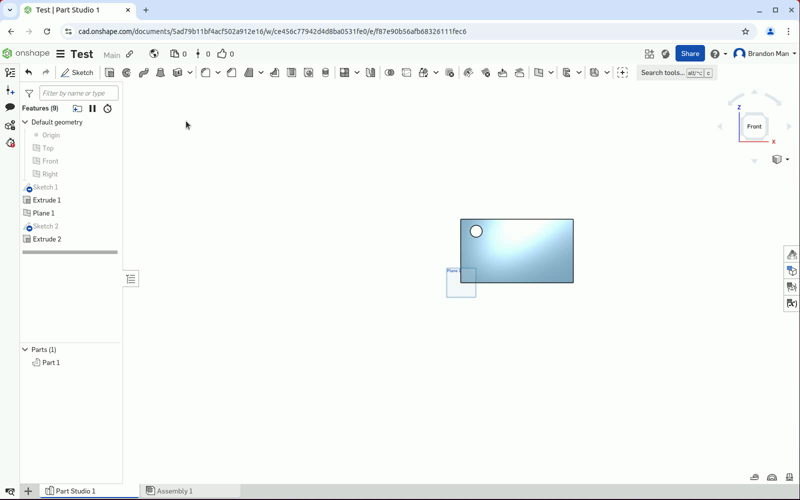
mouse_move(73, 189)
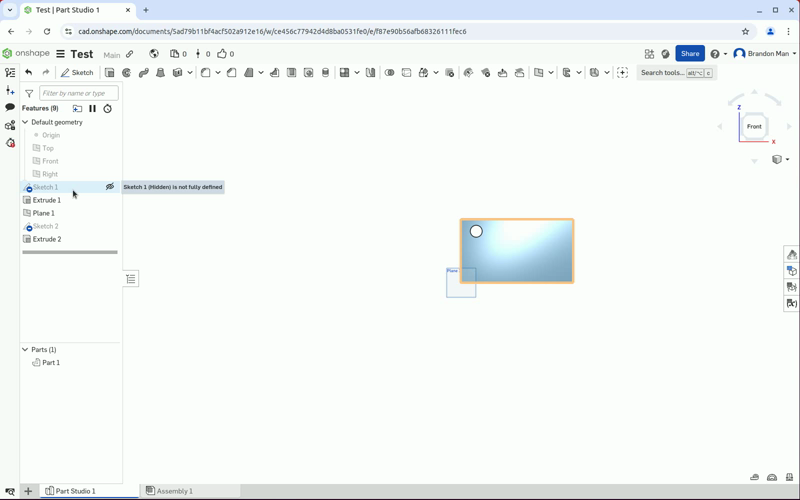
click(73, 189)
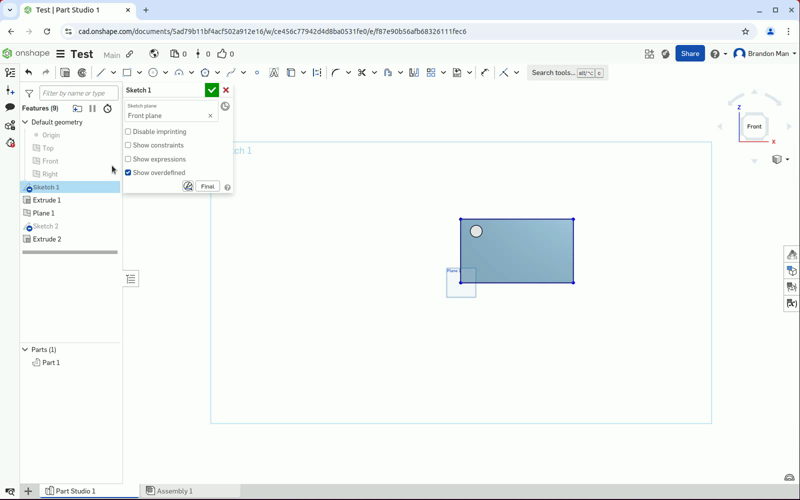
mouse_move(229, 92)
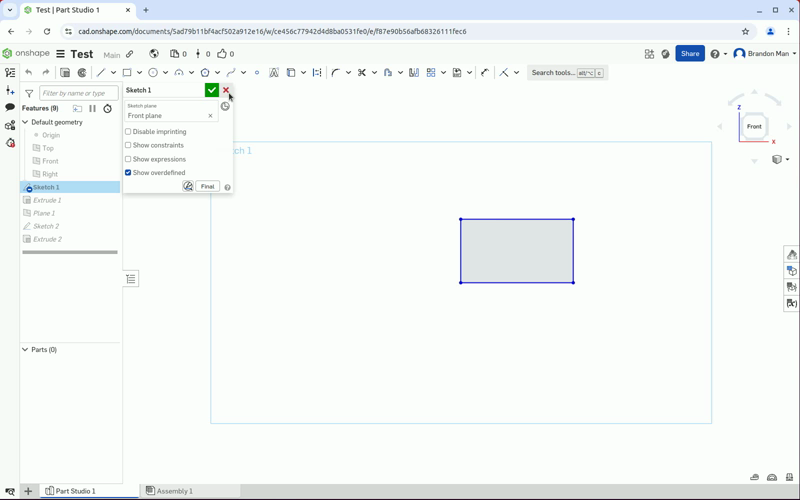
click(229, 92)
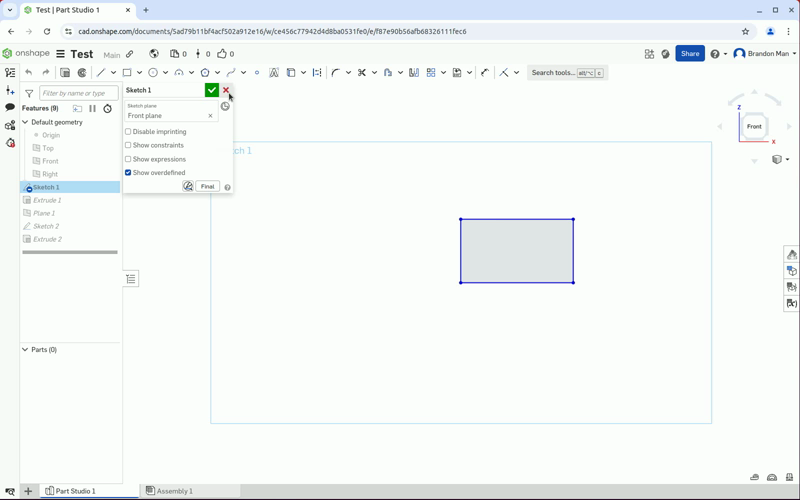
key(shift+s)
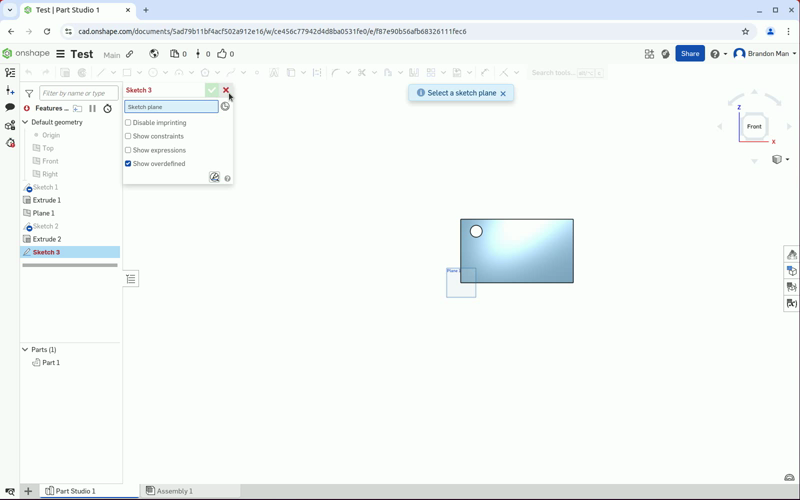
mouse_move(73, 215)
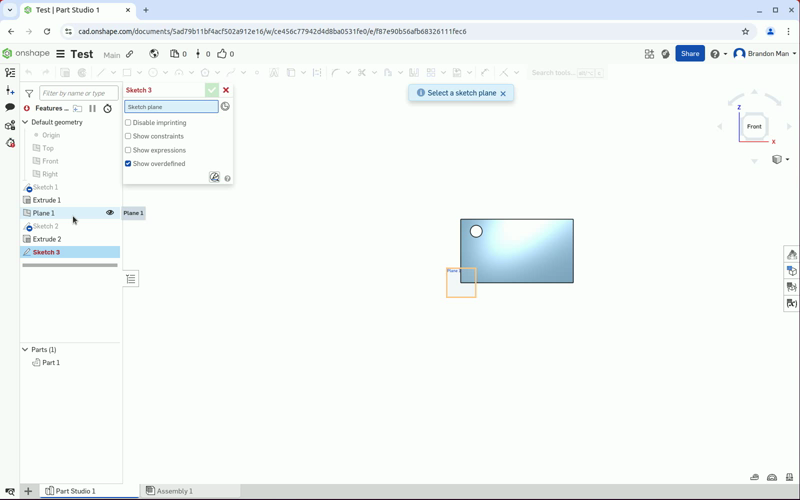
click(73, 215)
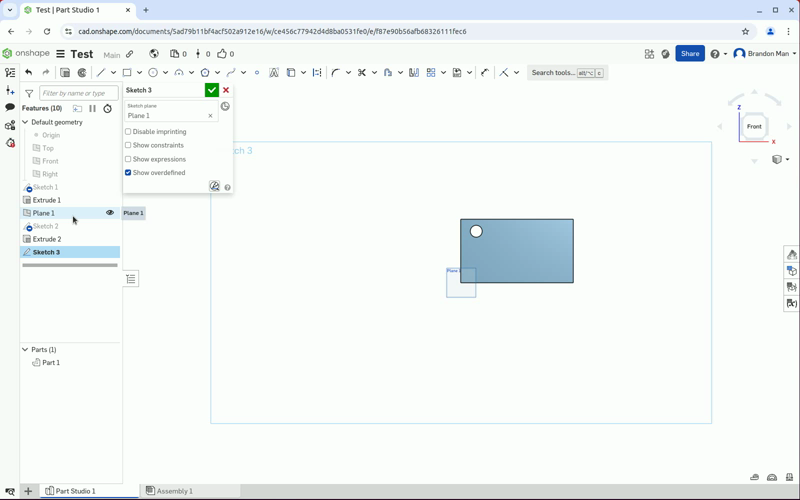
mouse_move(73, 352)
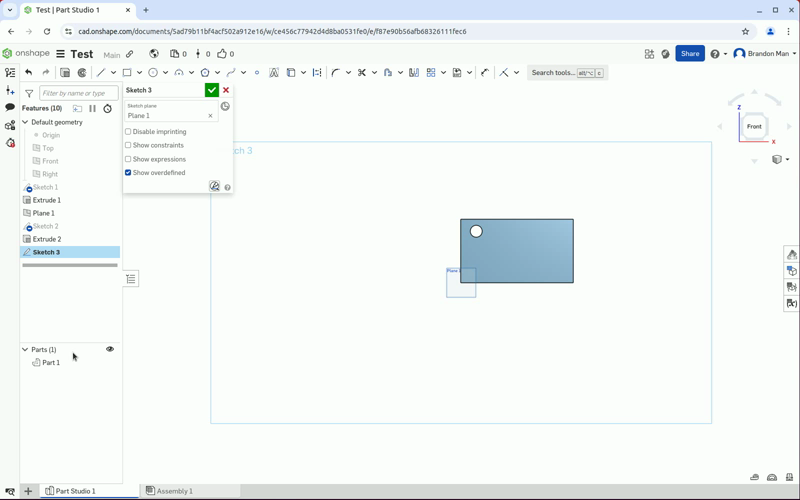
key(y)
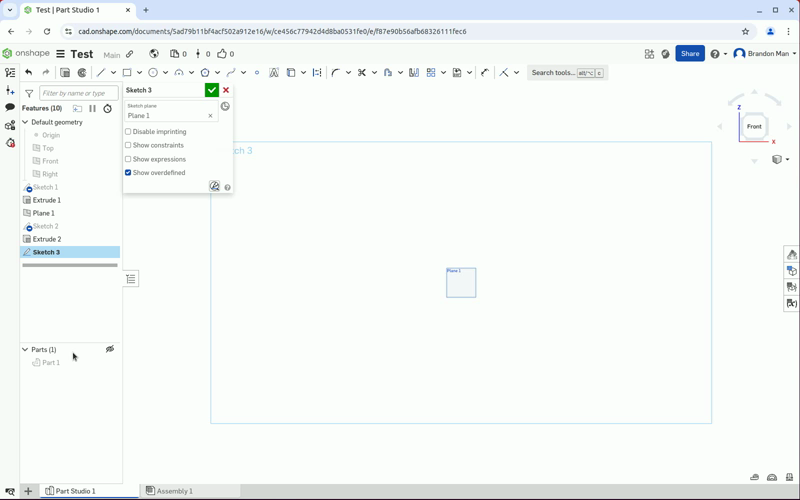
key(c)
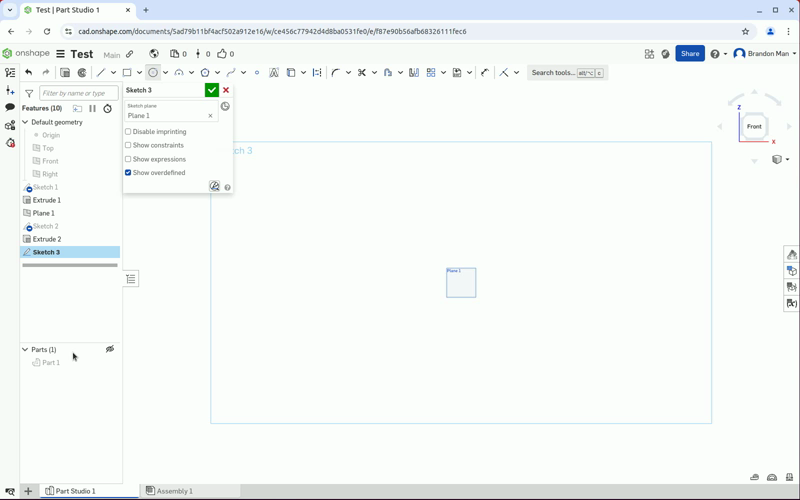
key_down(shift)
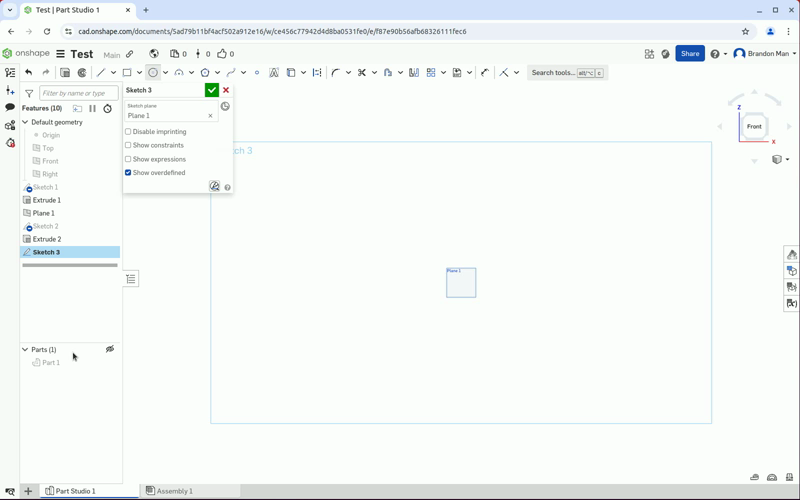
mouse_move(559, 231)
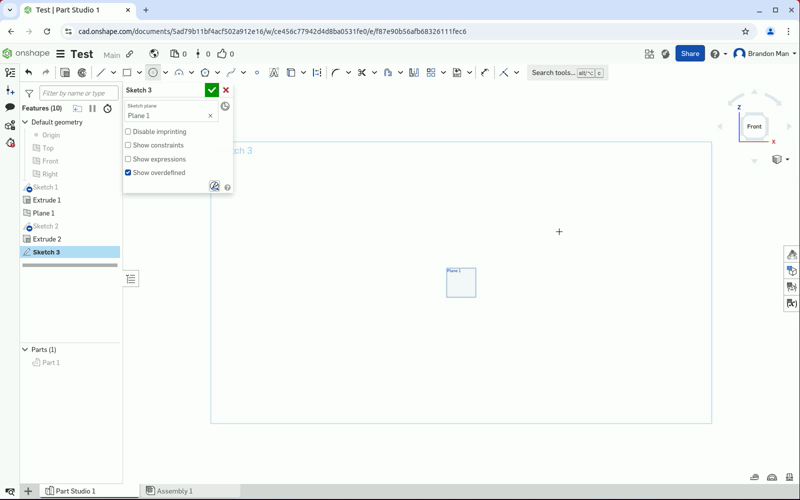
click(559, 231)
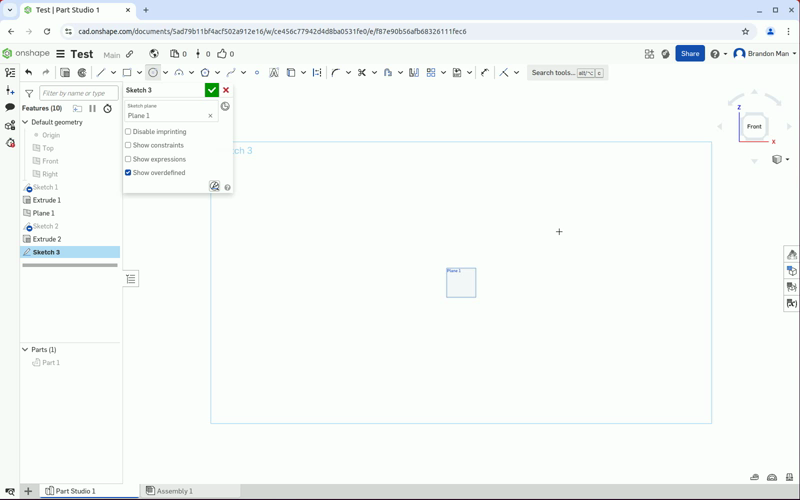
key_up(shift)
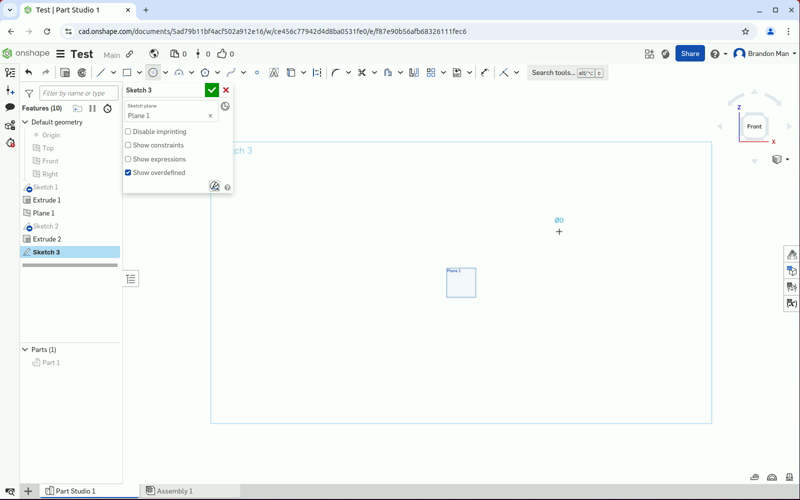
mouse_move(565, 231)
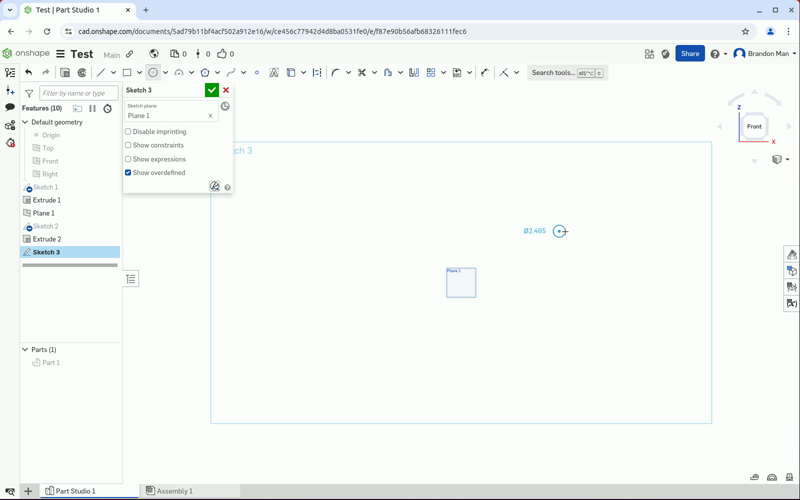
click(565, 231)
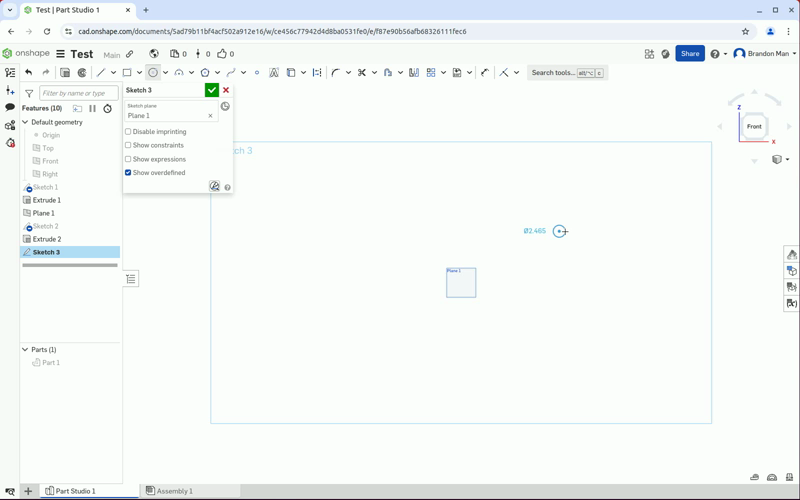
key(esc)
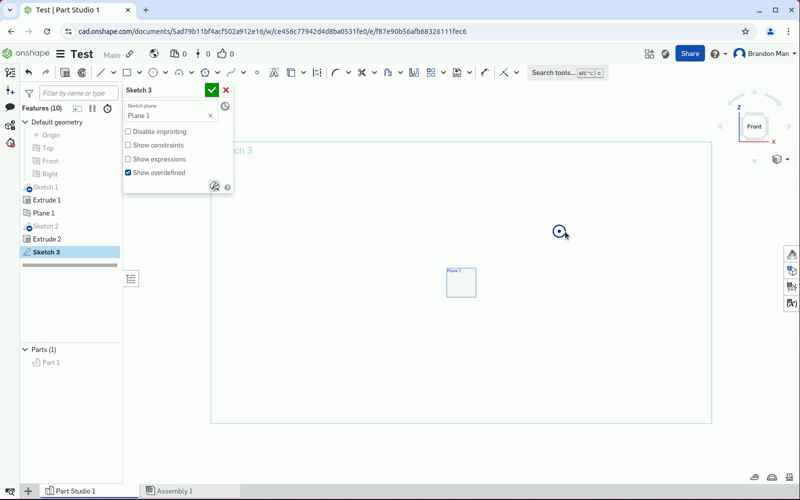
mouse_move(556, 235)
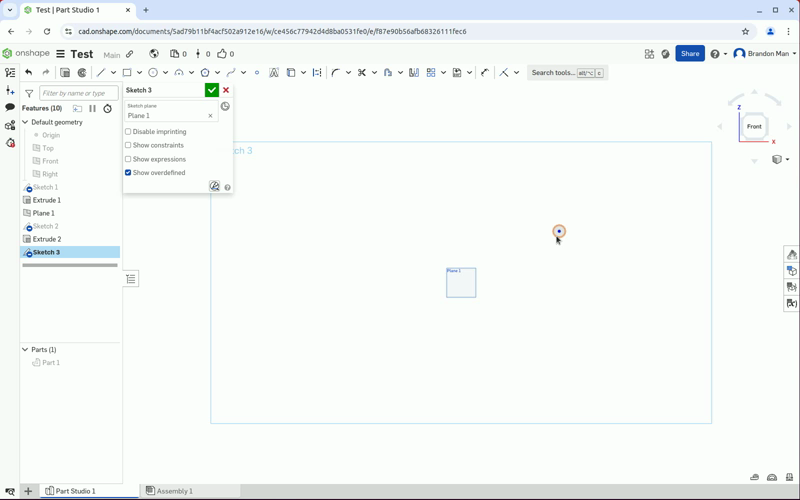
scroll(6)
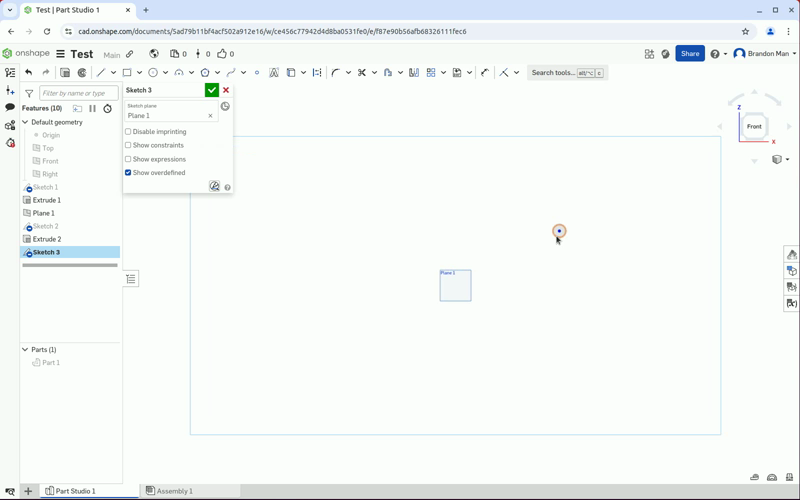
scroll(6)
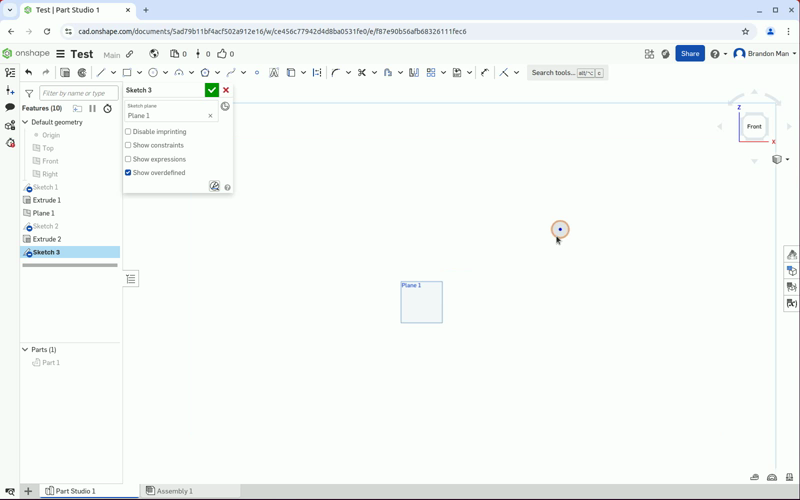
scroll(6)
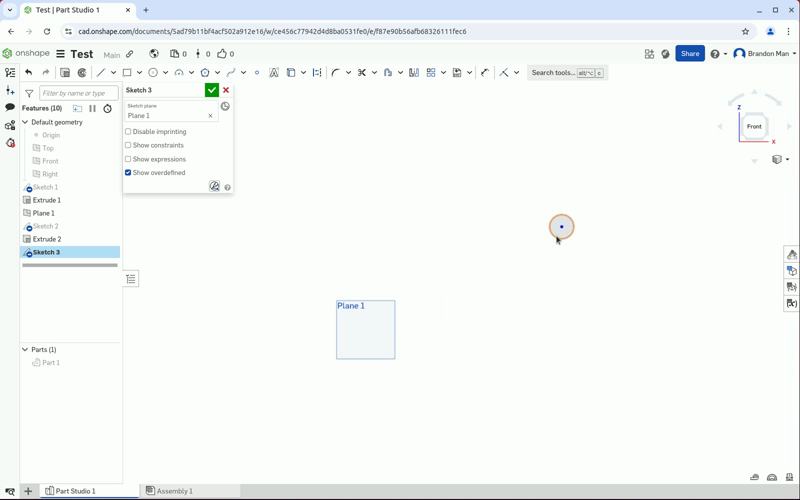
scroll(6)
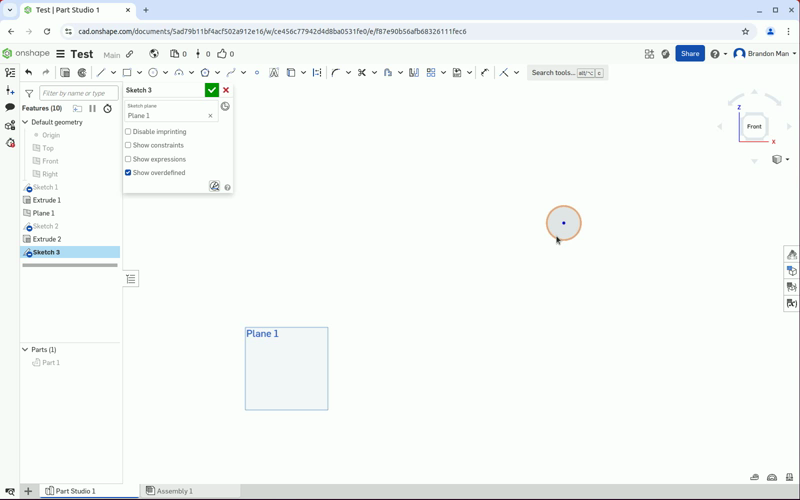
scroll(6)
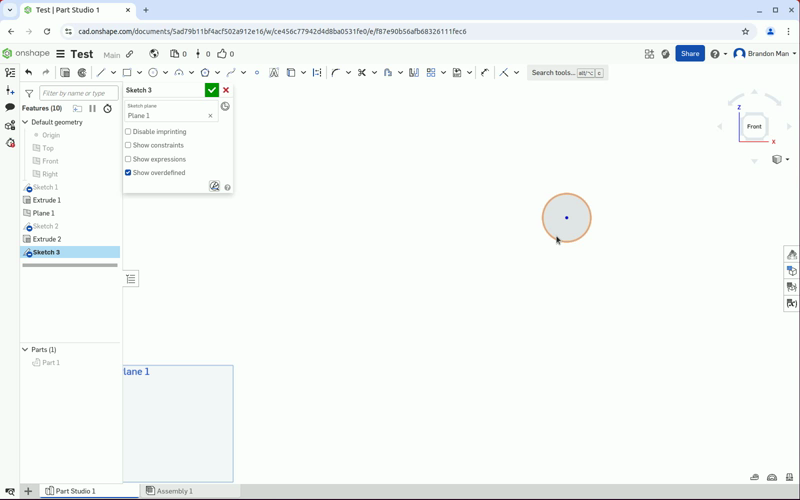
scroll(6)
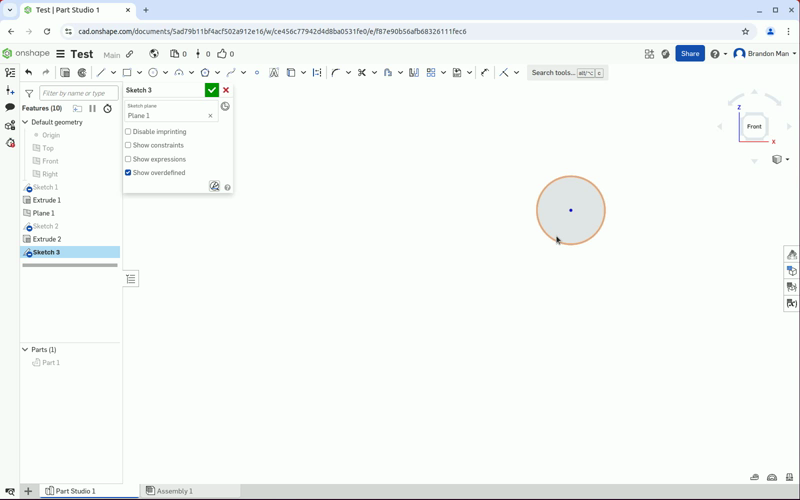
scroll(6)
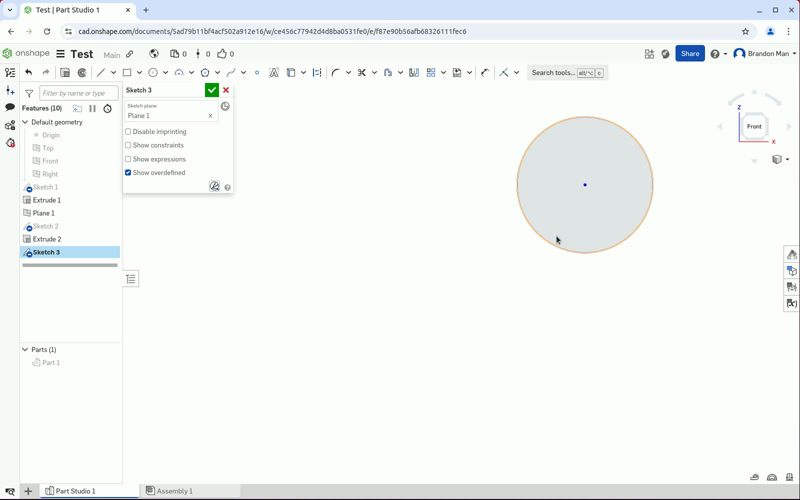
click(556, 235)
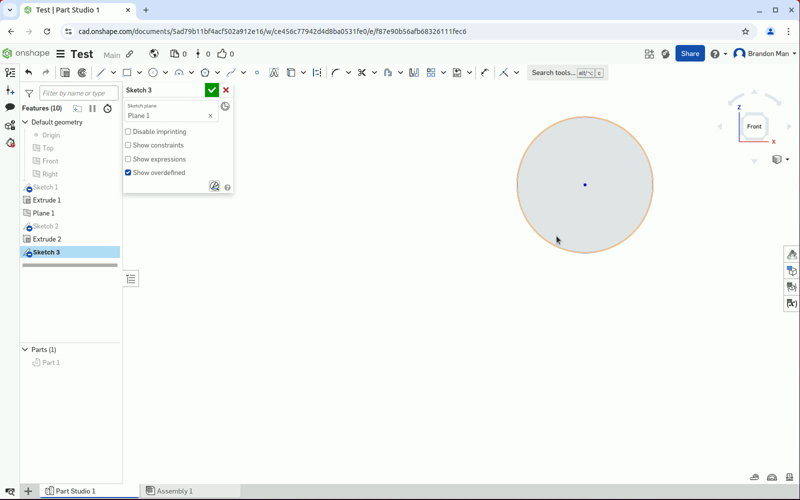
scroll(-6)
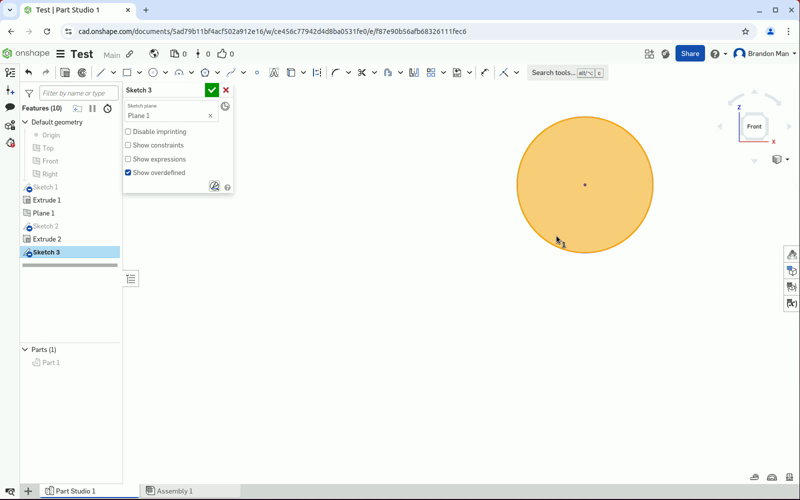
scroll(-6)
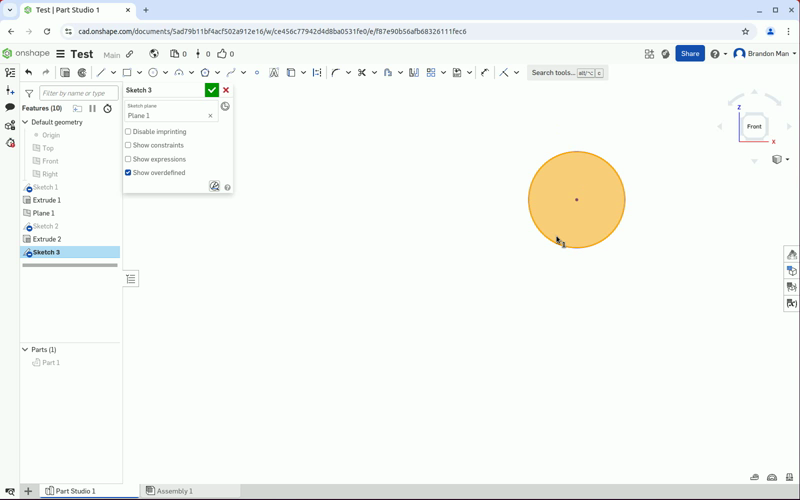
scroll(-6)
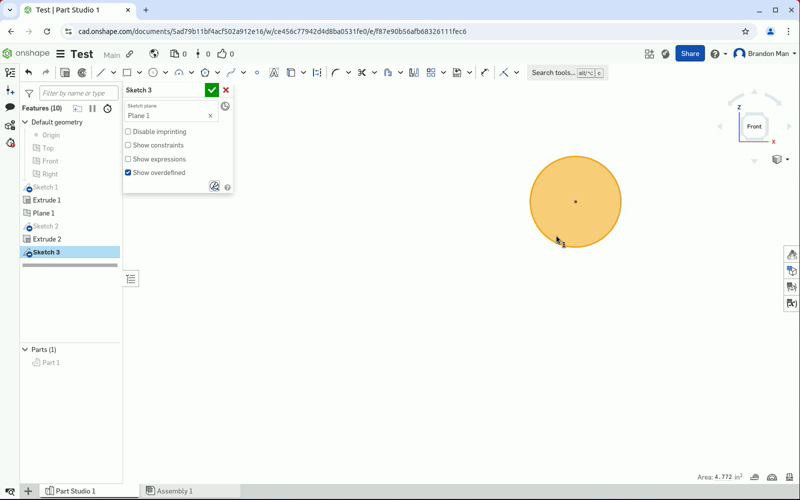
scroll(-6)
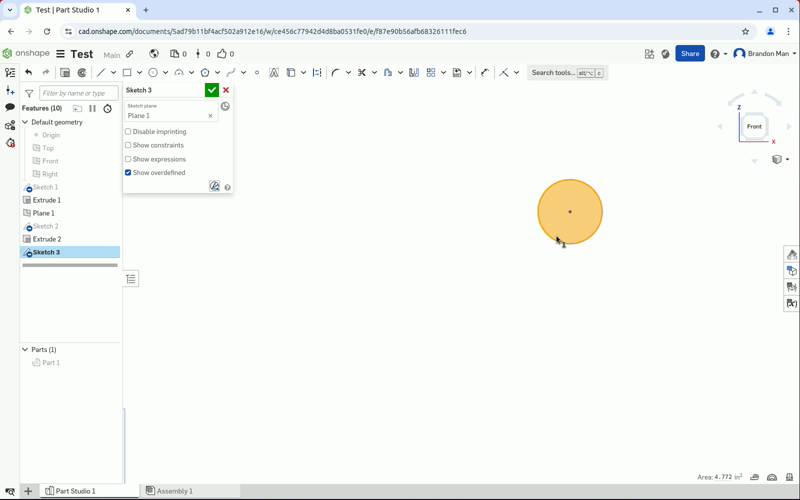
scroll(-6)
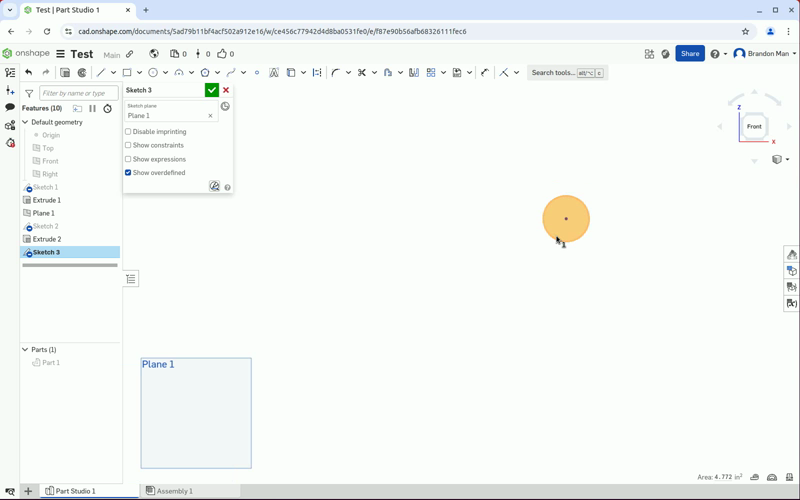
scroll(-6)
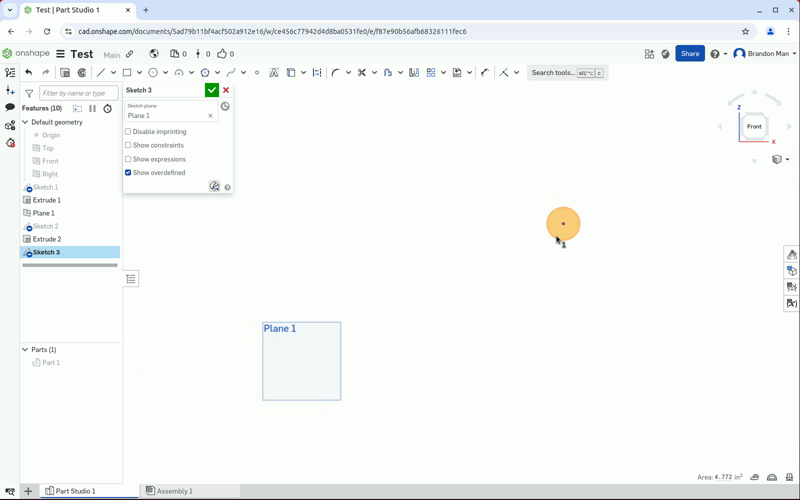
scroll(-6)
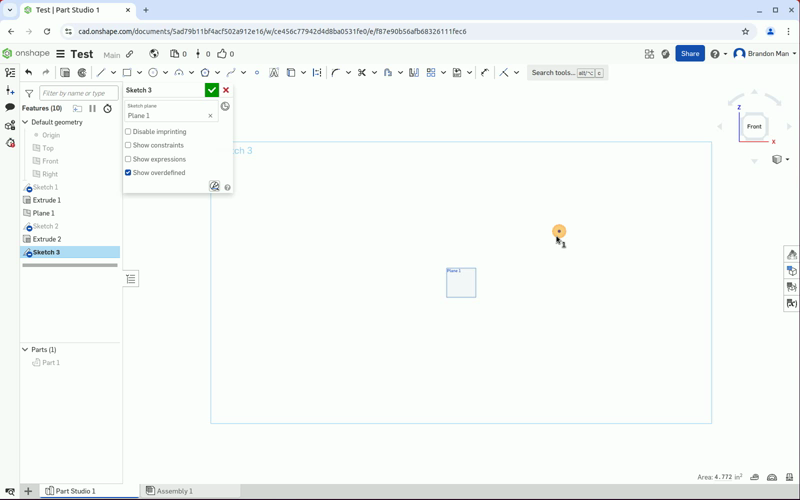
mouse_move(73, 352)
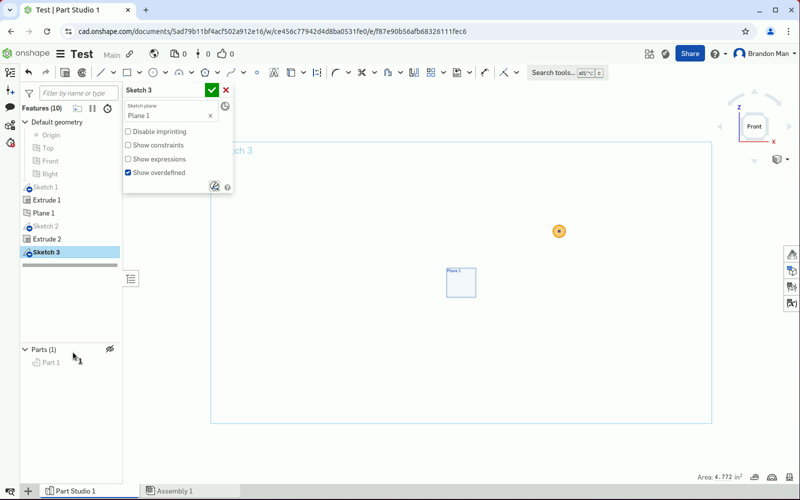
key(shift+y)
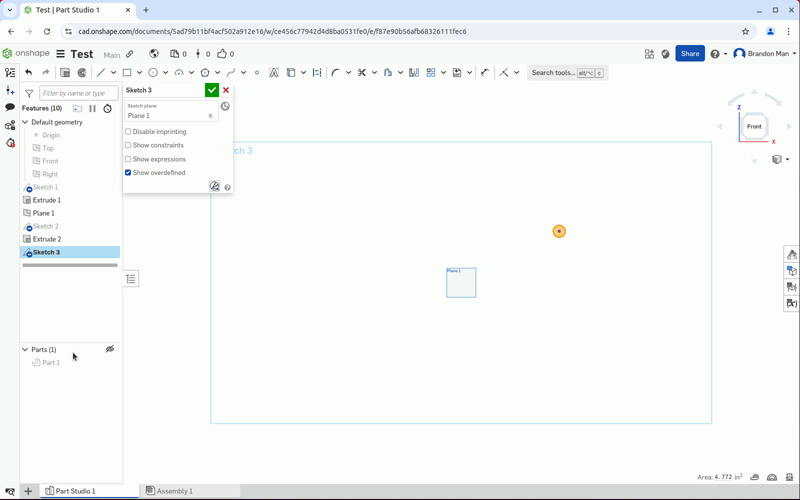
key(shift+e)
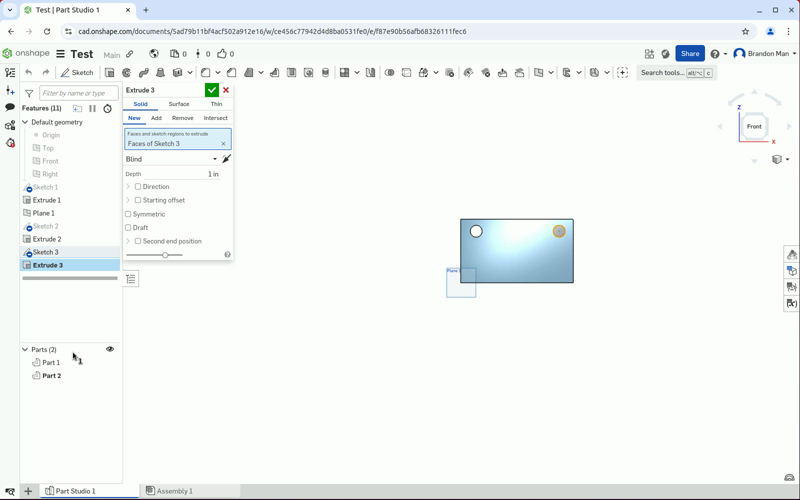
mouse_move(143, 106)
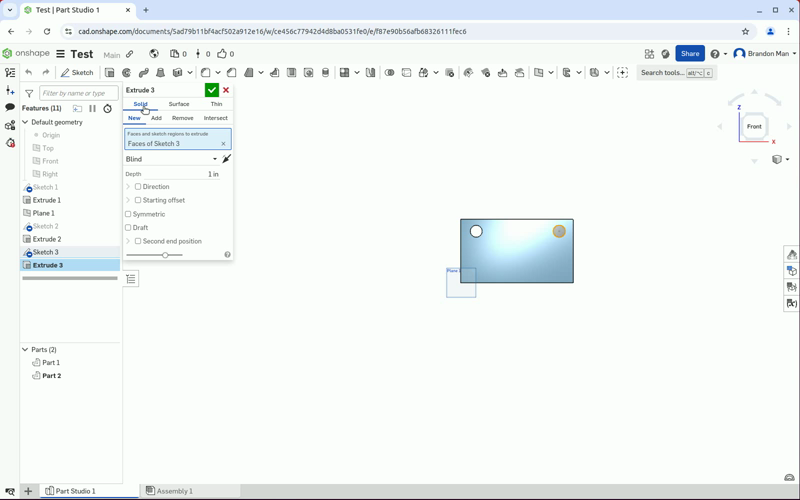
click(143, 106)
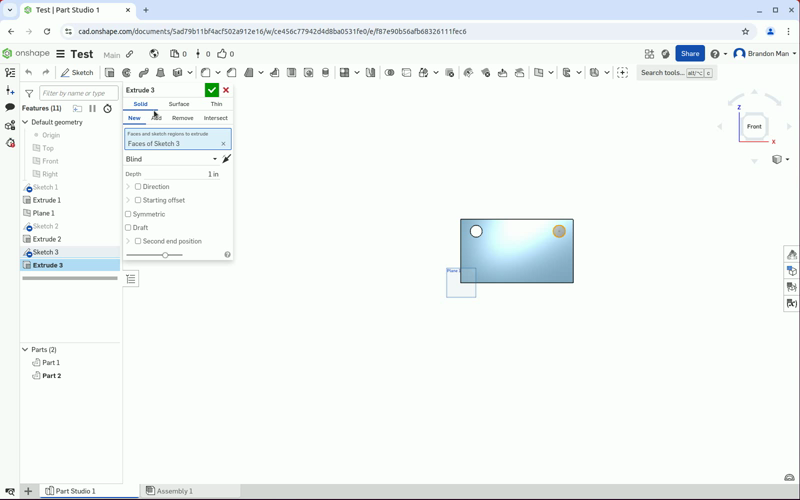
mouse_move(186, 120)
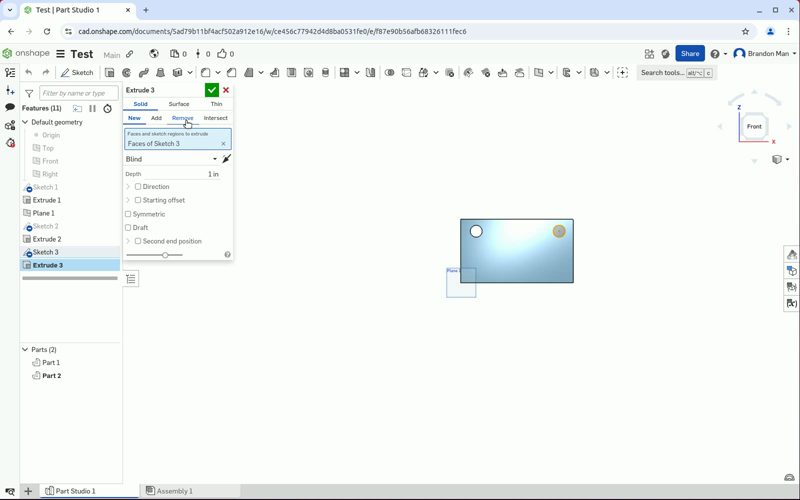
click(186, 120)
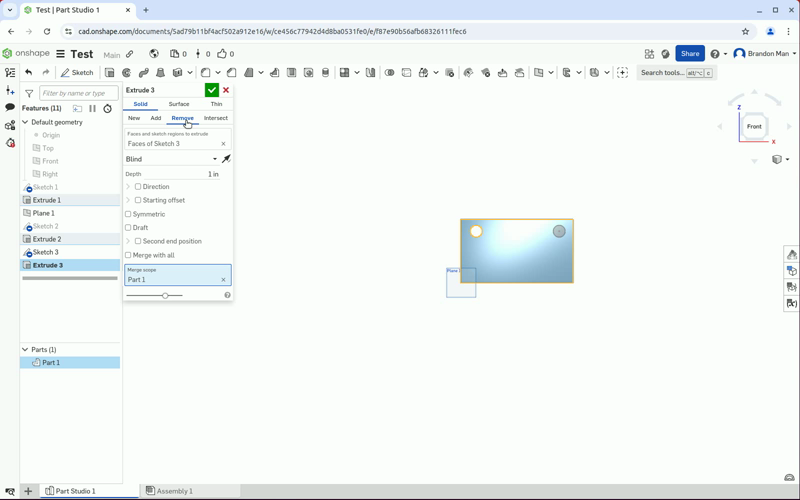
key(tab, 4)
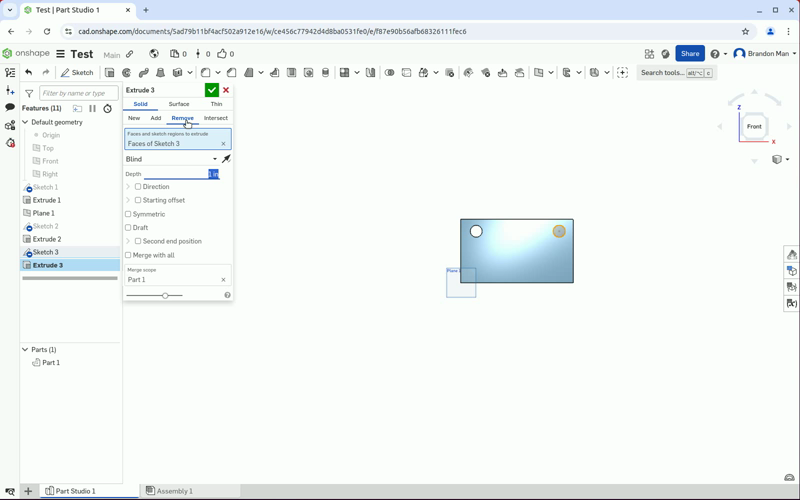
text(13.721)
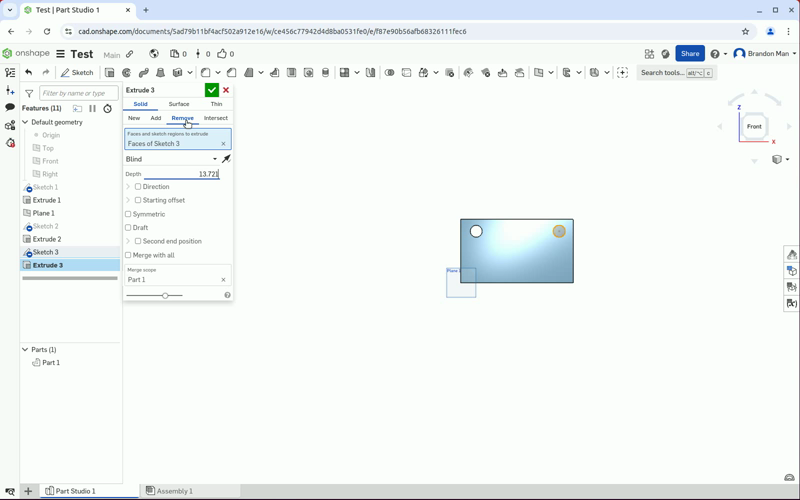
key(tab, 6)
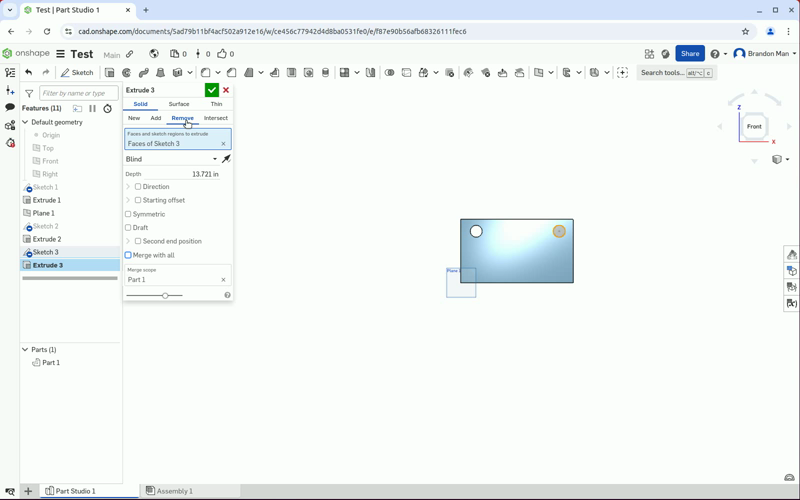
key(space)
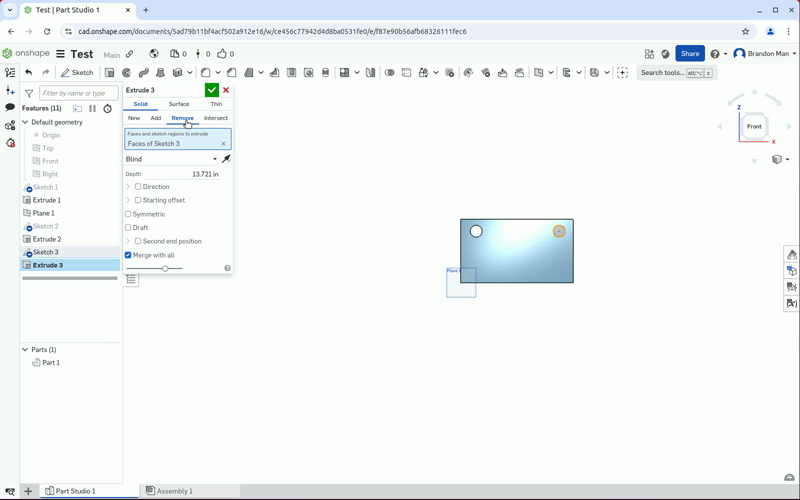
key(enter)
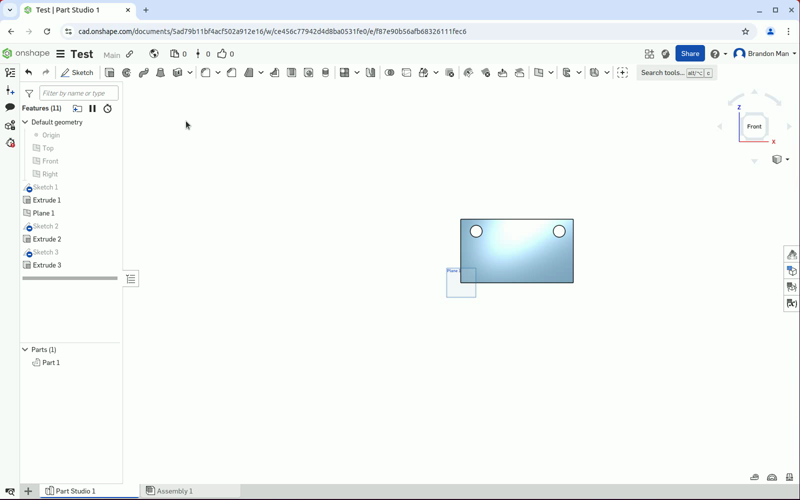
key(shift+h)
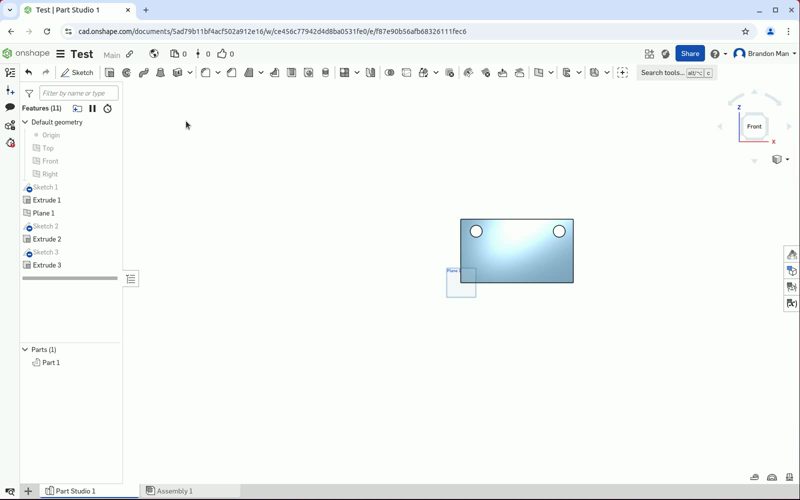
key(shift+h)
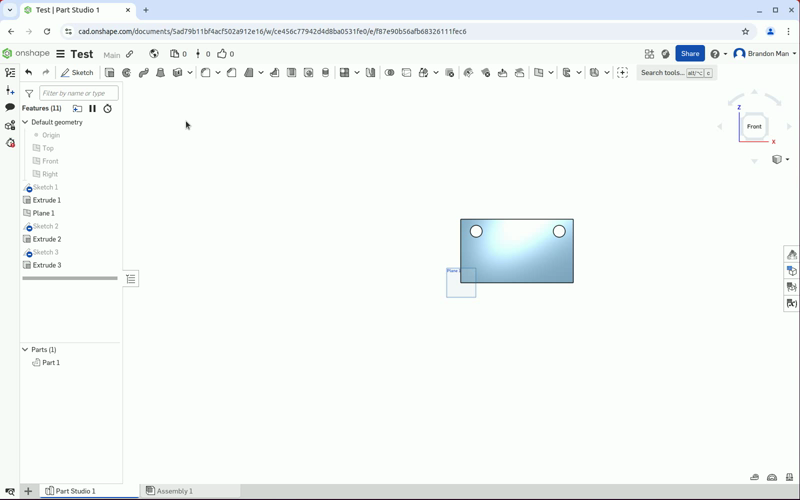
mouse_move(73, 189)
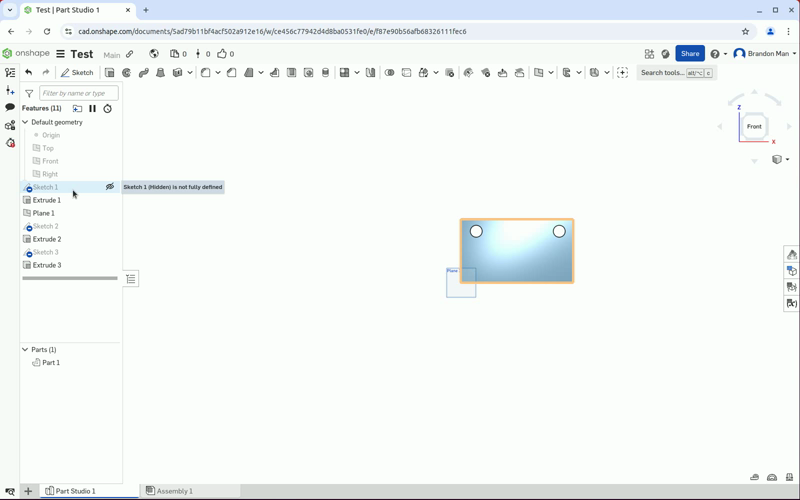
click(73, 189)
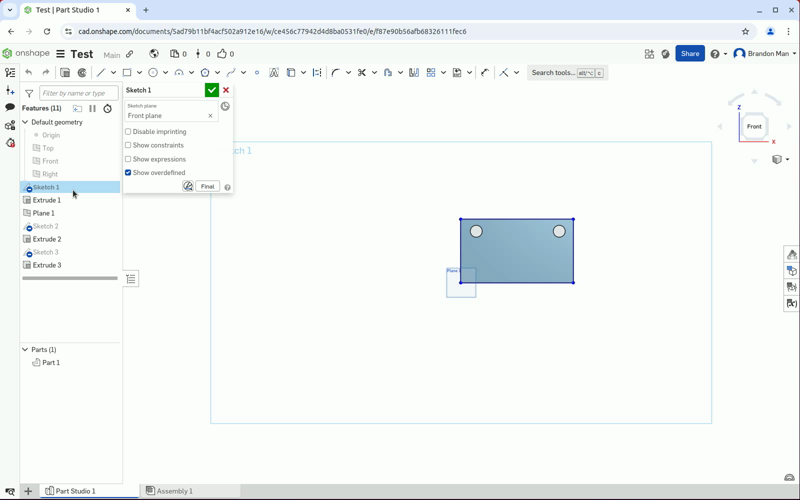
mouse_move(229, 92)
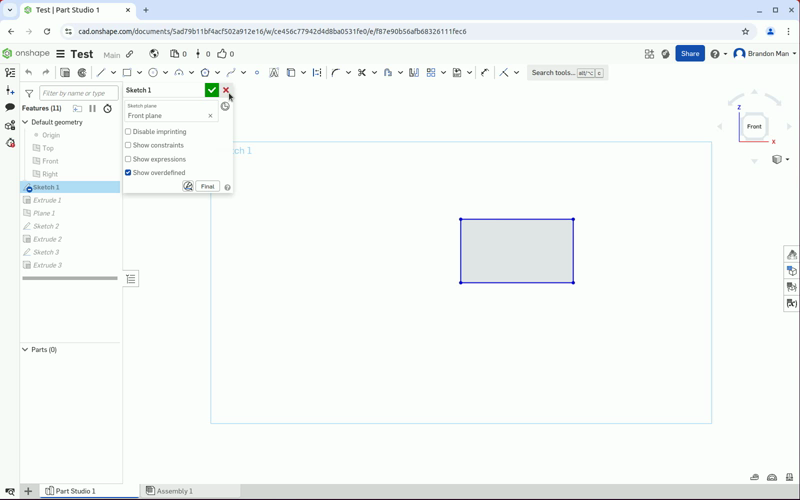
click(229, 92)
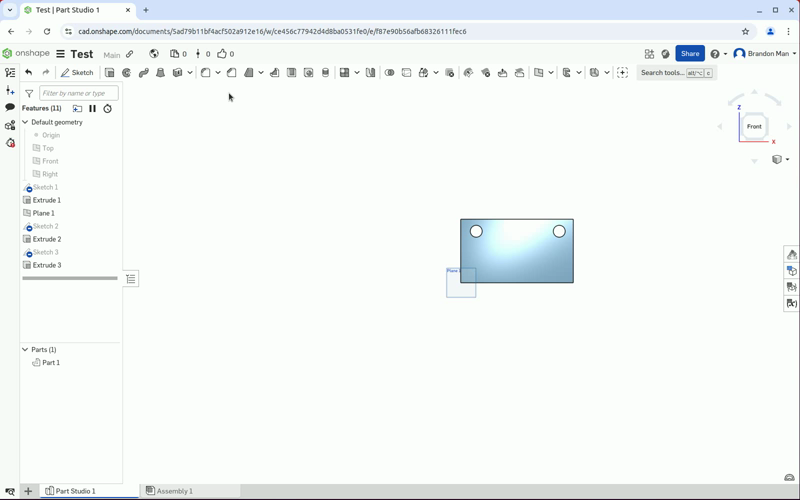
mouse_move(73, 352)
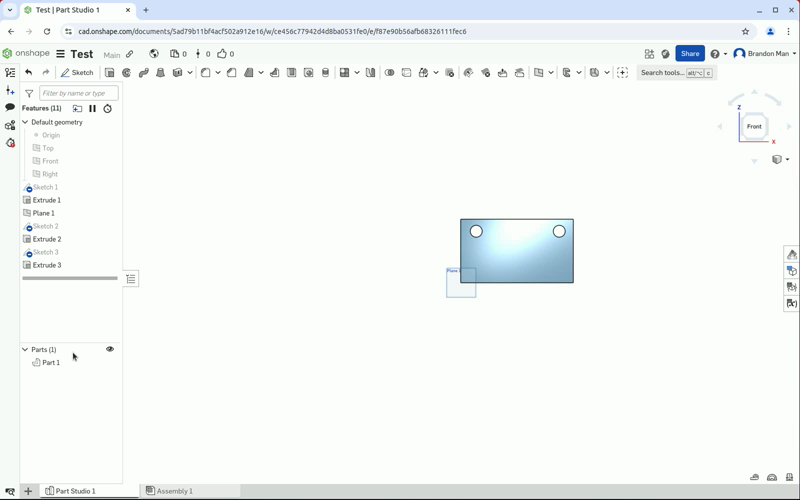
key(y)
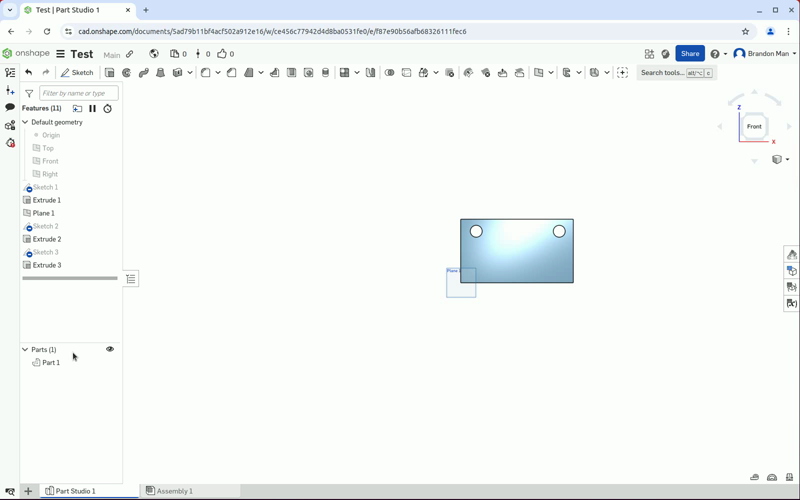
key(shift+p)
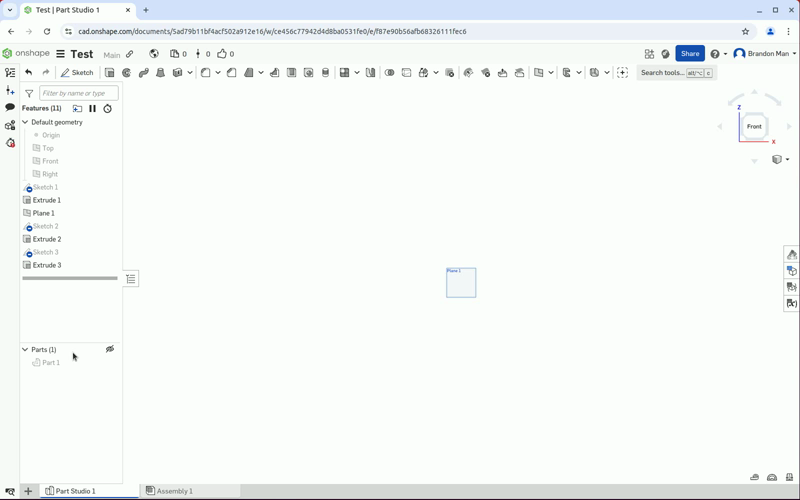
key(space)
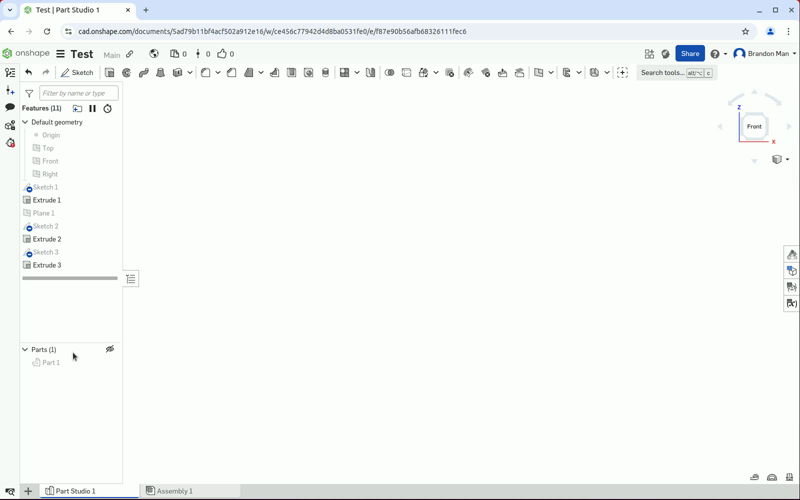
key_down(shift)
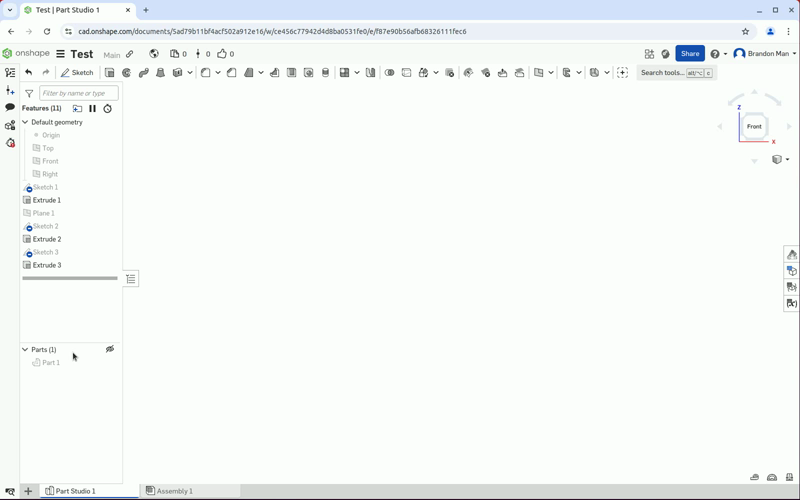
key(down)
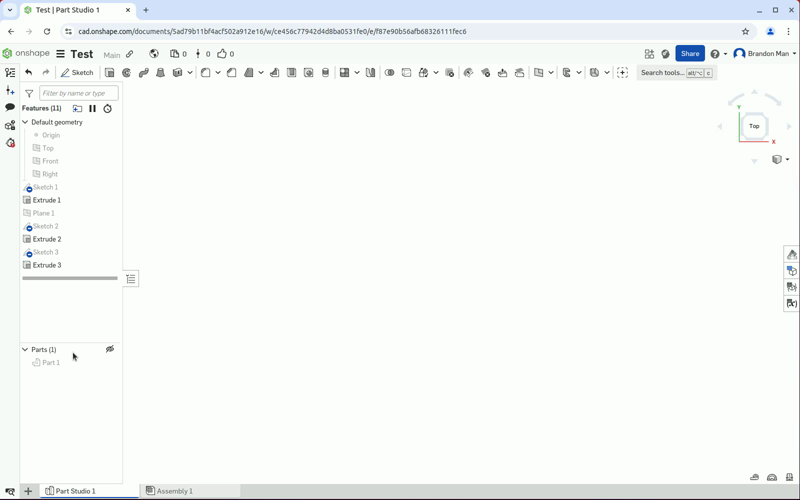
key_up(shift)
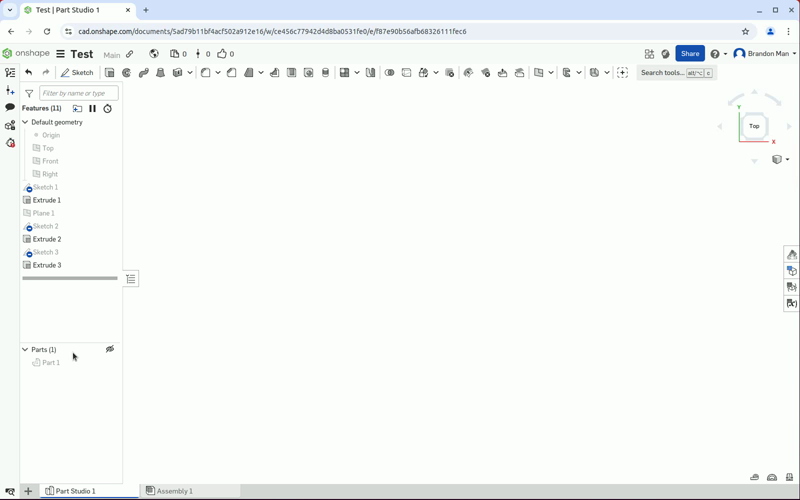
mouse_move(73, 352)
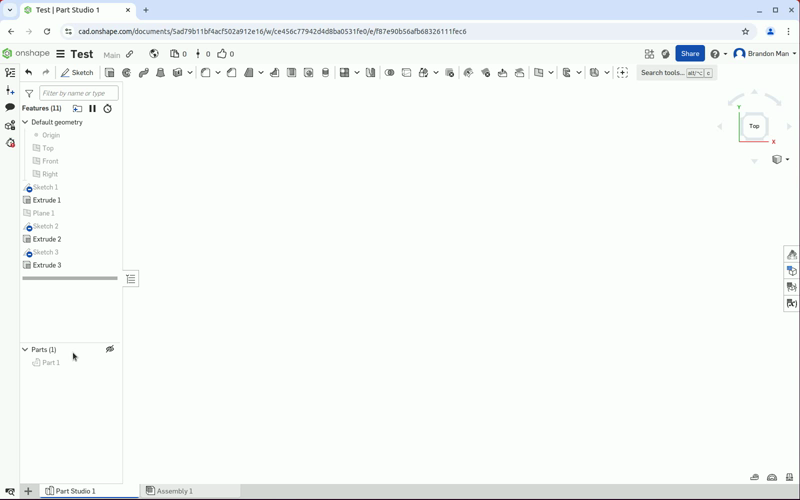
key(shift+y)
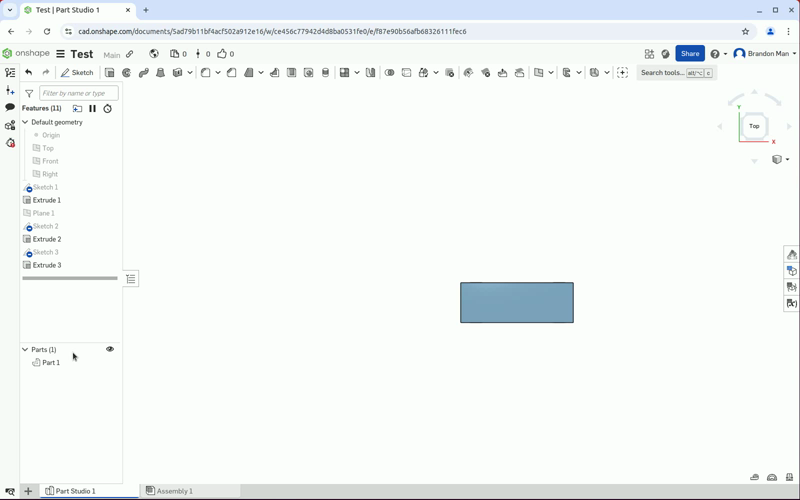
mouse_move(541, 75)
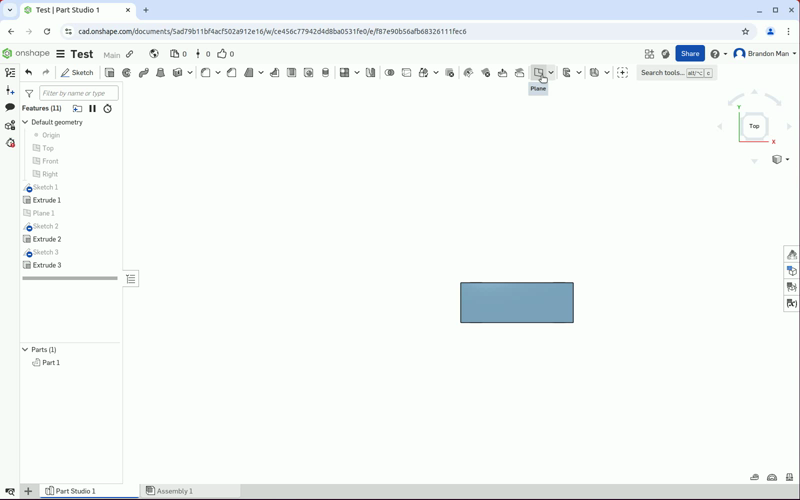
click(541, 75)
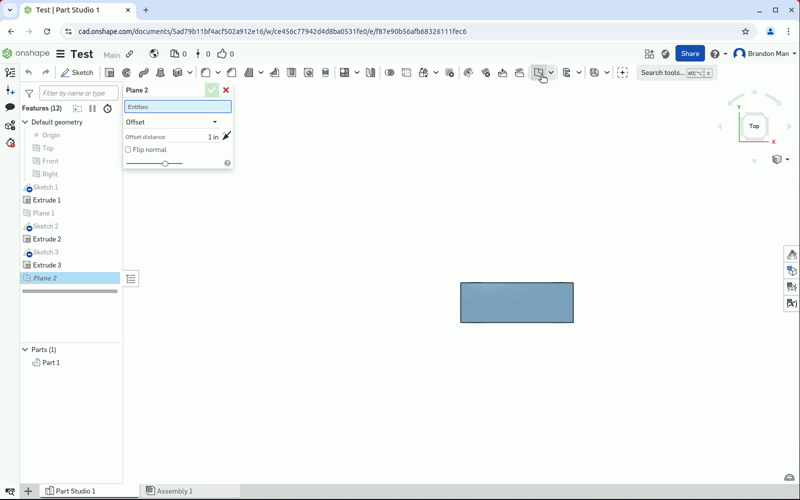
mouse_move(73, 150)
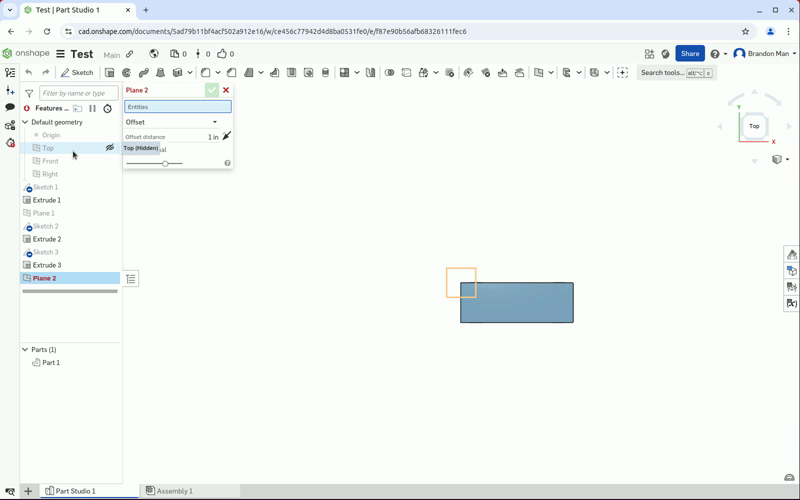
click(73, 150)
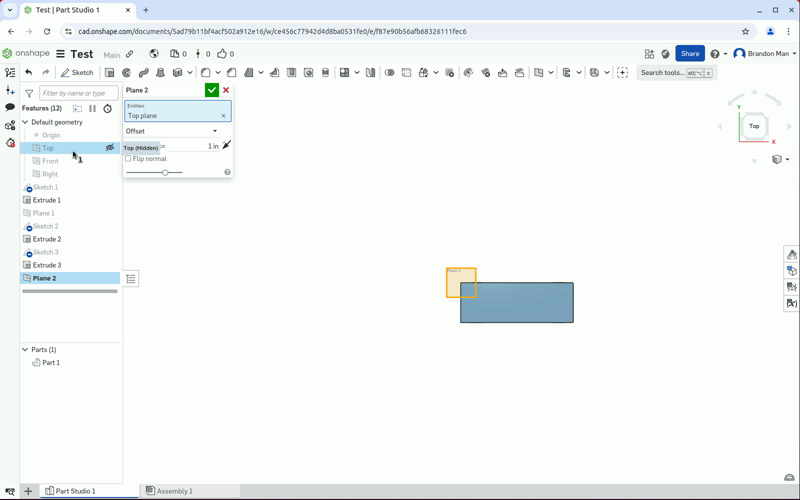
key(tab, 2)
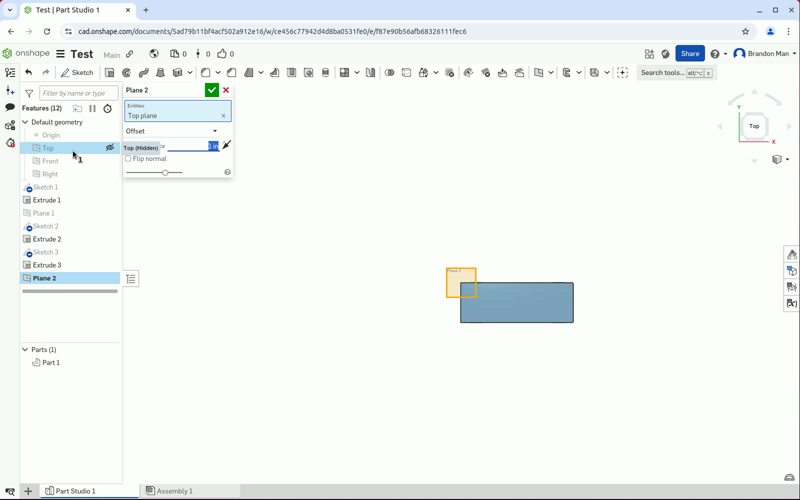
text(13.249)
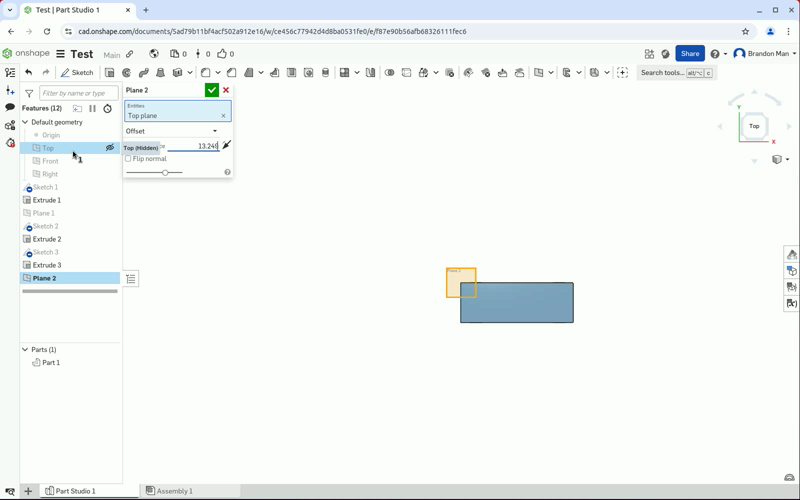
key(enter, 2)
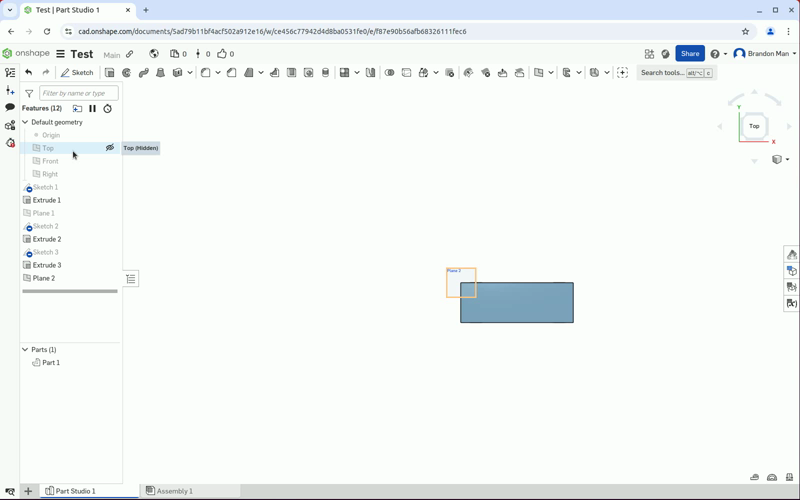
key(shift+s)
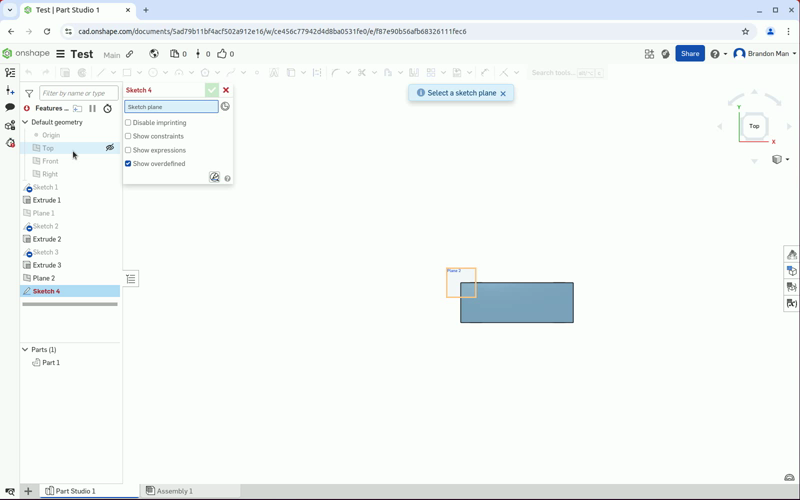
mouse_move(73, 280)
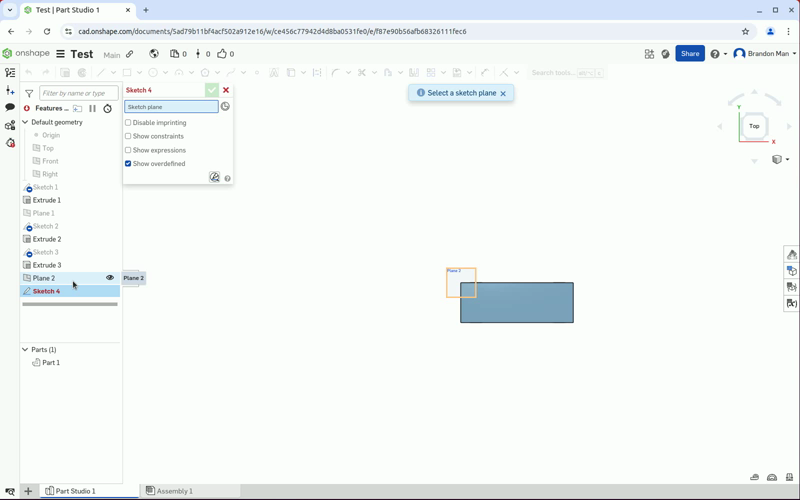
click(73, 280)
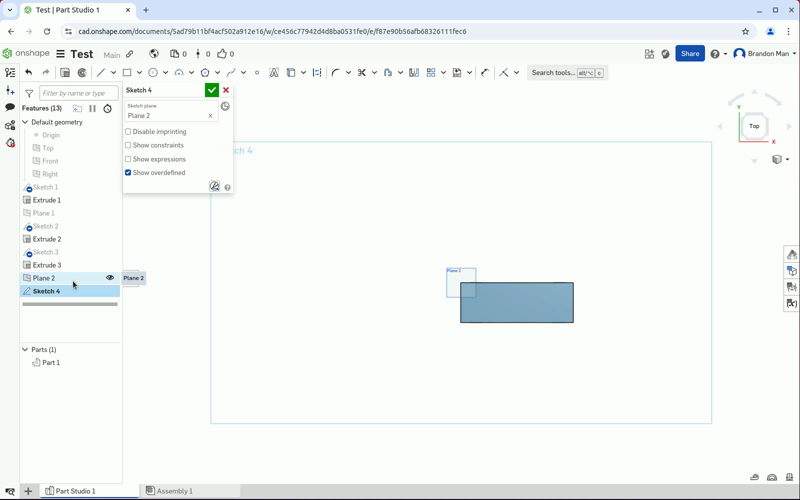
mouse_move(73, 352)
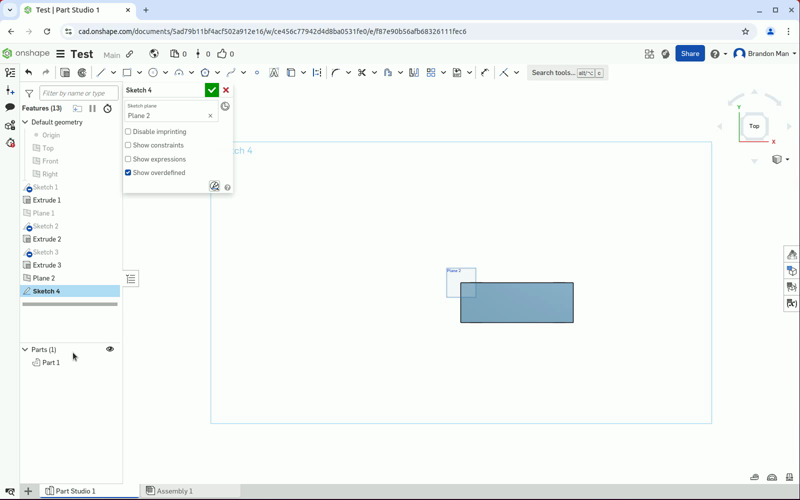
key(y)
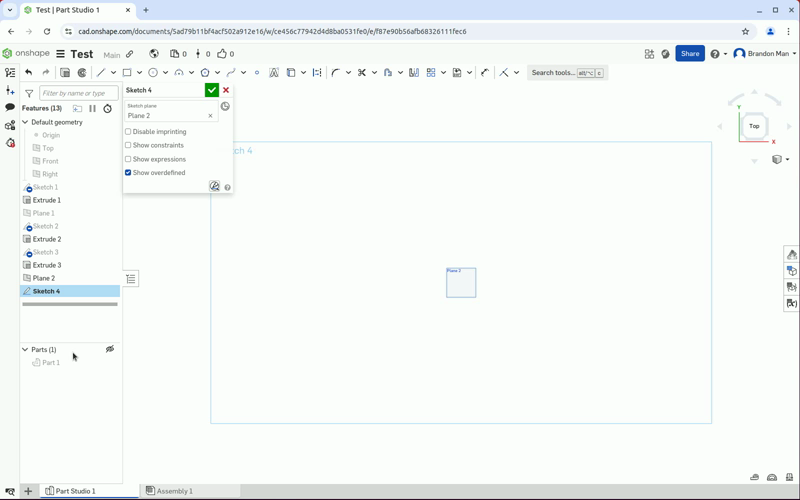
key(c)
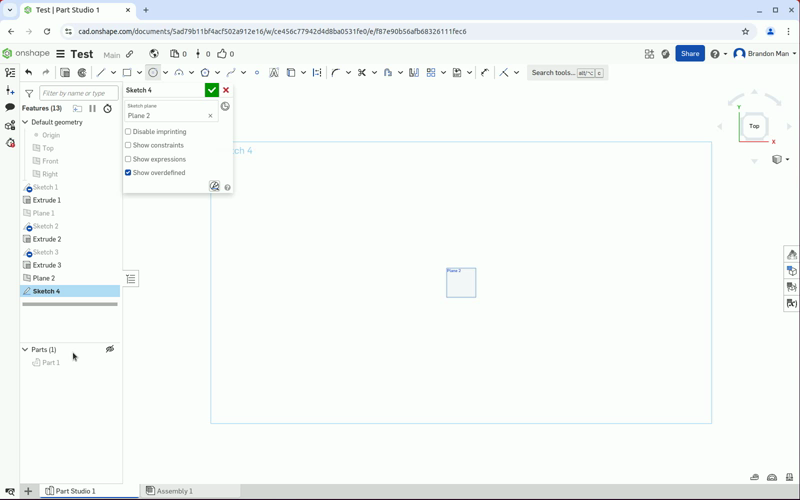
key_down(shift)
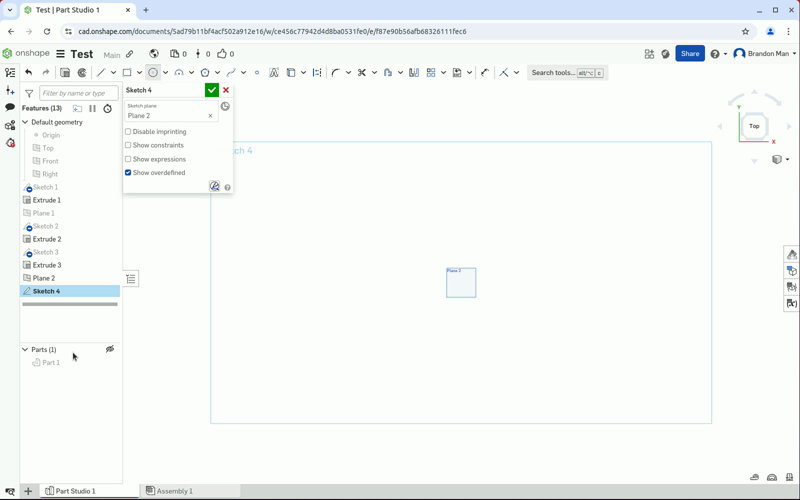
mouse_move(501, 309)
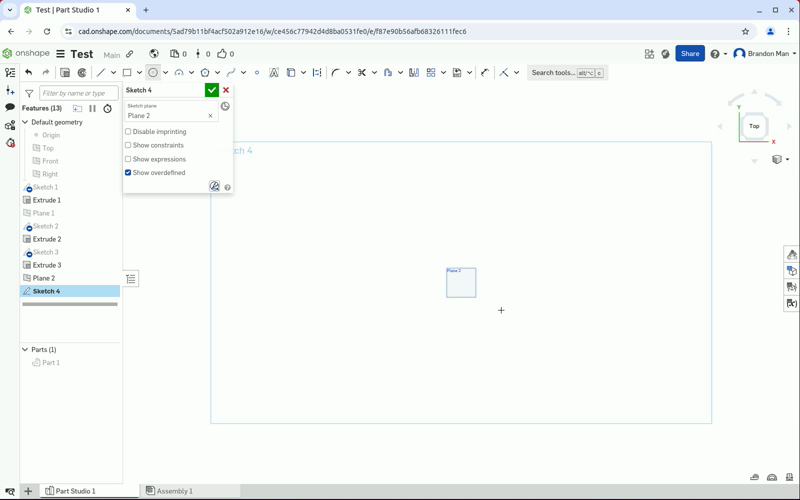
click(501, 309)
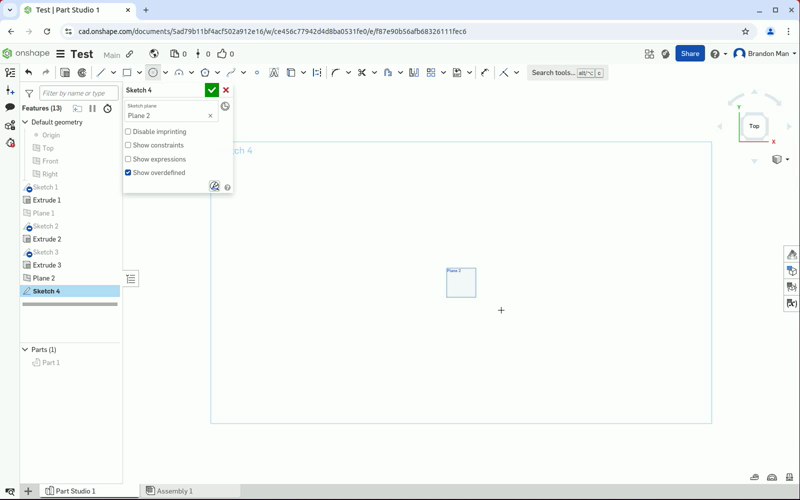
key_up(shift)
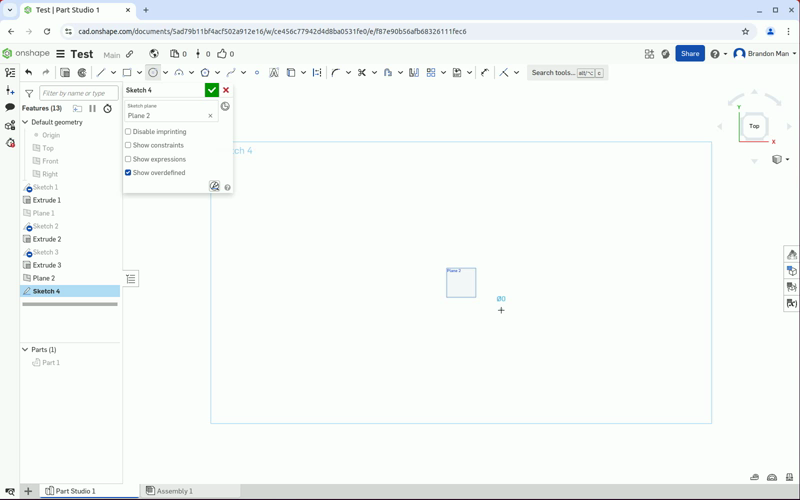
mouse_move(514, 309)
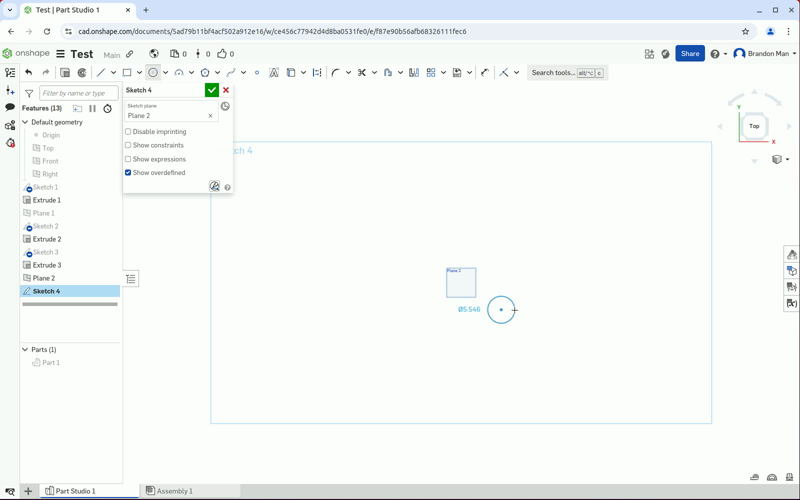
click(514, 309)
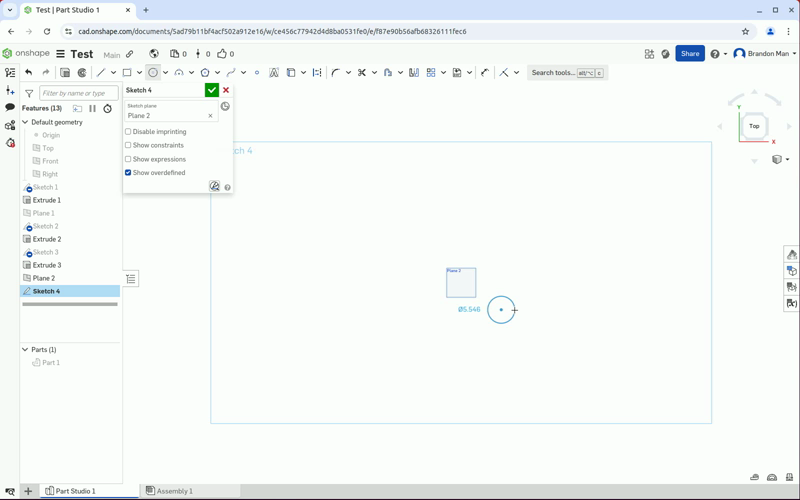
key(esc)
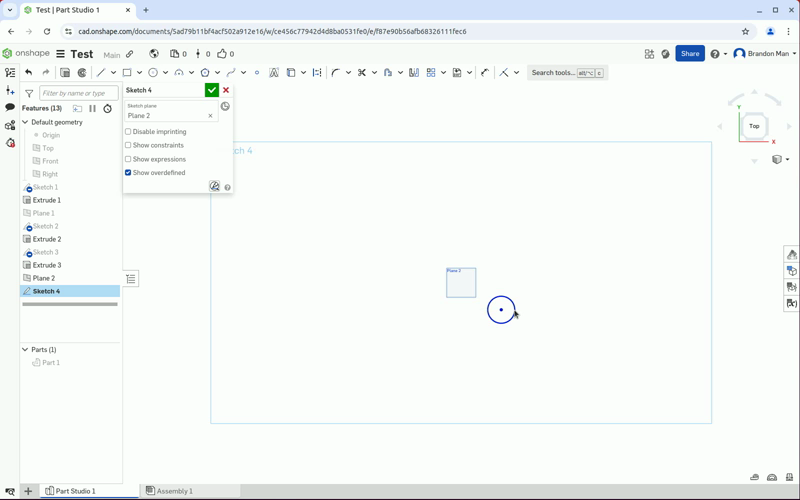
mouse_move(489, 311)
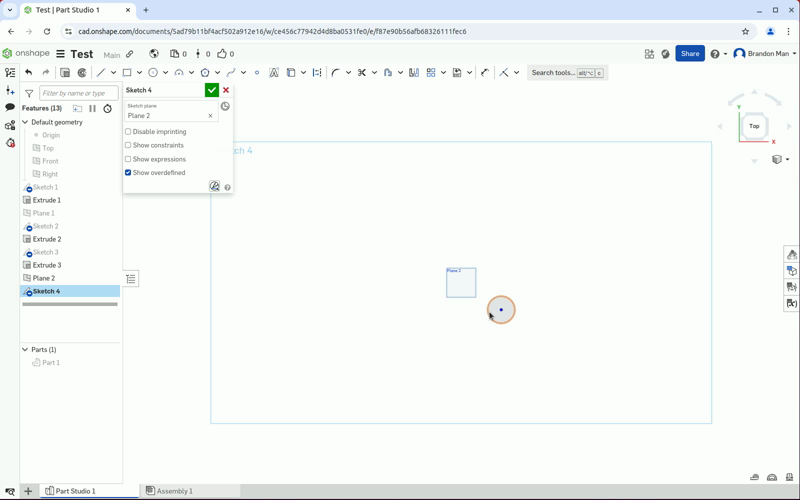
scroll(6)
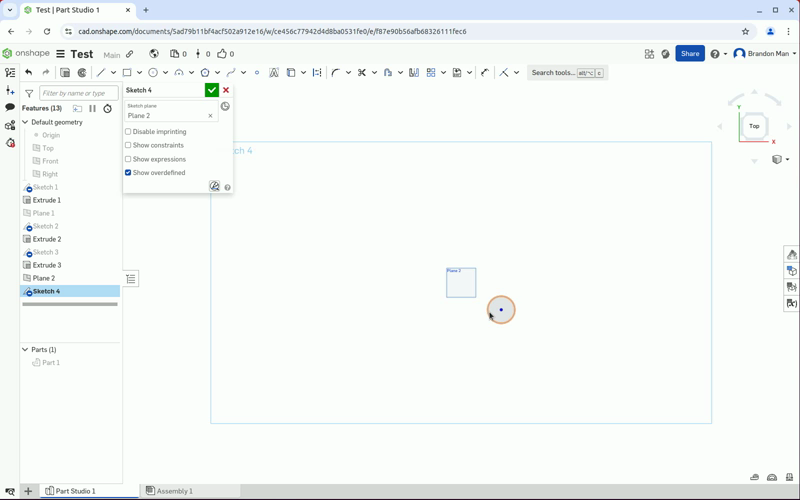
scroll(6)
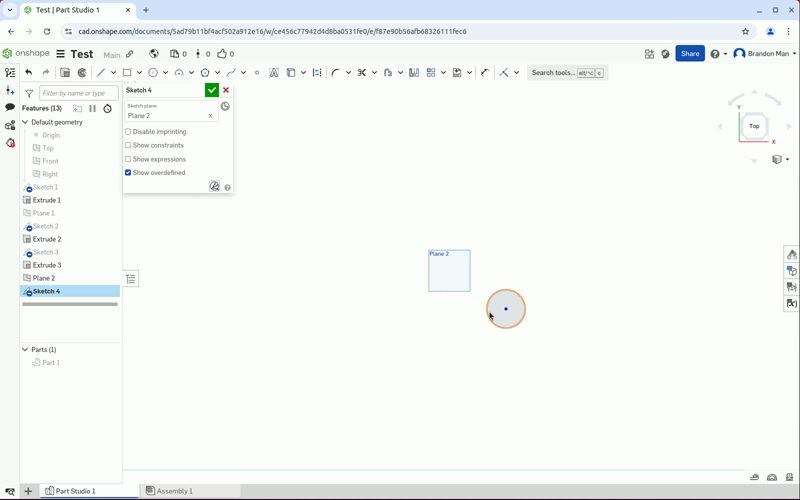
scroll(6)
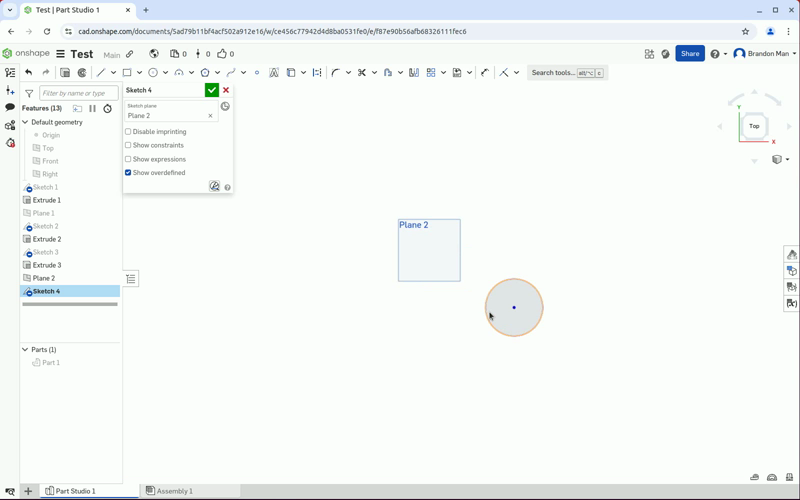
scroll(6)
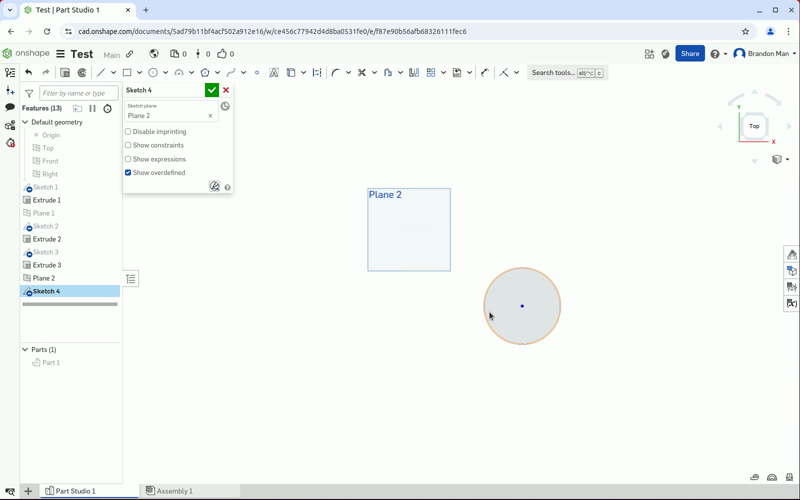
scroll(6)
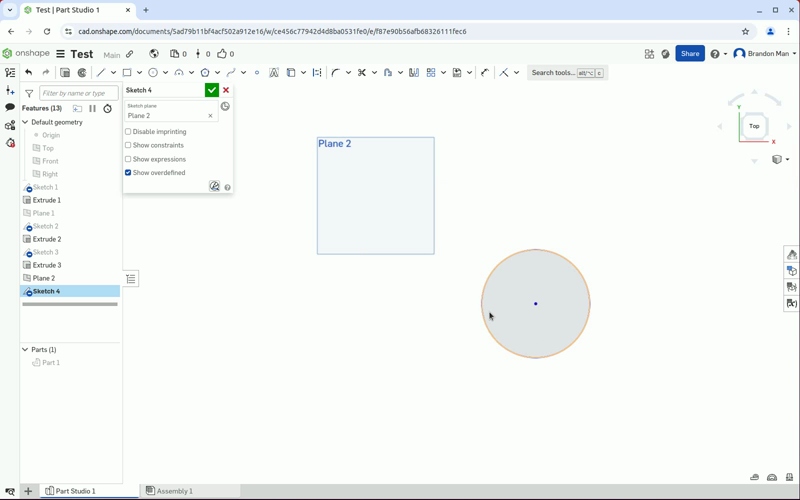
scroll(6)
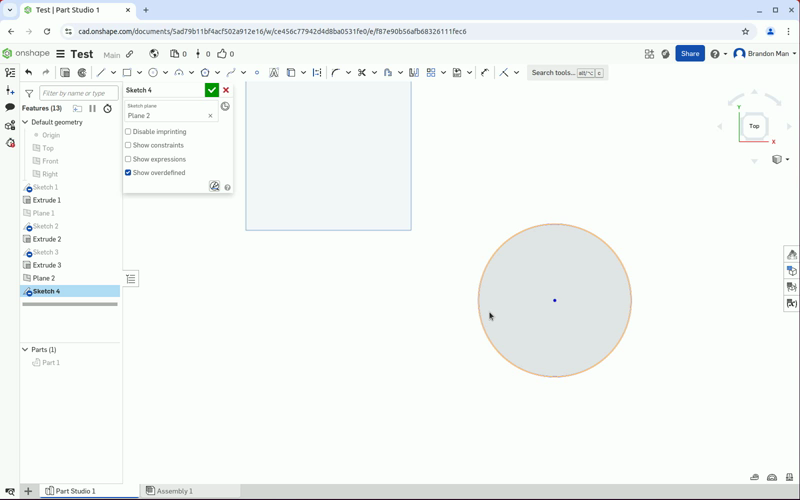
scroll(6)
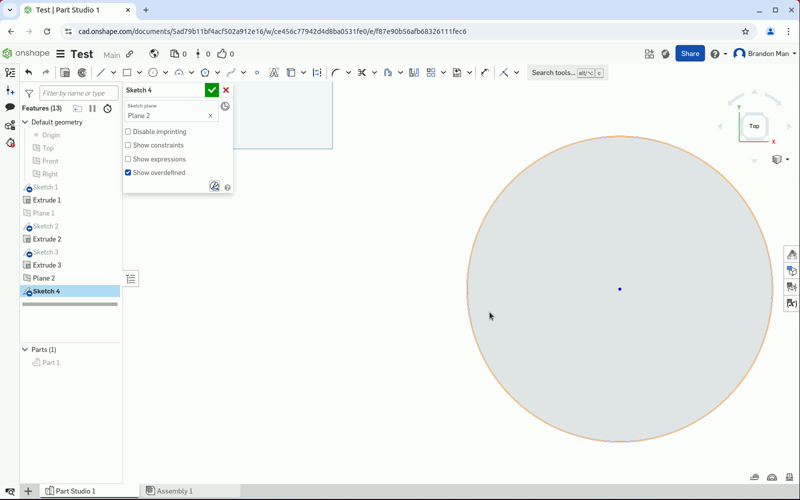
click(489, 311)
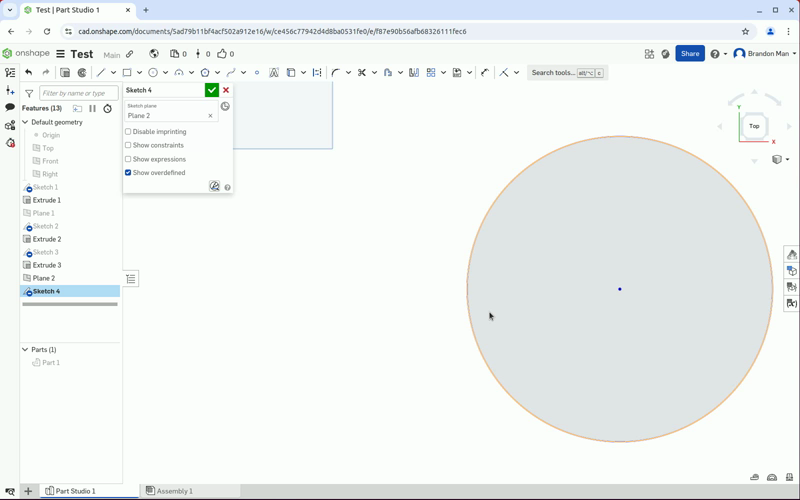
scroll(-6)
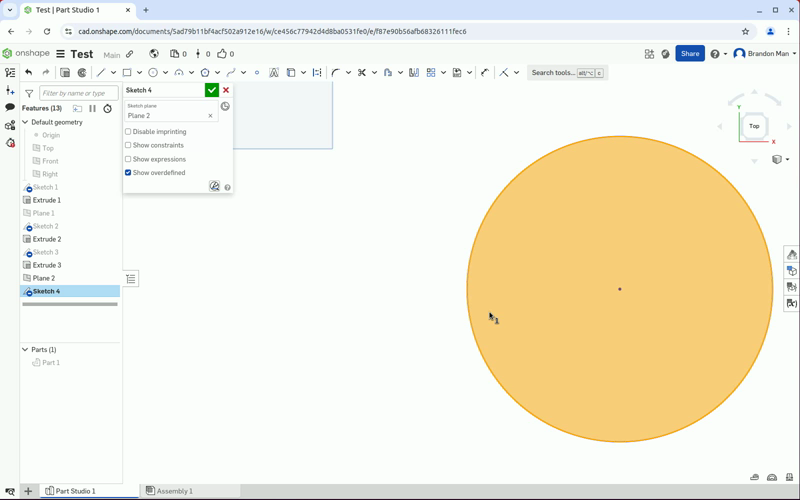
scroll(-6)
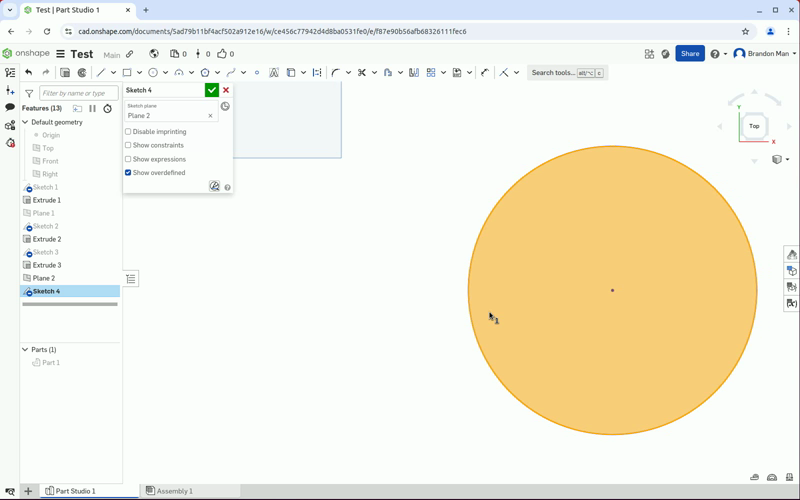
scroll(-6)
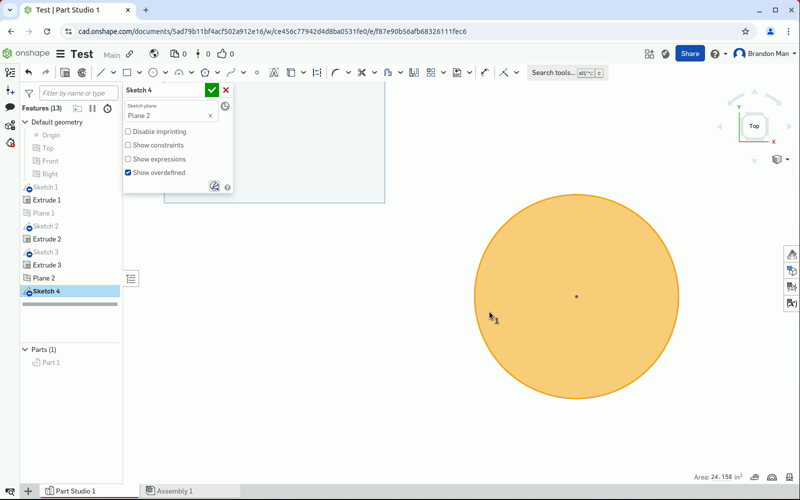
scroll(-6)
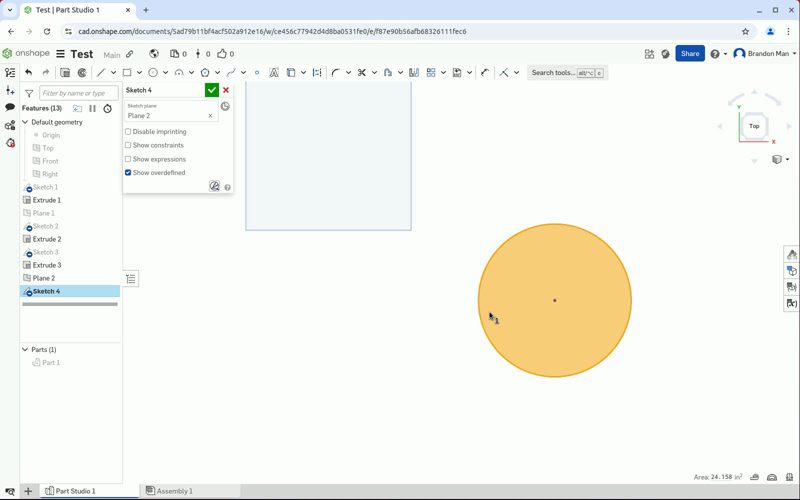
scroll(-6)
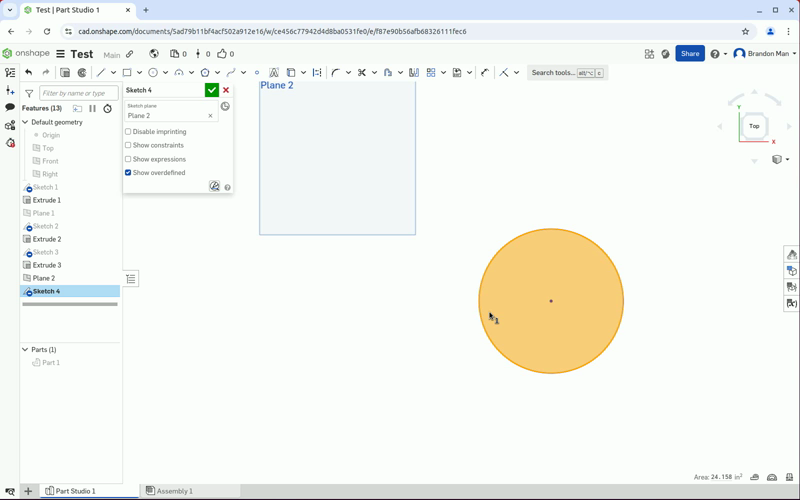
scroll(-6)
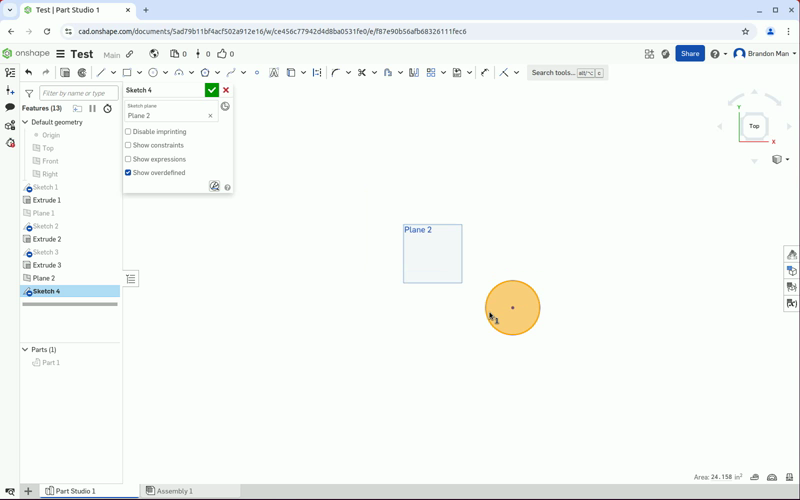
scroll(-6)
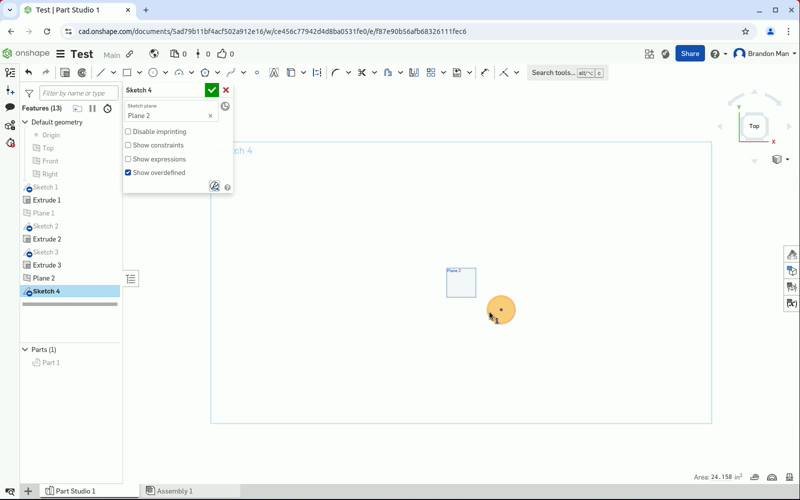
mouse_move(73, 352)
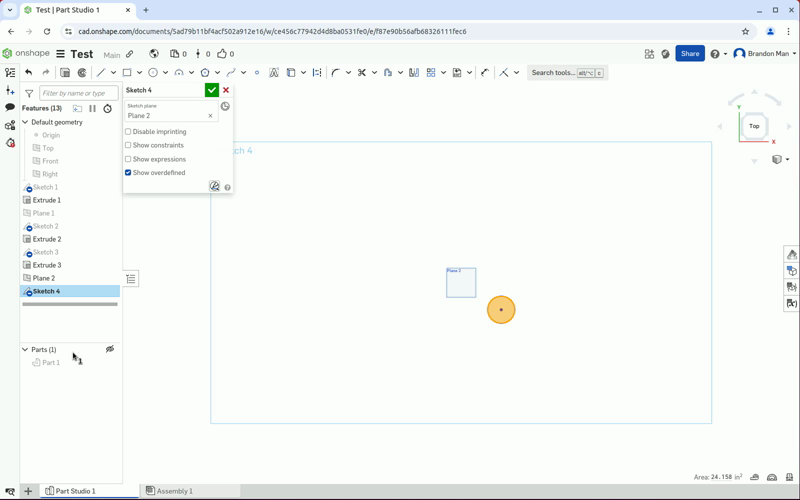
key(shift+y)
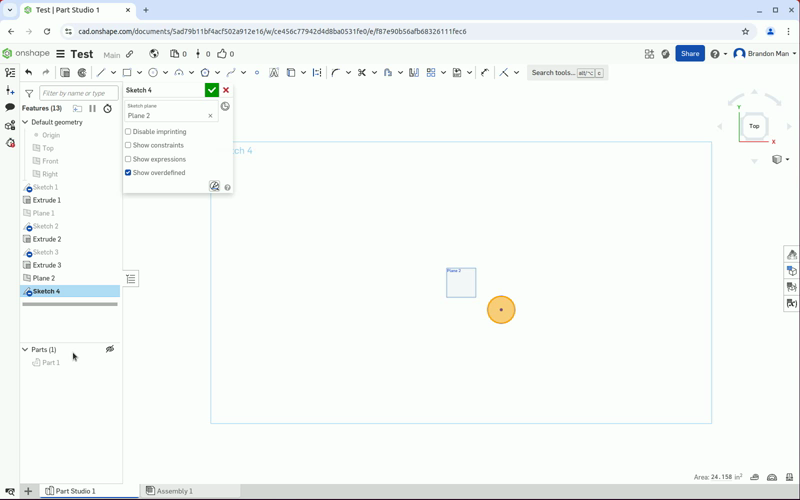
key(shift+e)
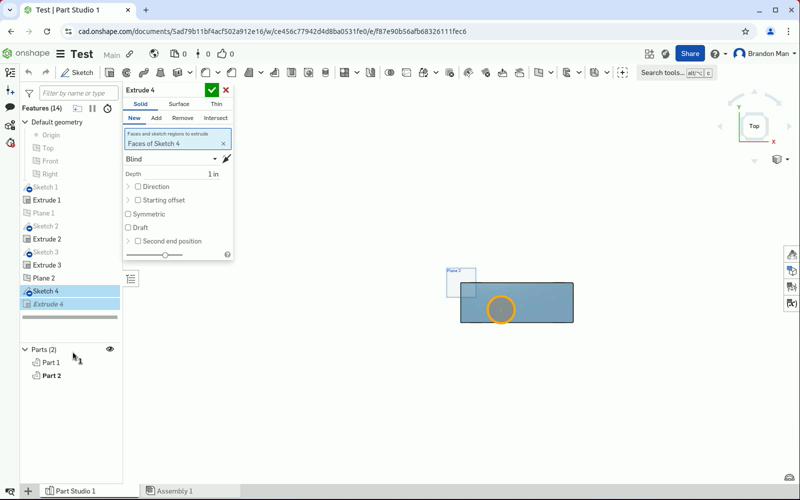
mouse_move(143, 106)
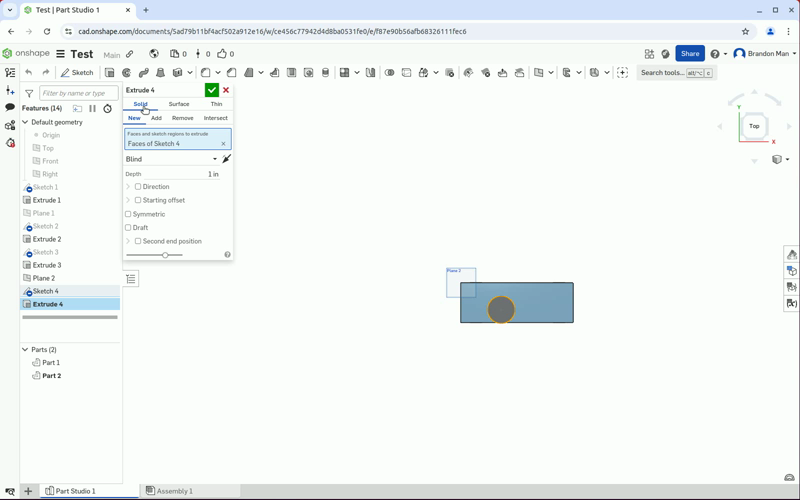
click(143, 106)
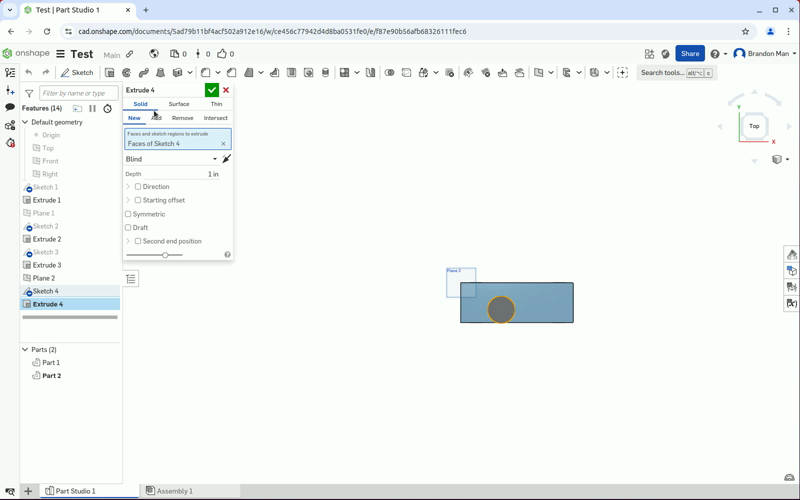
mouse_move(186, 120)
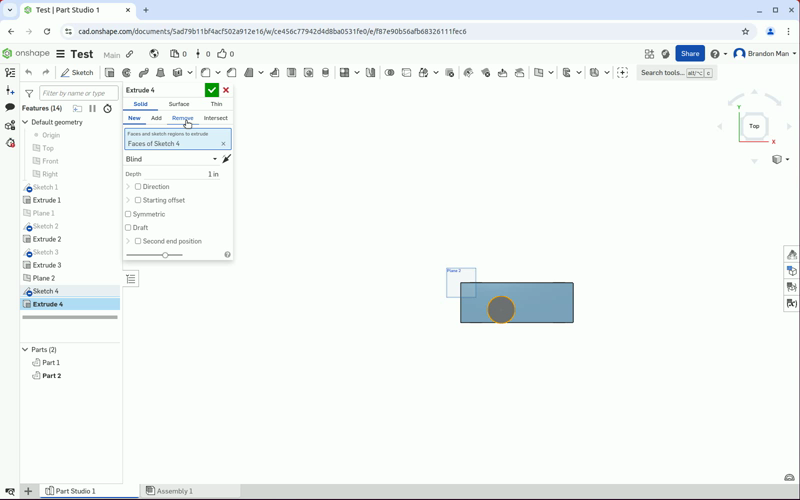
click(186, 120)
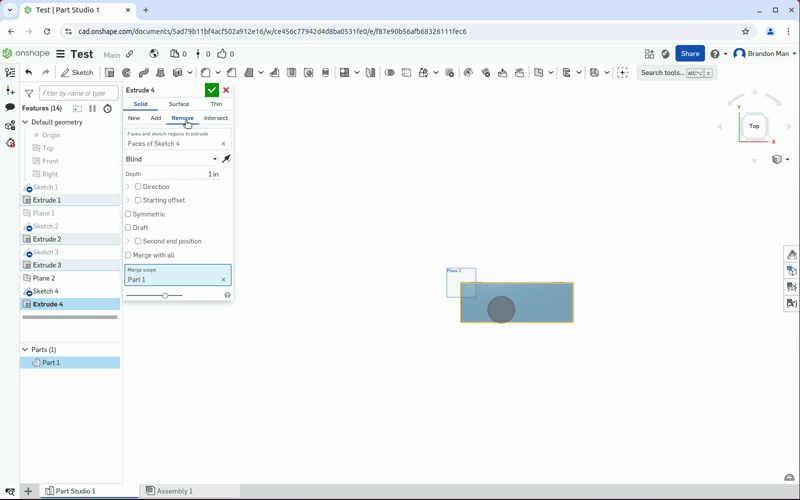
key(tab, 4)
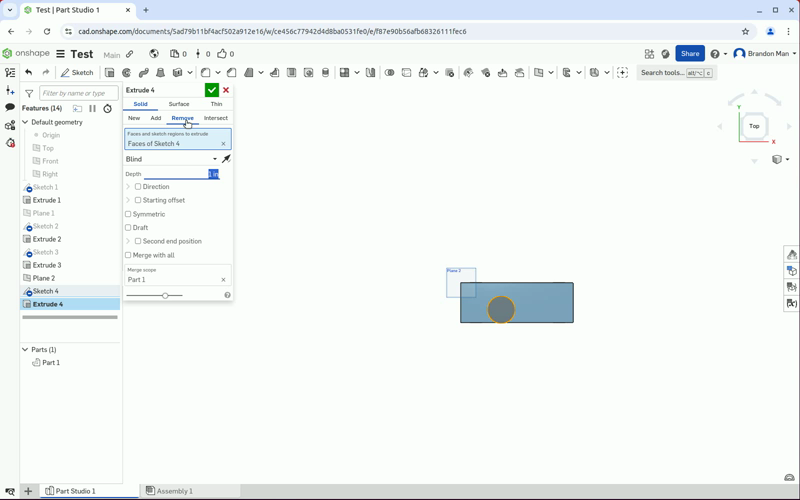
text(5.777)
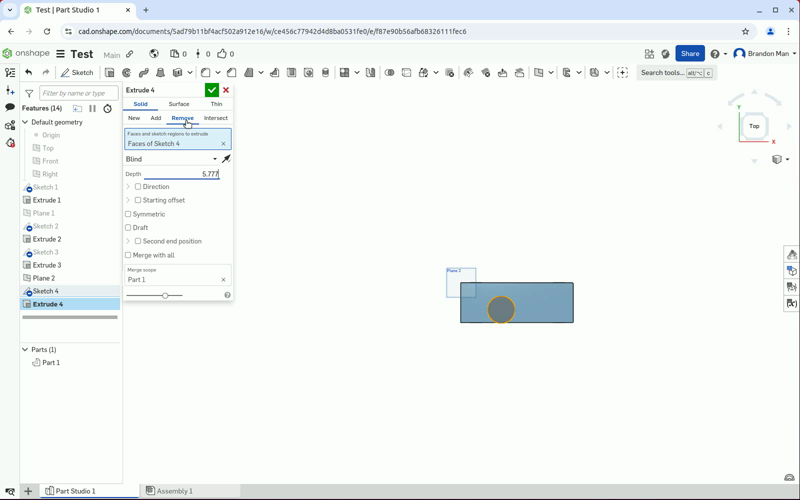
key(tab, 6)
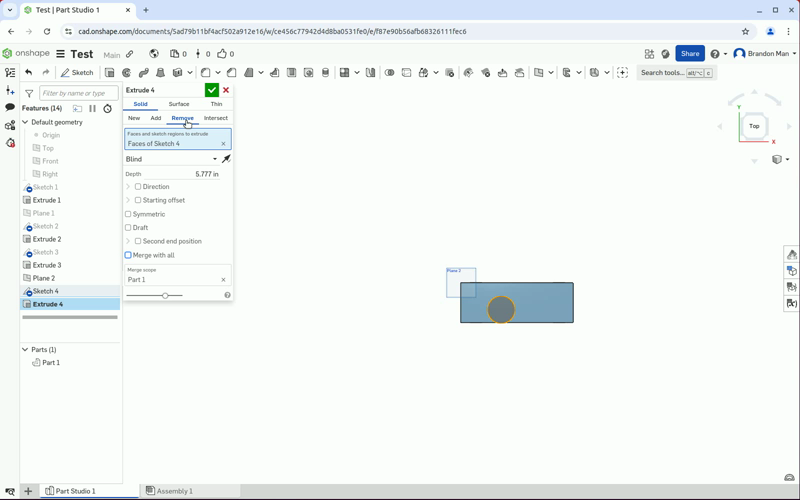
key(space)
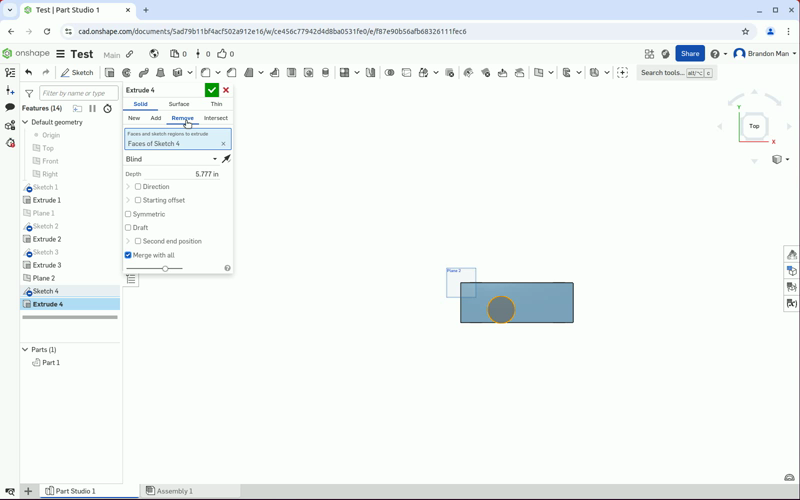
key(enter)
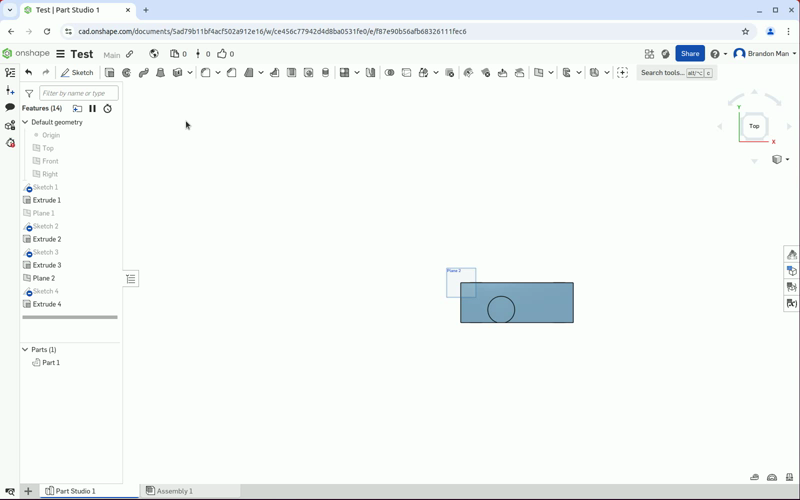
key(shift+h)
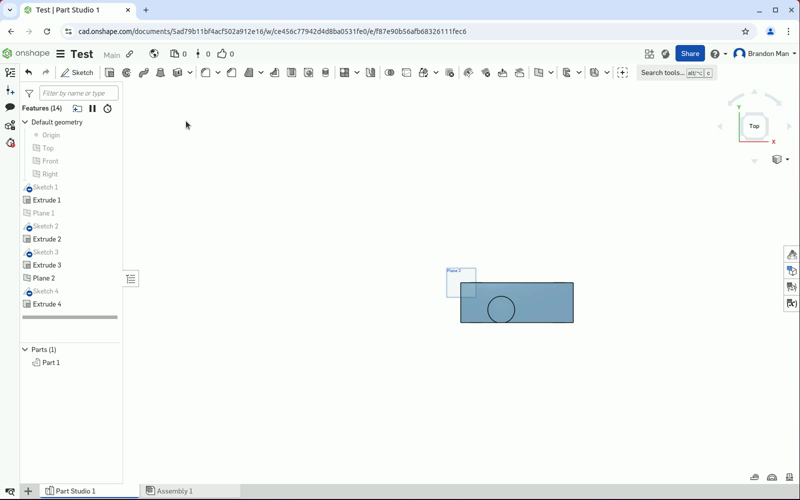
key(shift+h)
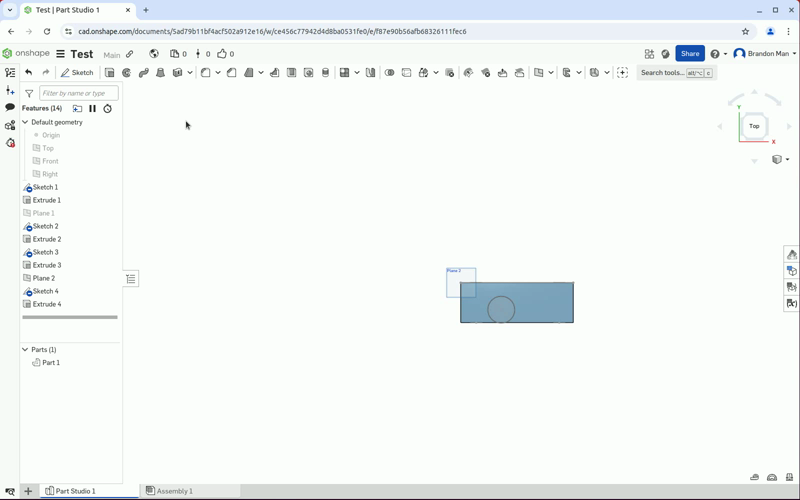
key(shift+7)
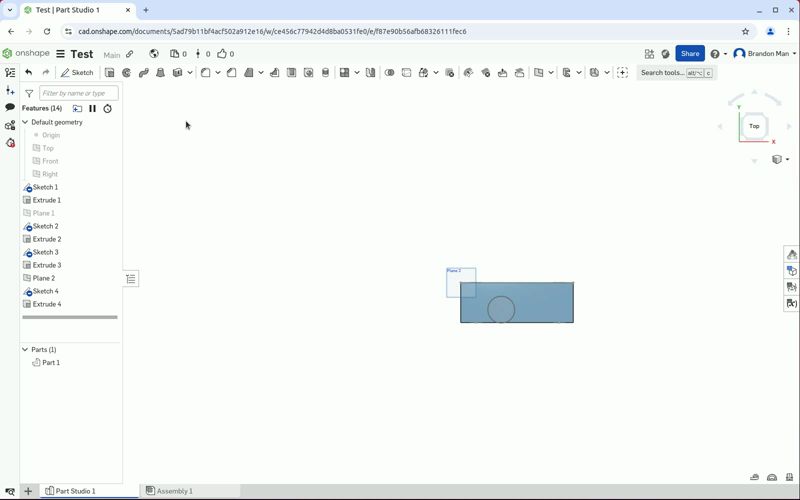
key(up, 3)
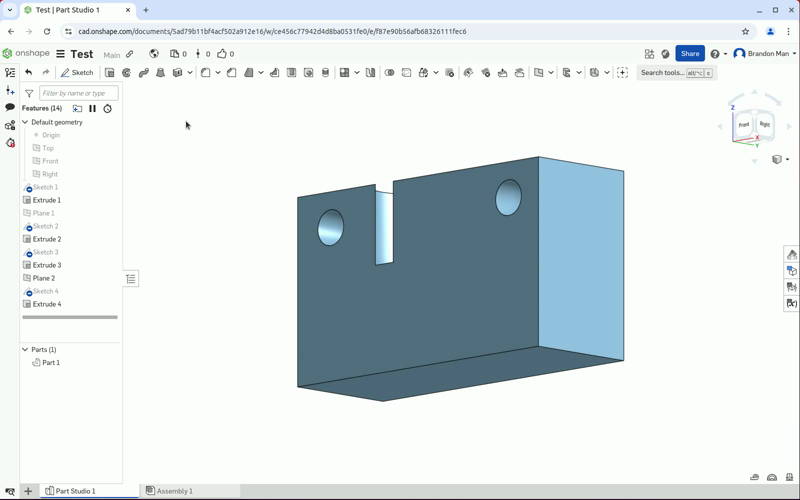
key(left, 3)
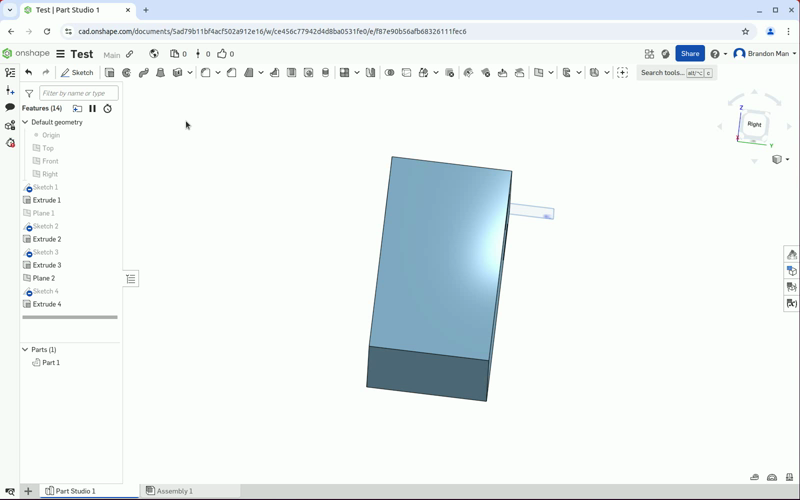
key(right, 3)
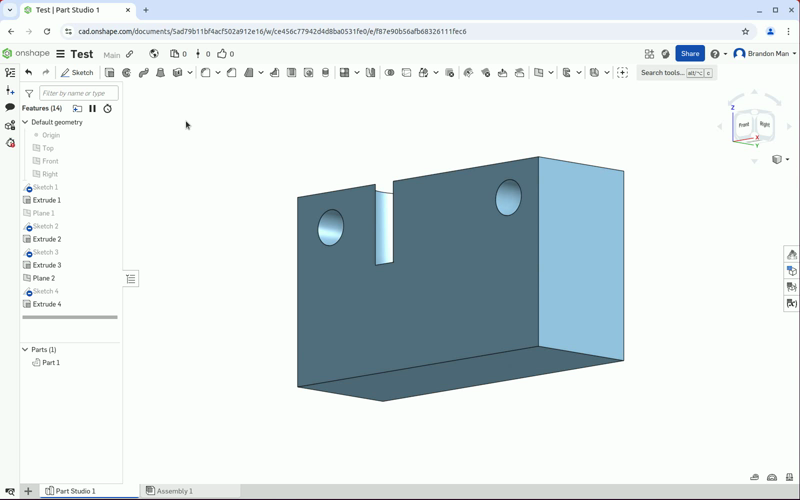
key(down, 3)
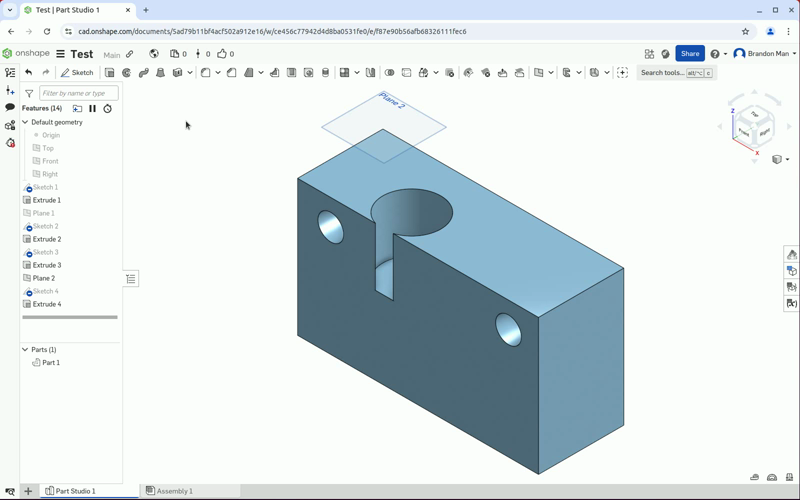
mouse_move(73, 189)
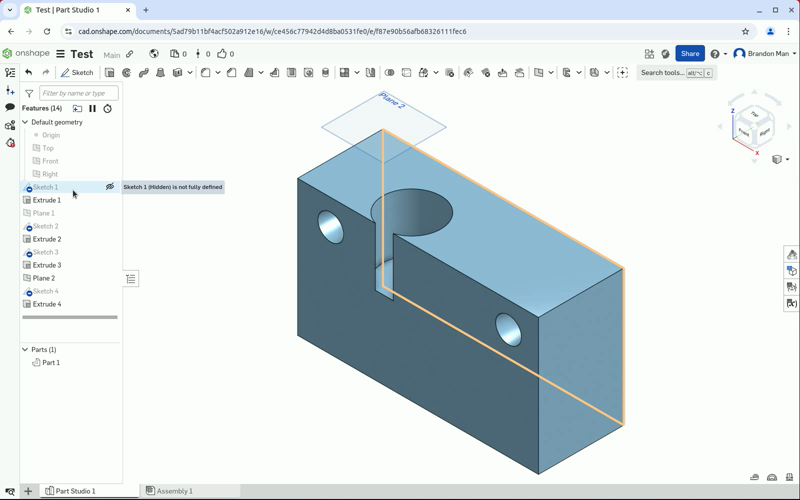
click(73, 189)